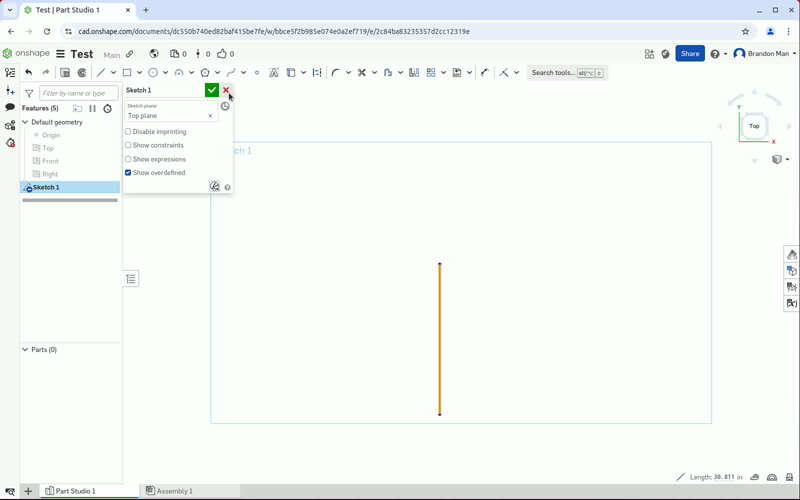
key(shift+h)
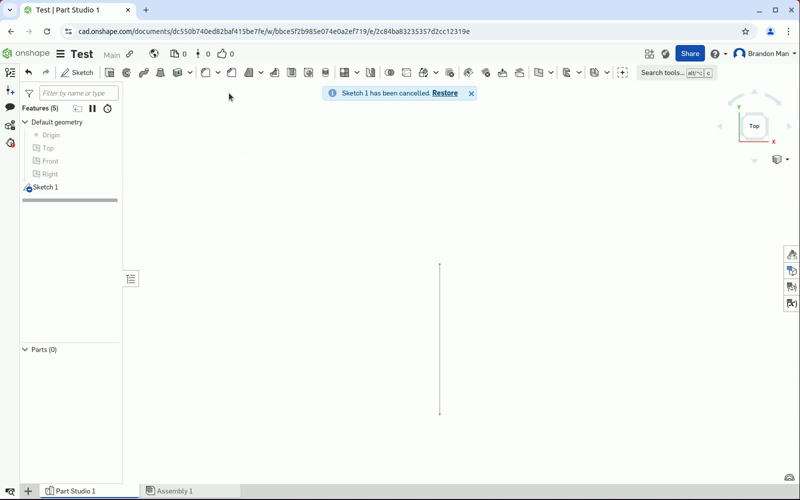
key(shift+s)
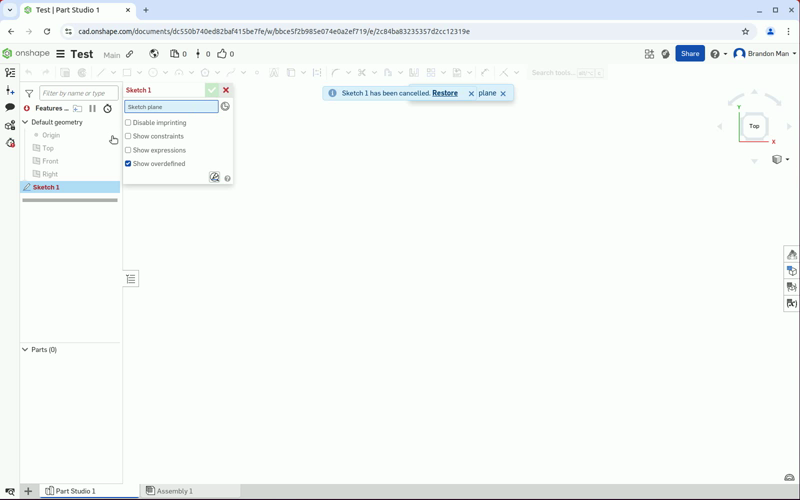
mouse_move(73, 150)
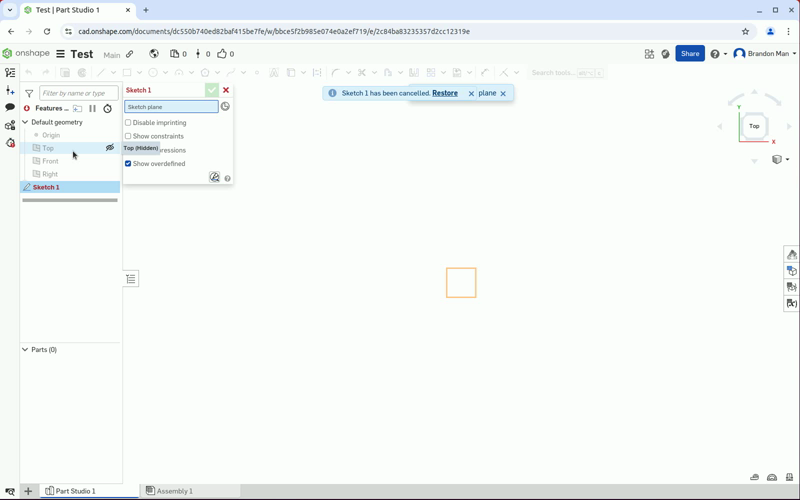
click(73, 150)
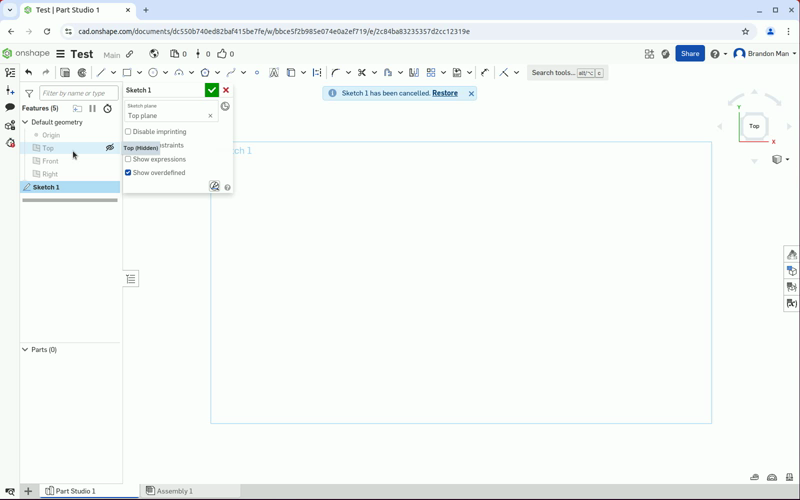
mouse_move(73, 352)
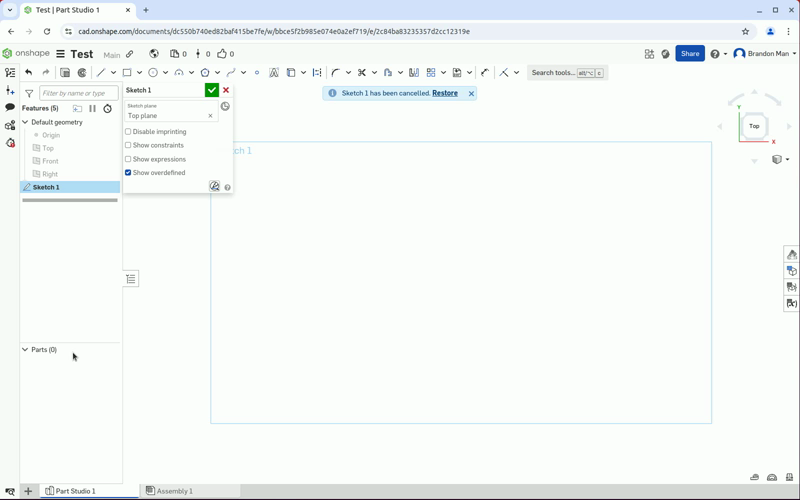
key(y)
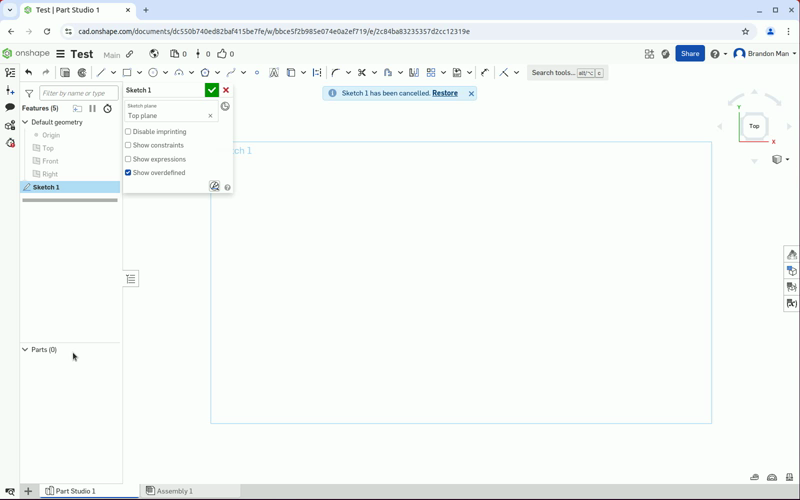
key(c)
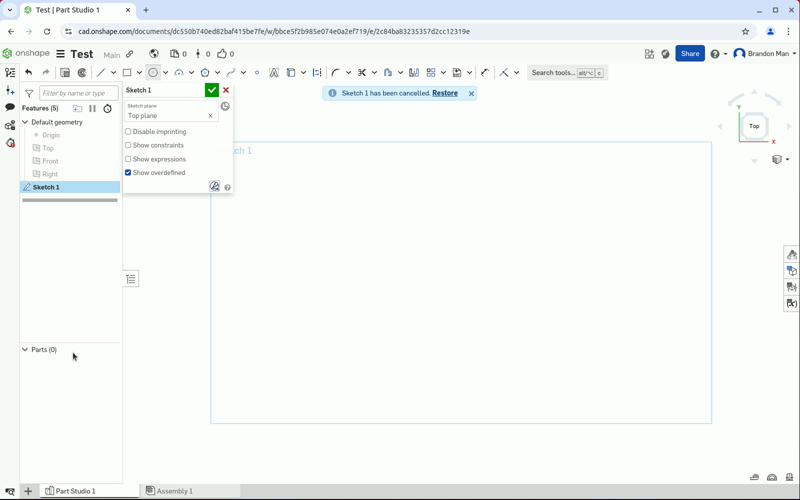
key_down(shift)
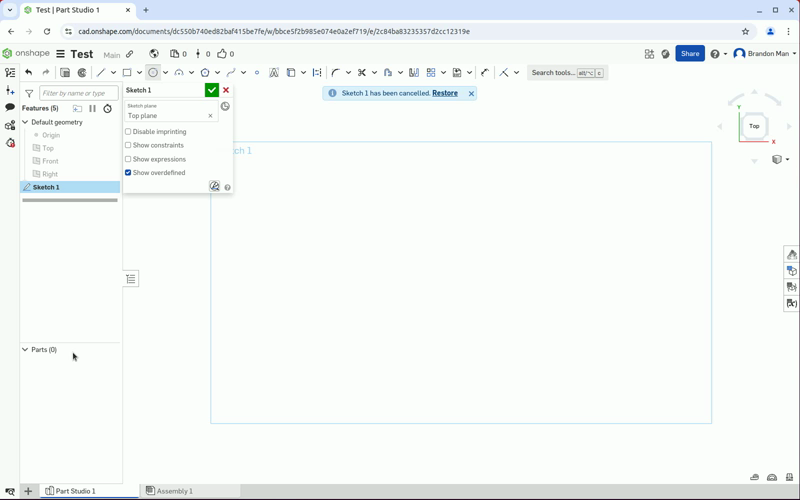
mouse_move(461, 282)
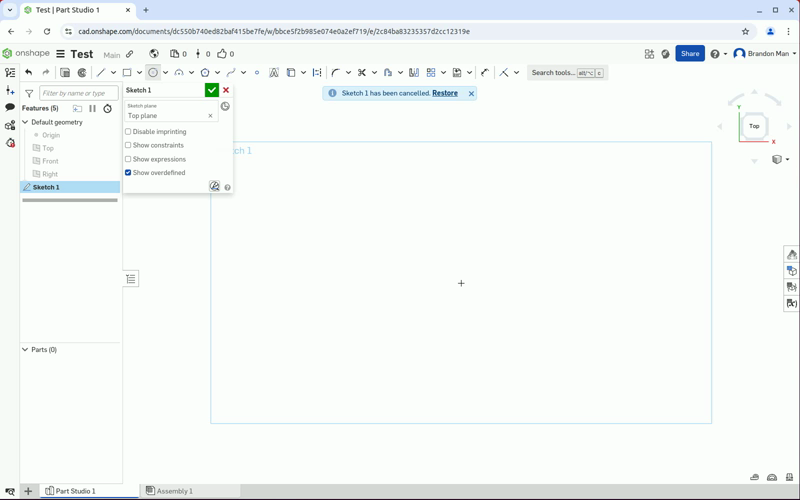
click(461, 282)
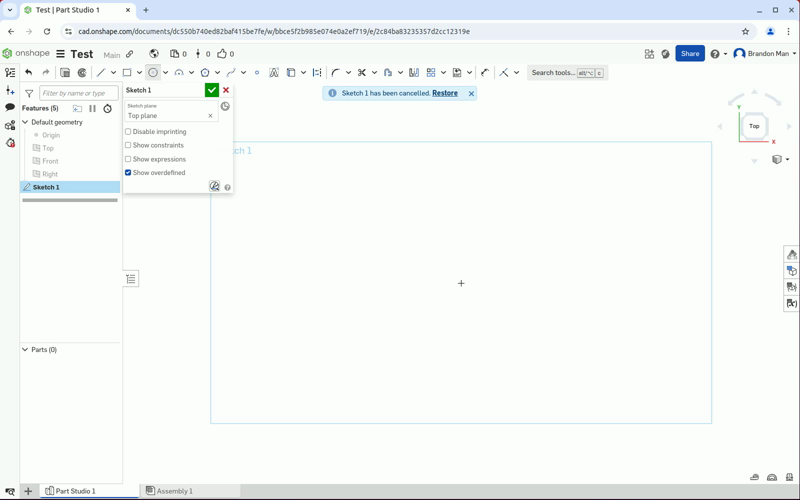
key_up(shift)
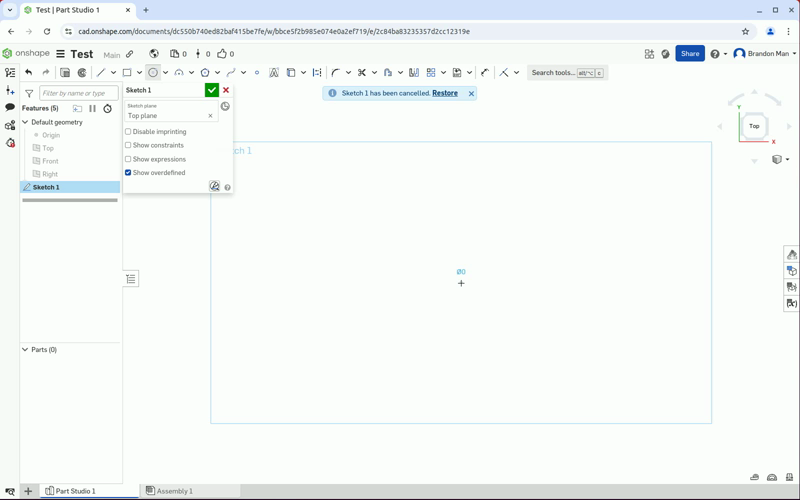
mouse_move(470, 282)
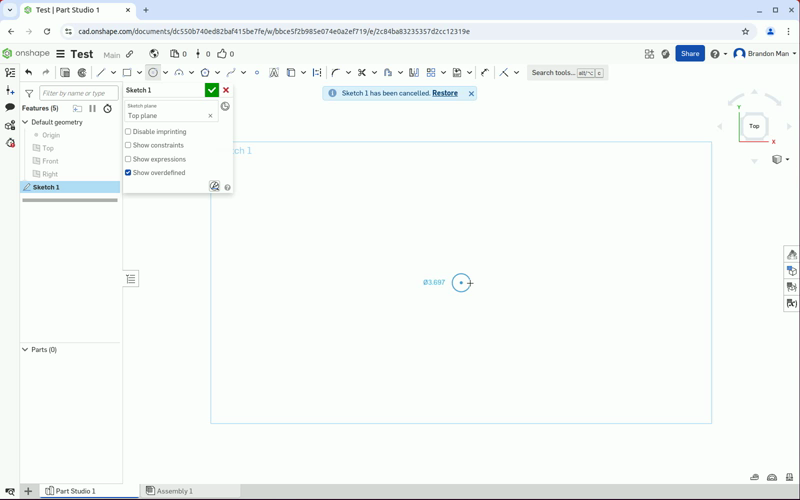
click(470, 282)
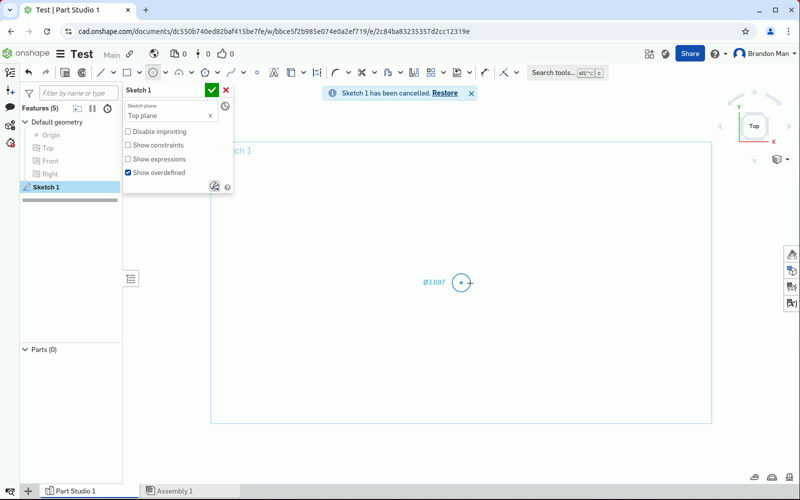
key(esc)
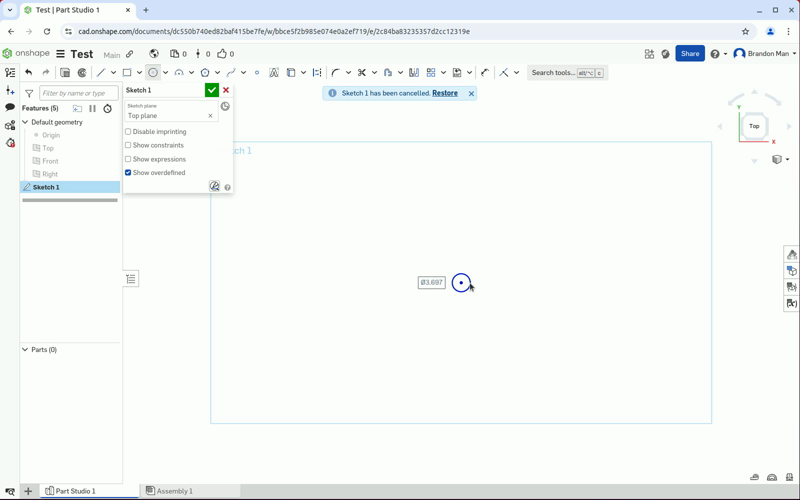
mouse_move(459, 282)
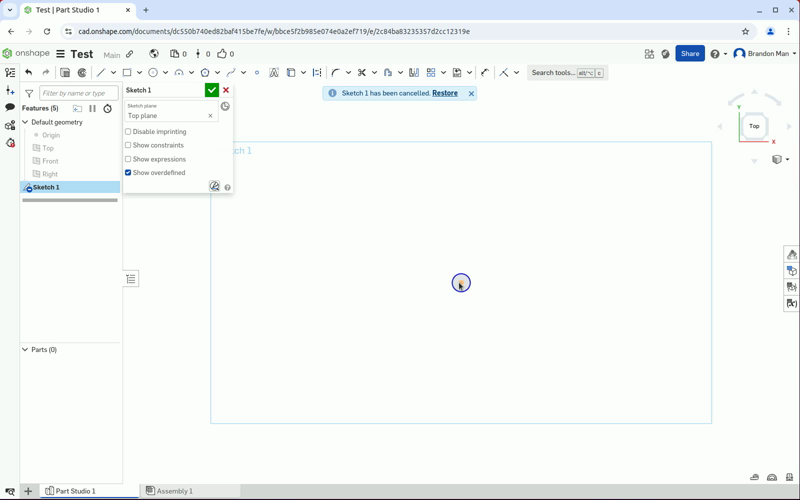
scroll(6)
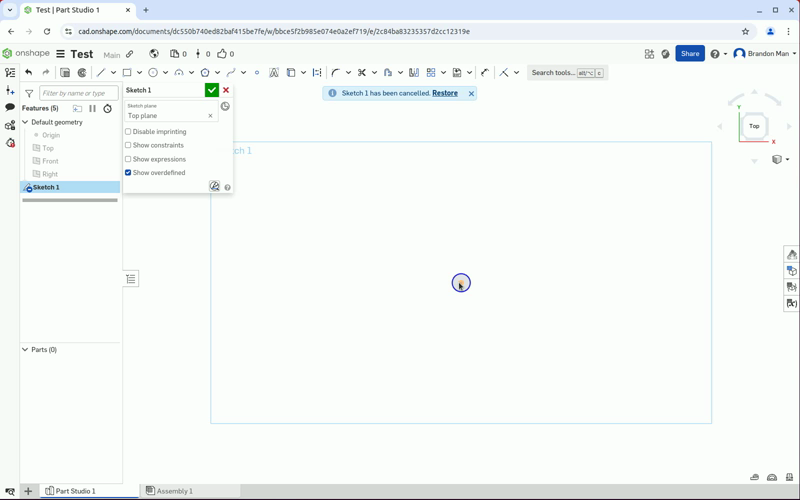
scroll(6)
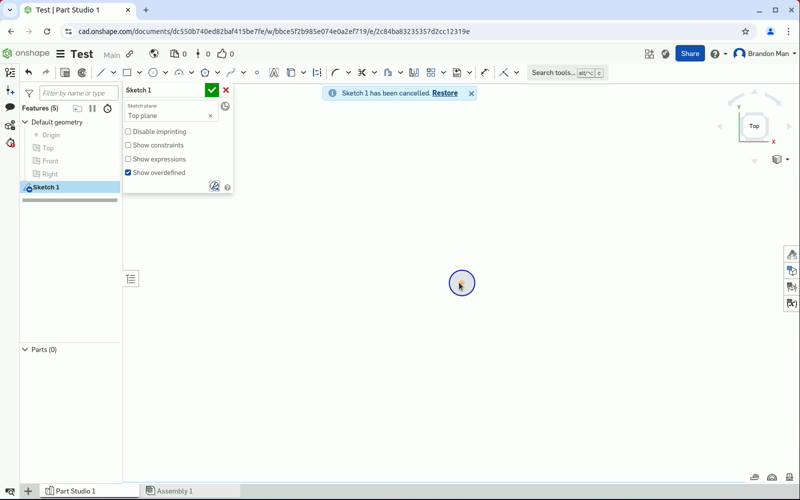
scroll(6)
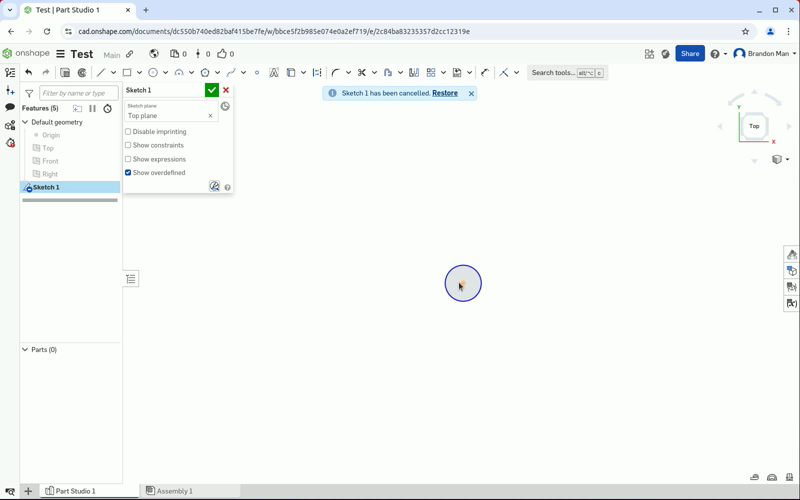
scroll(6)
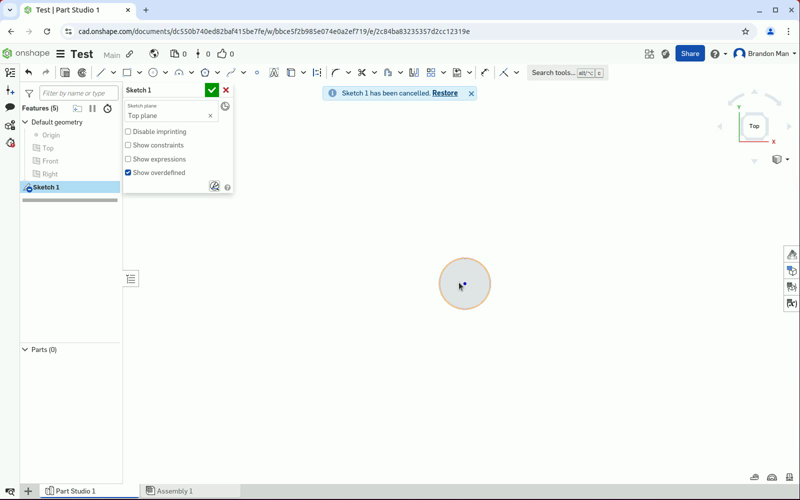
scroll(6)
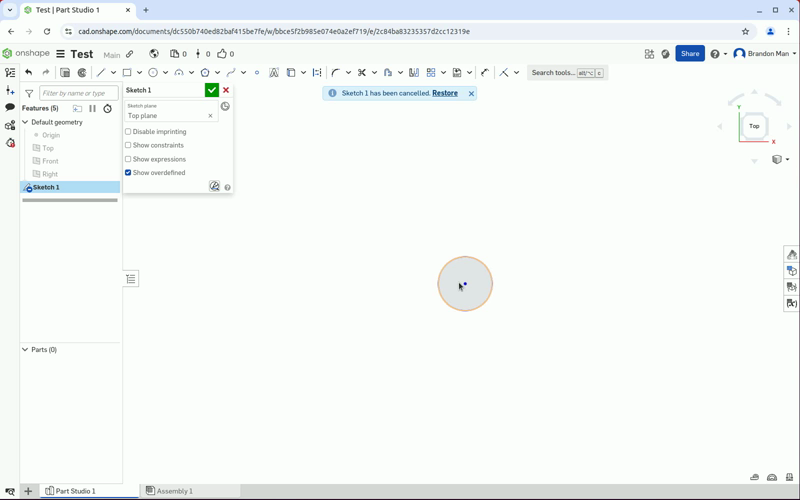
scroll(6)
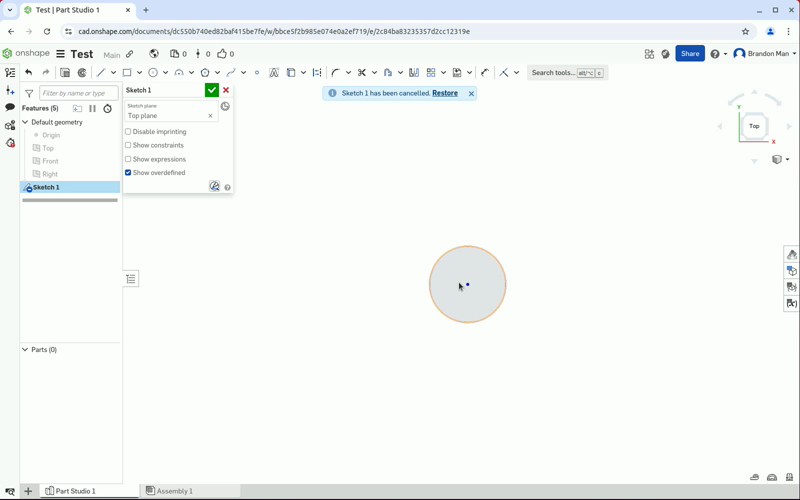
scroll(6)
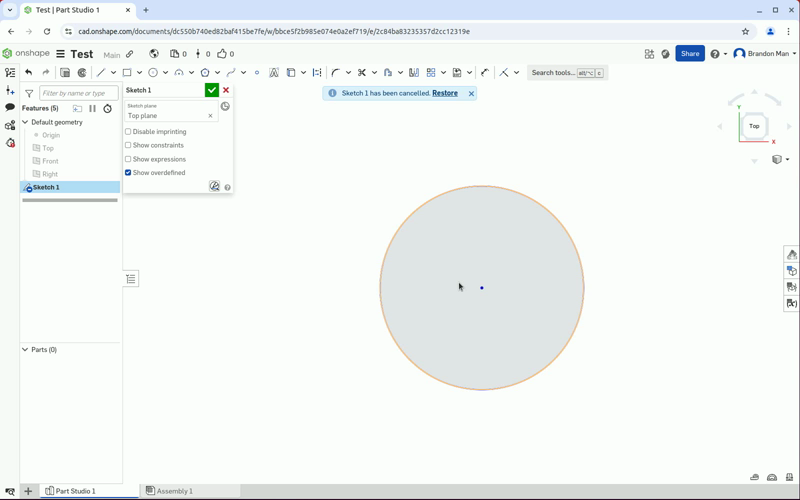
click(459, 282)
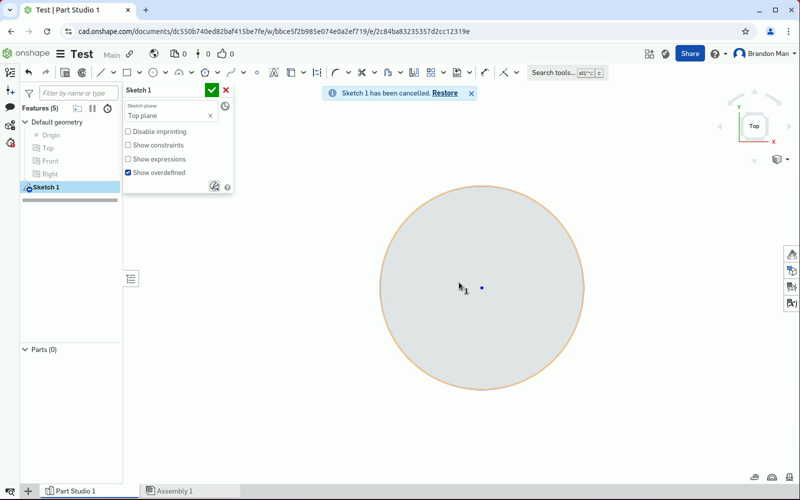
scroll(-6)
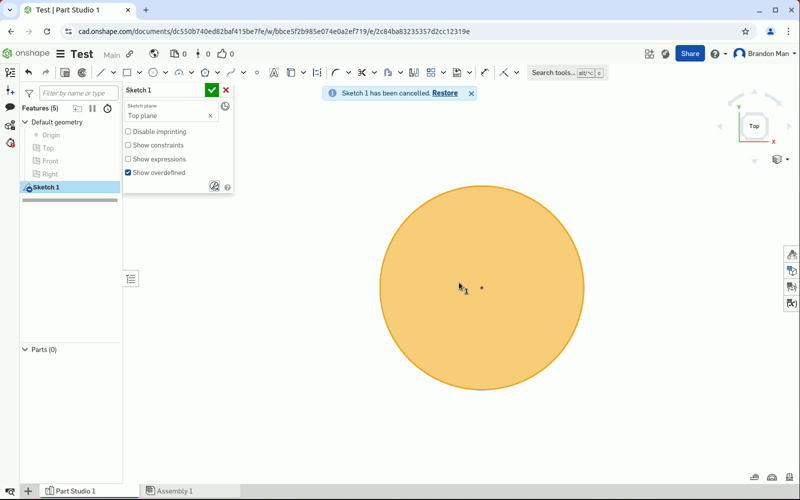
scroll(-6)
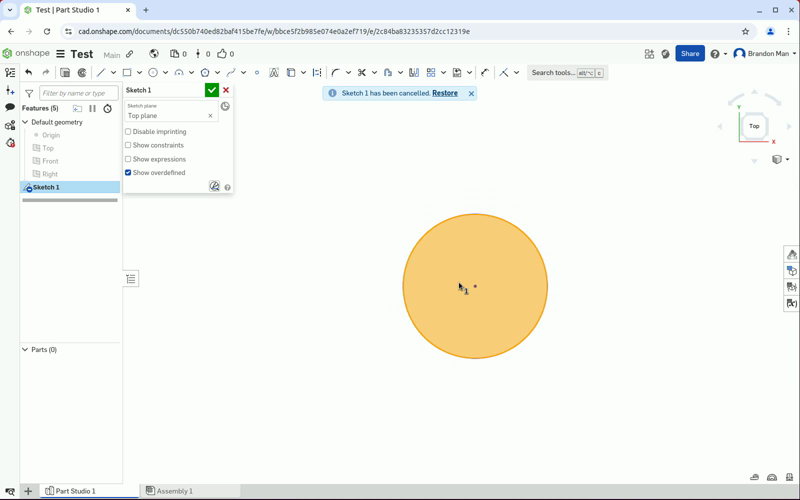
scroll(-6)
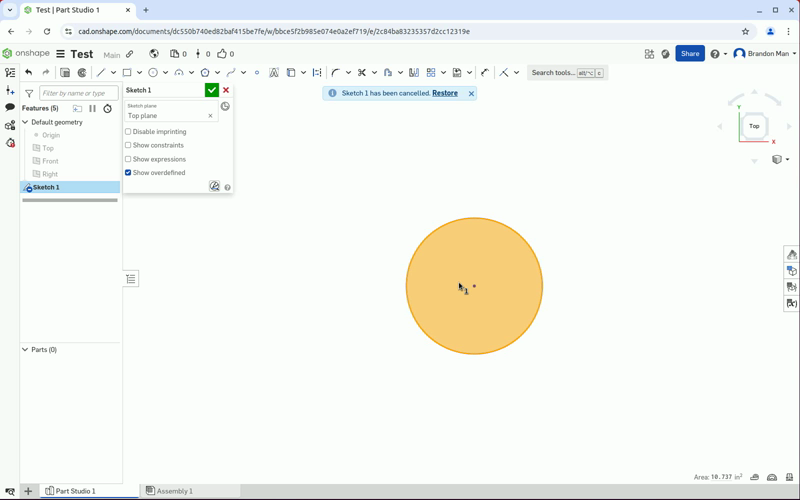
scroll(-6)
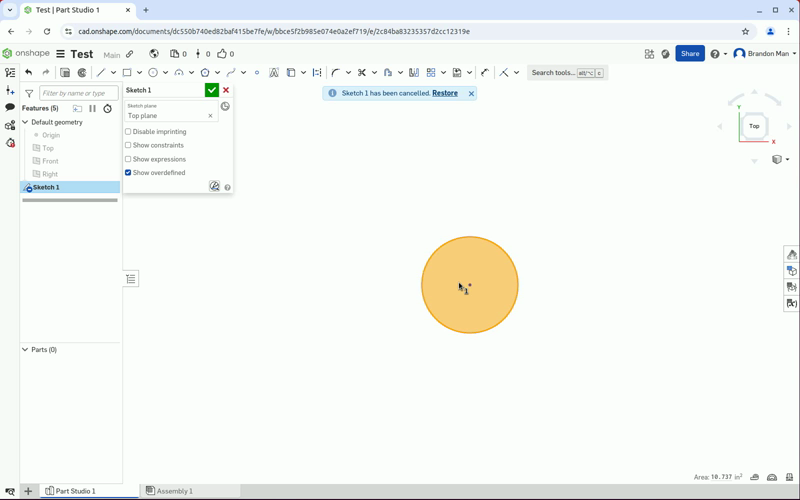
scroll(-6)
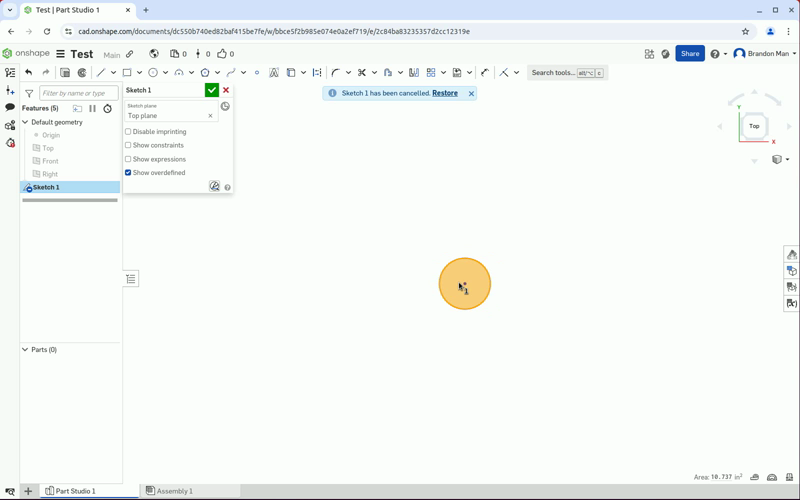
scroll(-6)
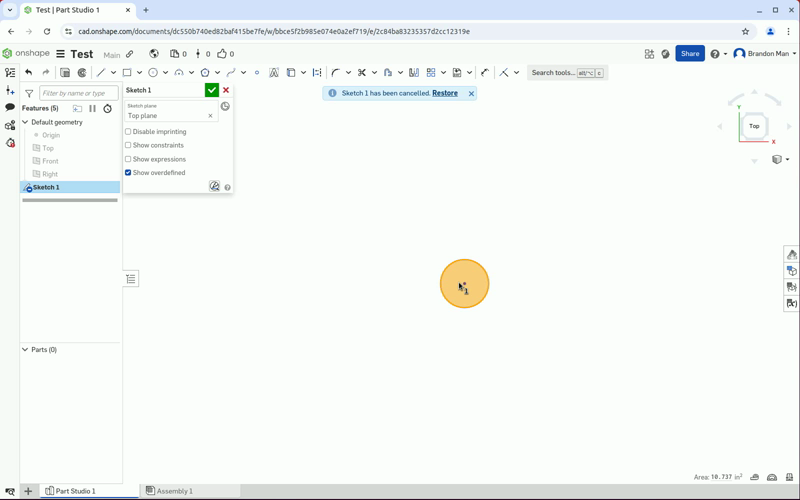
scroll(-6)
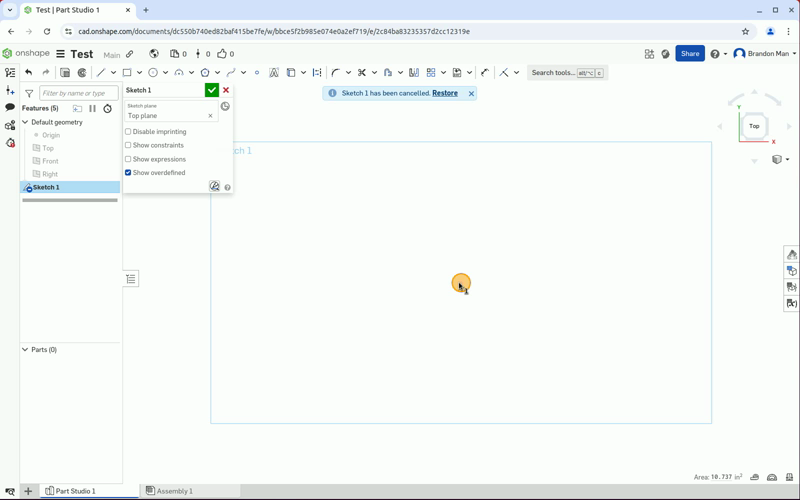
mouse_move(73, 352)
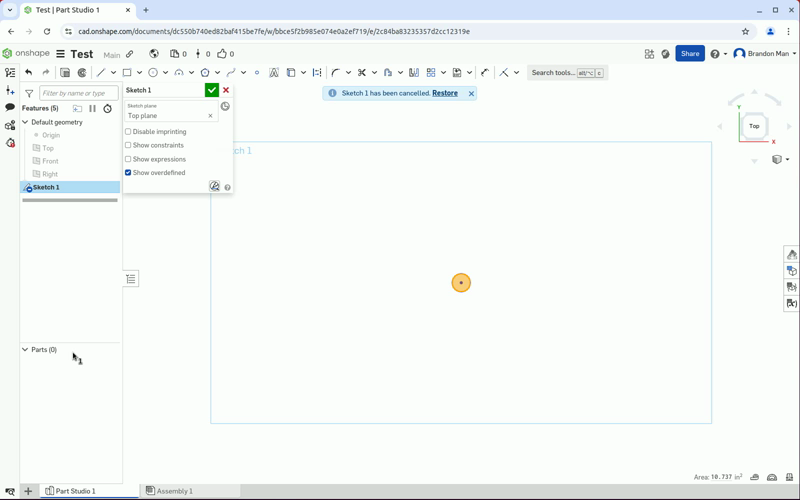
key(shift+y)
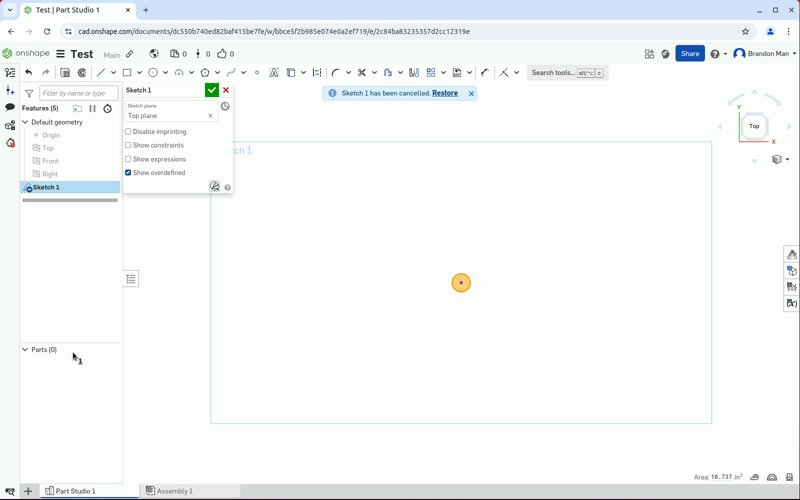
key(shift+e)
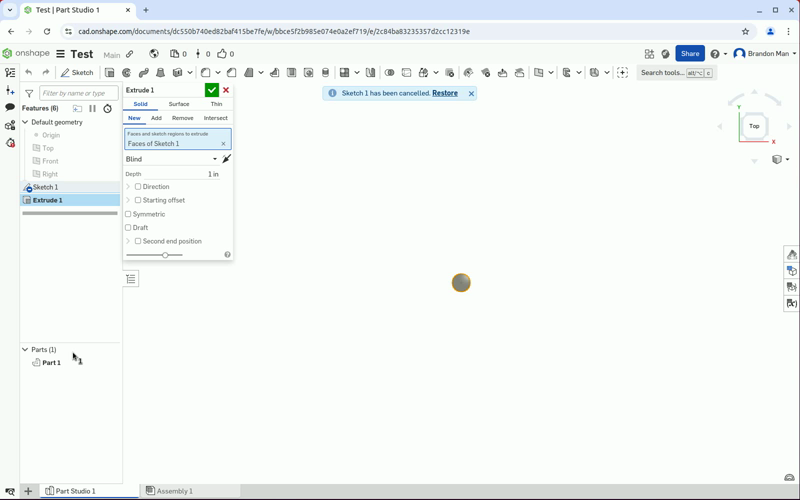
mouse_move(143, 106)
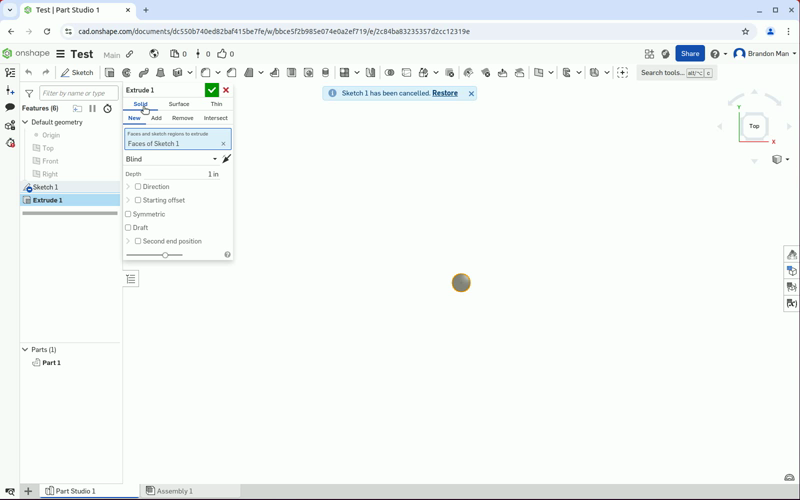
click(143, 106)
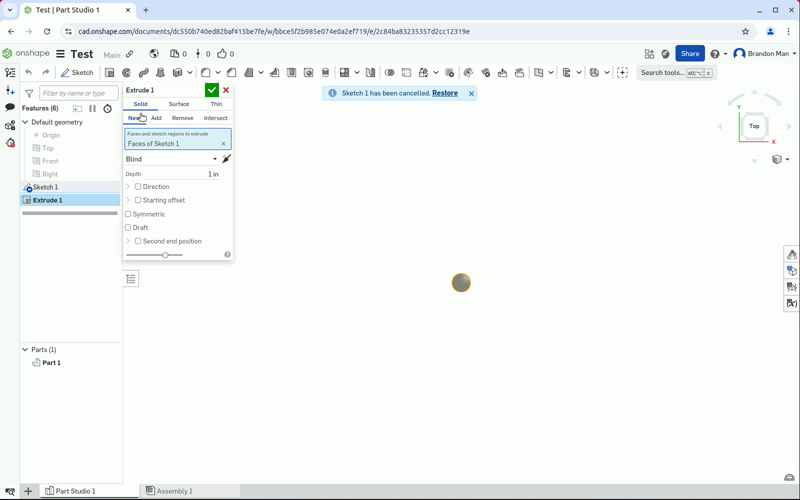
mouse_move(137, 120)
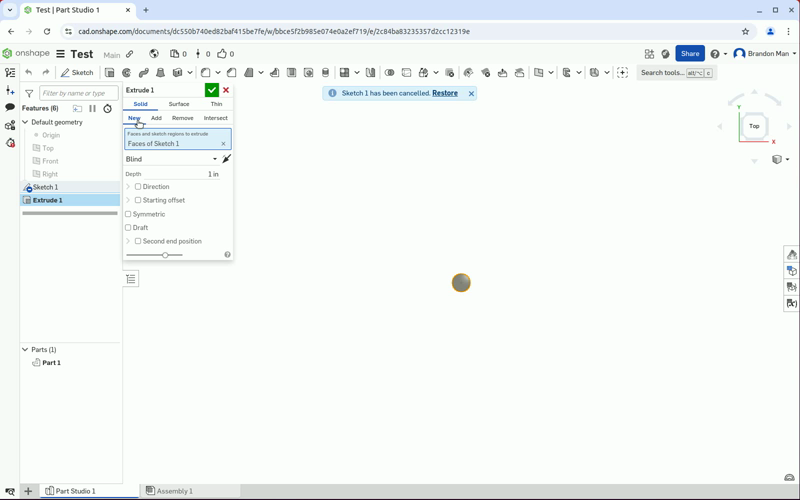
click(137, 120)
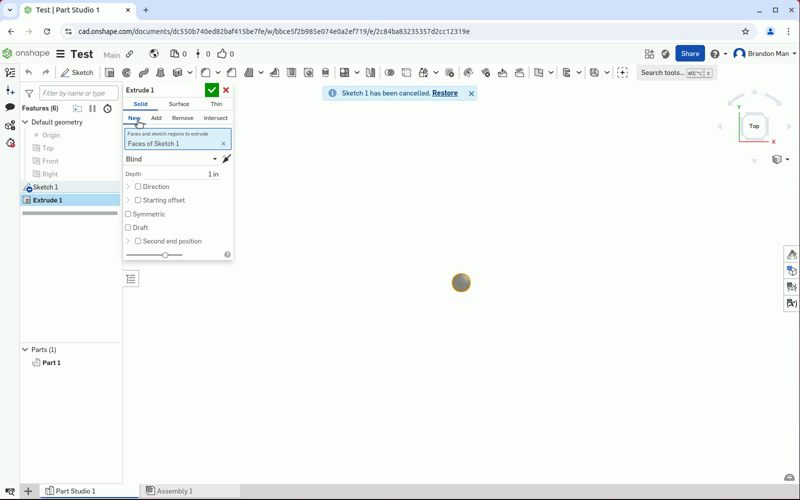
key(tab, 4)
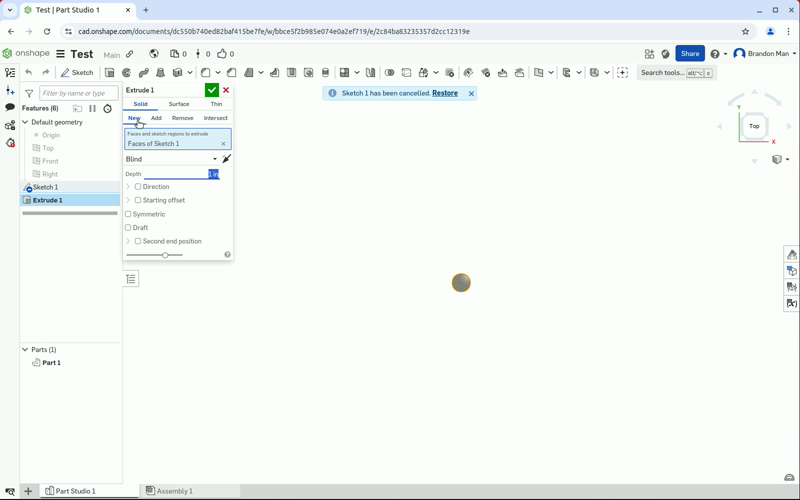
text(23.108)
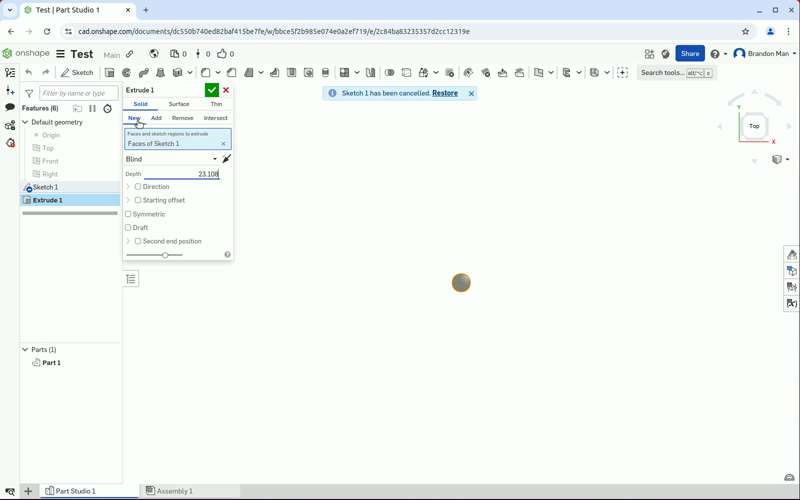
key(enter)
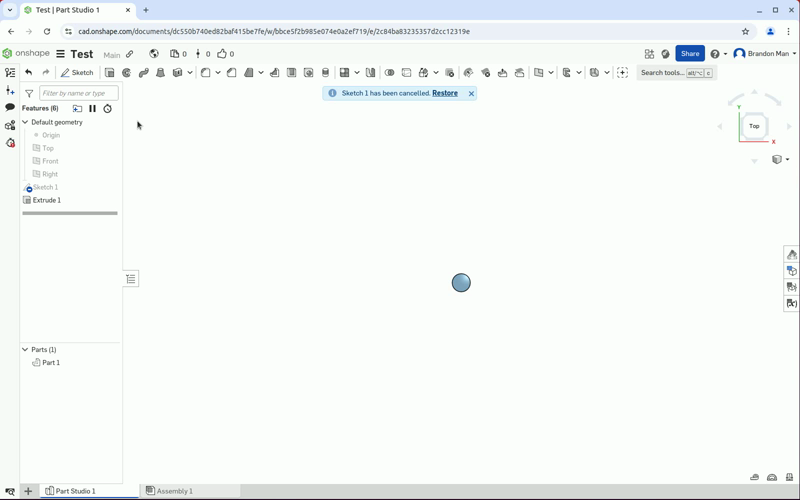
key(shift+h)
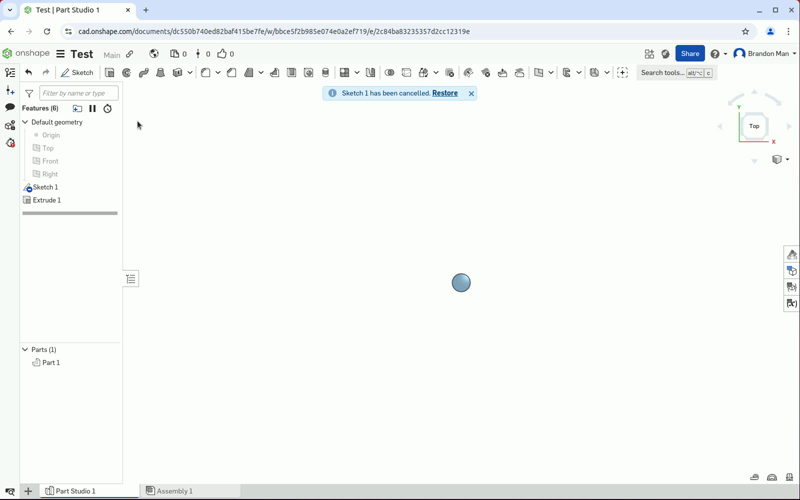
key(shift+h)
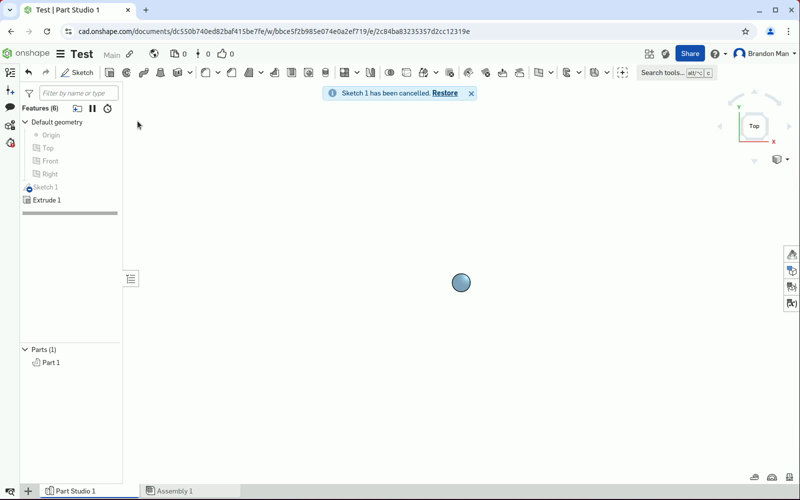
mouse_move(73, 189)
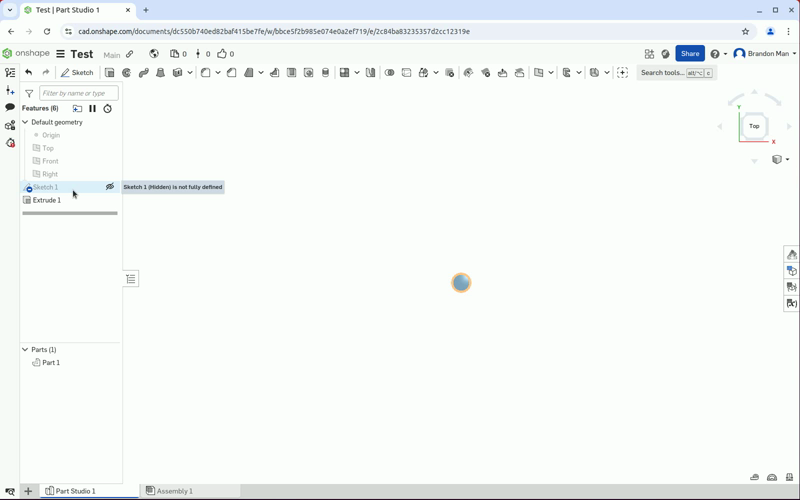
click(73, 189)
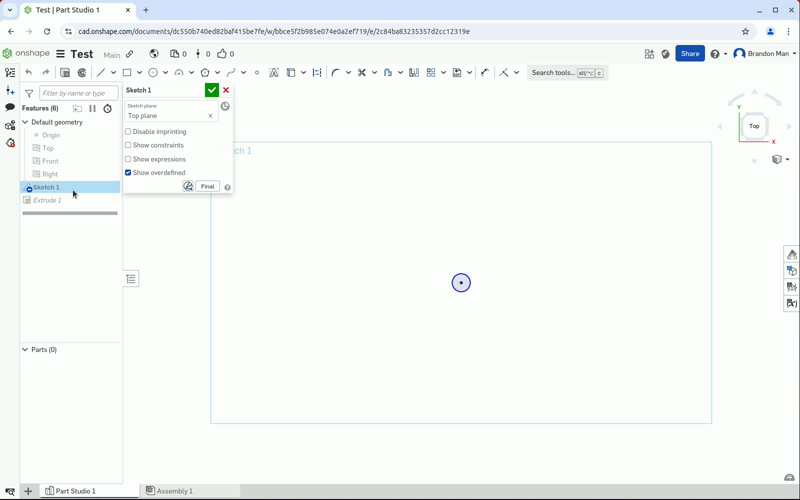
mouse_move(229, 92)
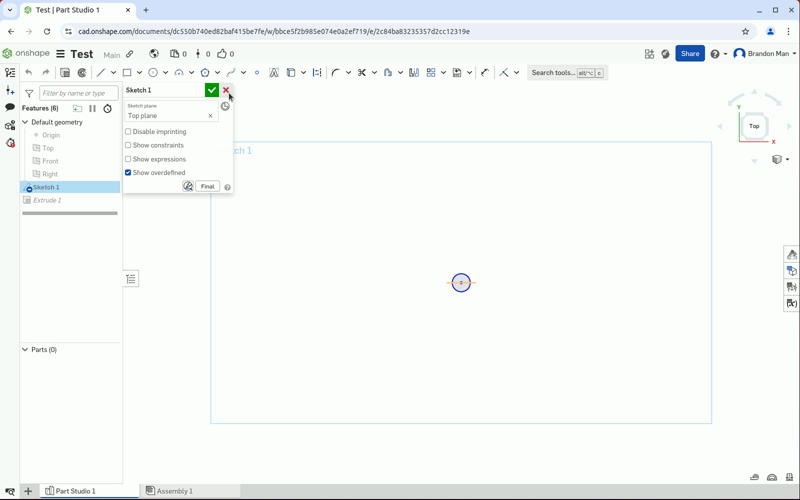
click(229, 92)
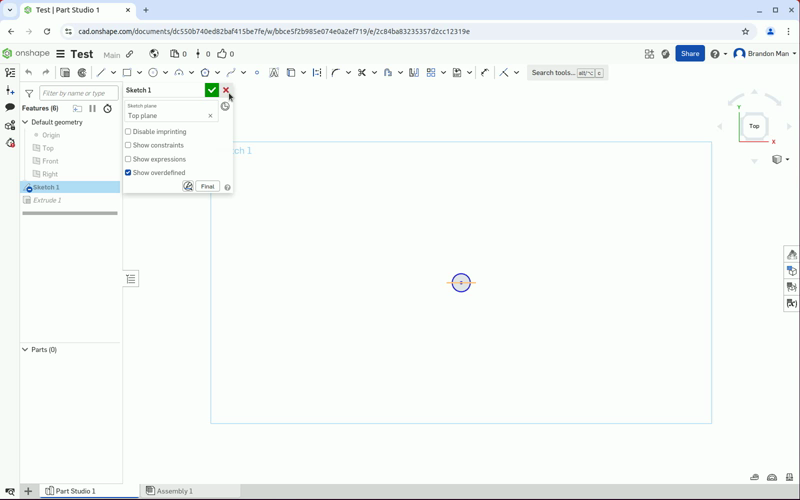
key(shift+s)
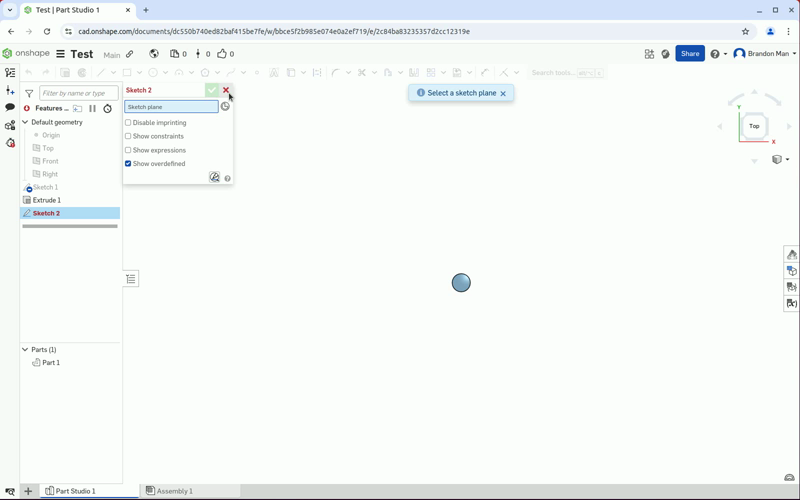
mouse_move(73, 150)
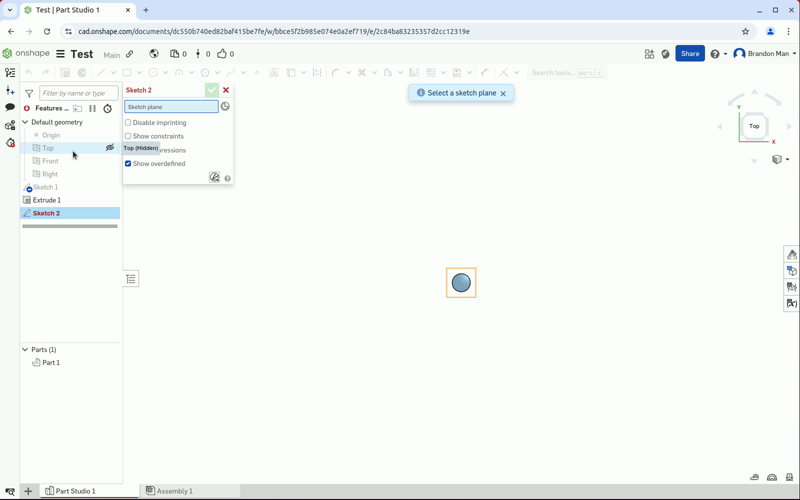
click(73, 150)
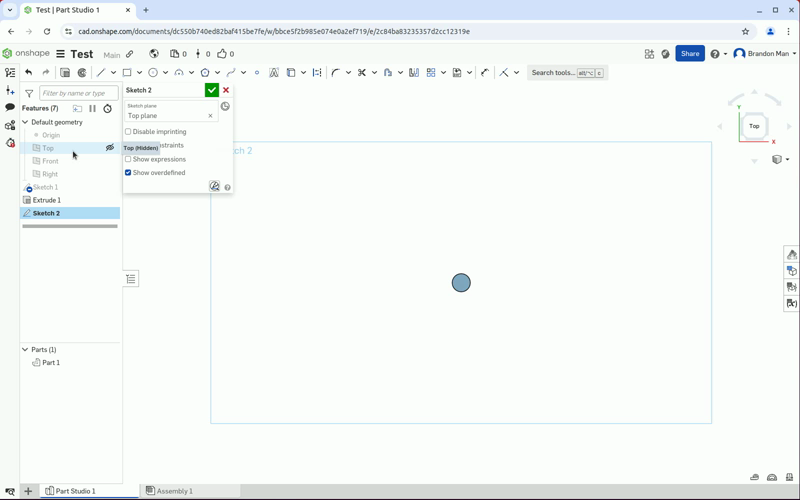
mouse_move(73, 352)
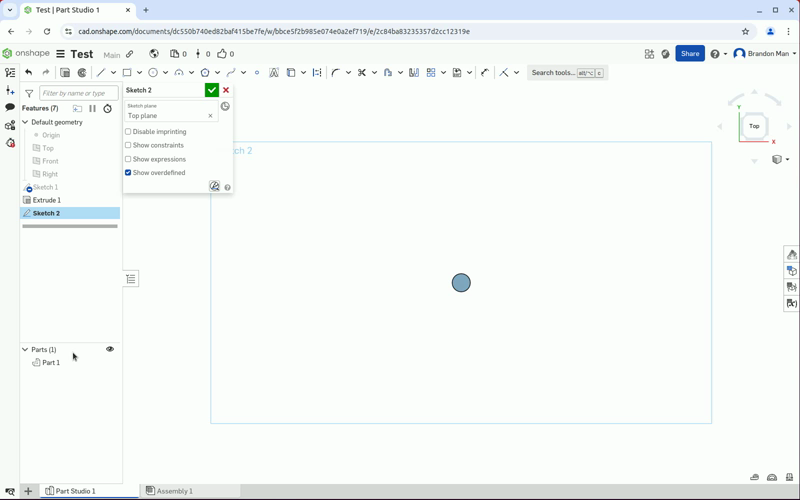
key(y)
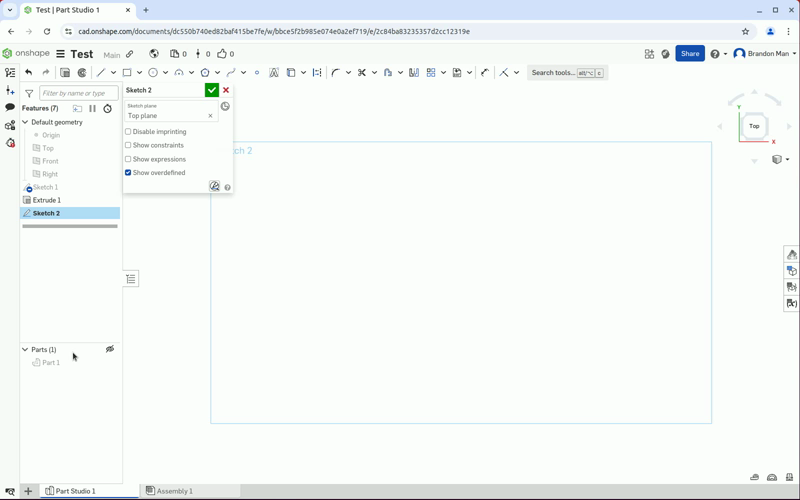
key(c)
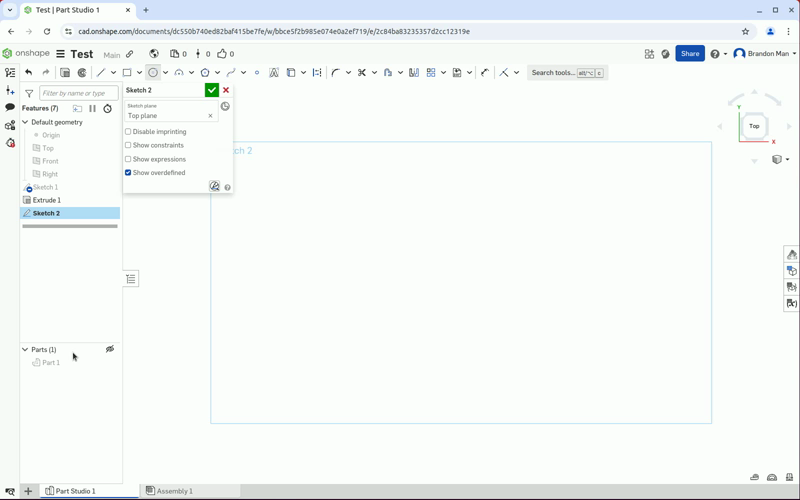
key_down(shift)
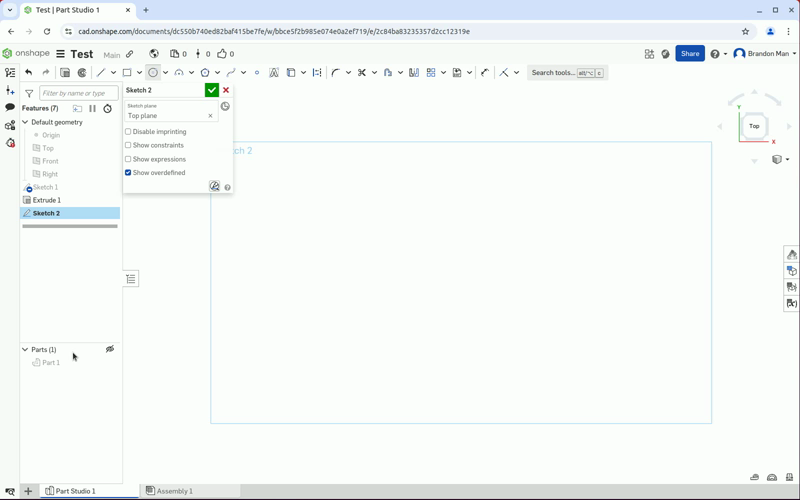
mouse_move(500, 282)
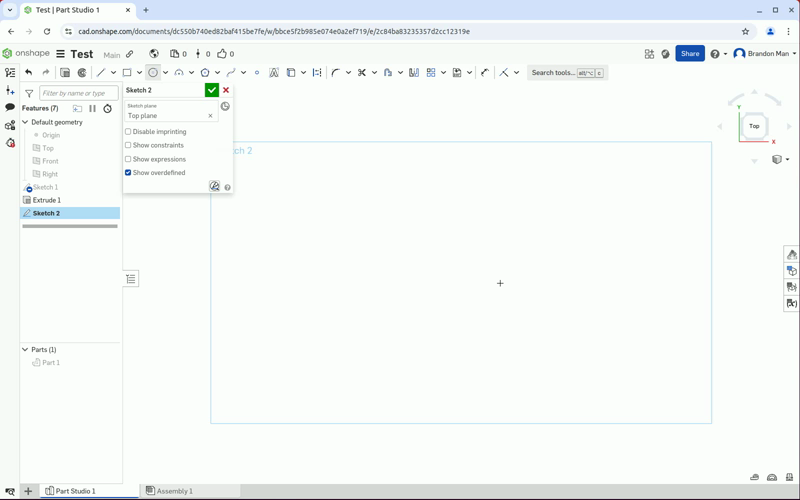
click(500, 282)
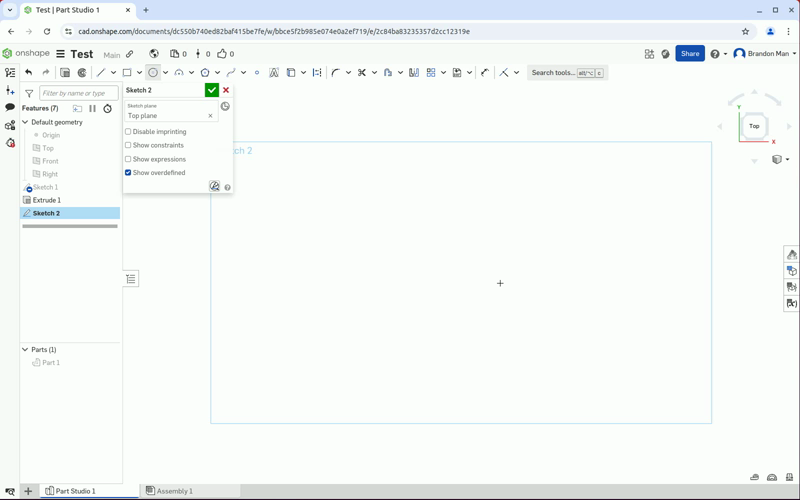
key_up(shift)
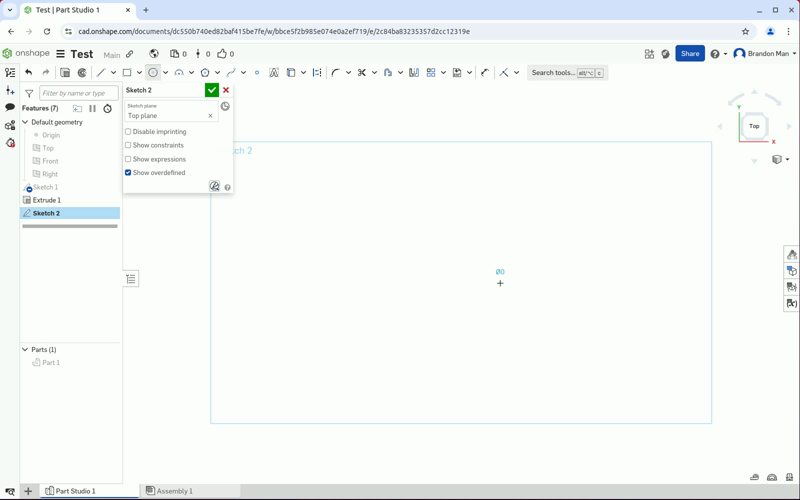
mouse_move(508, 282)
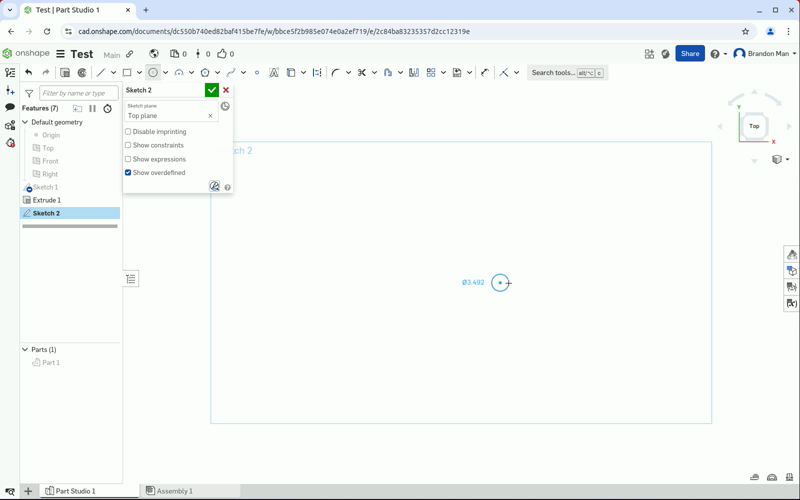
click(508, 282)
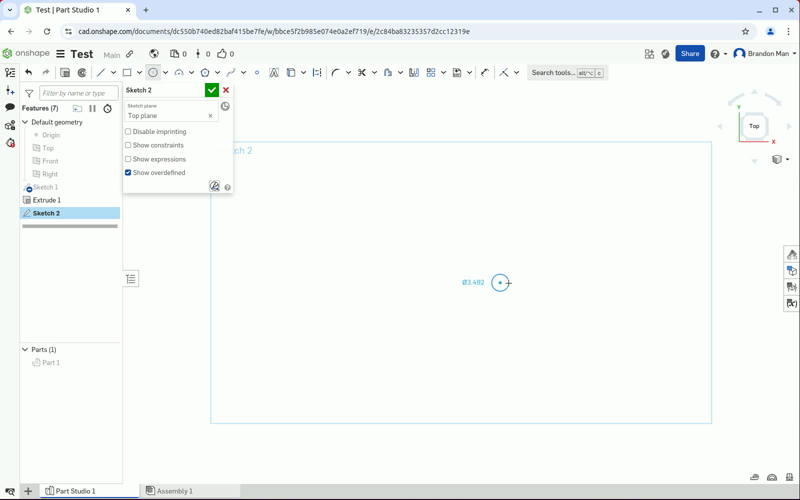
key(esc)
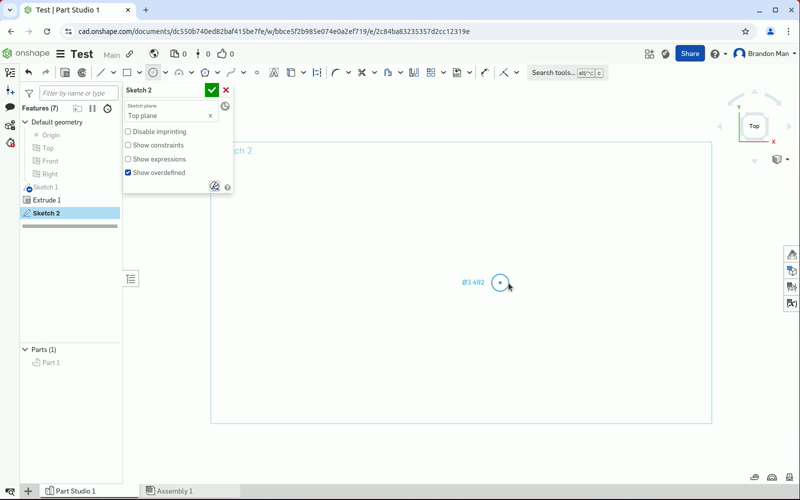
mouse_move(493, 283)
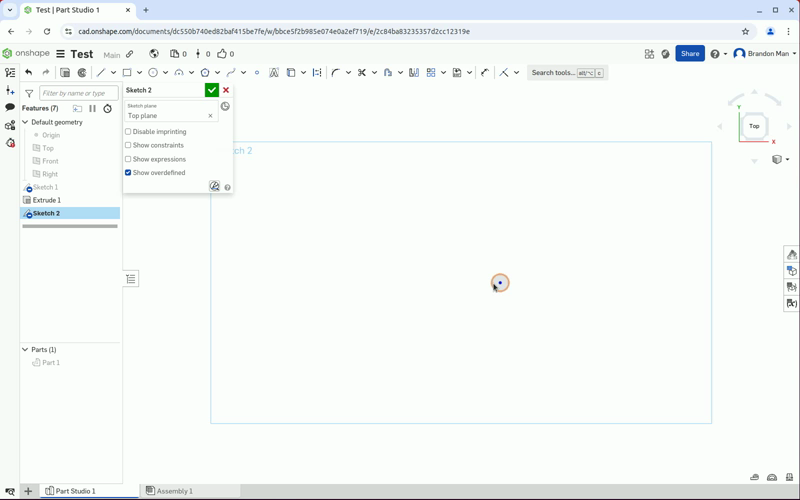
scroll(6)
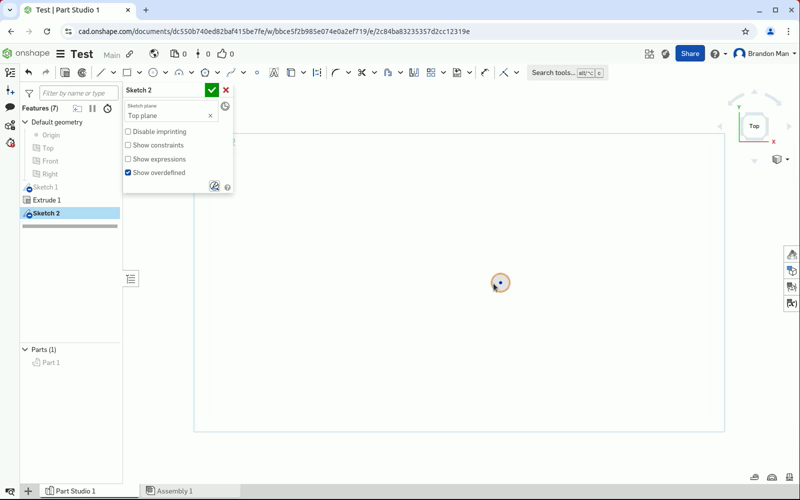
scroll(6)
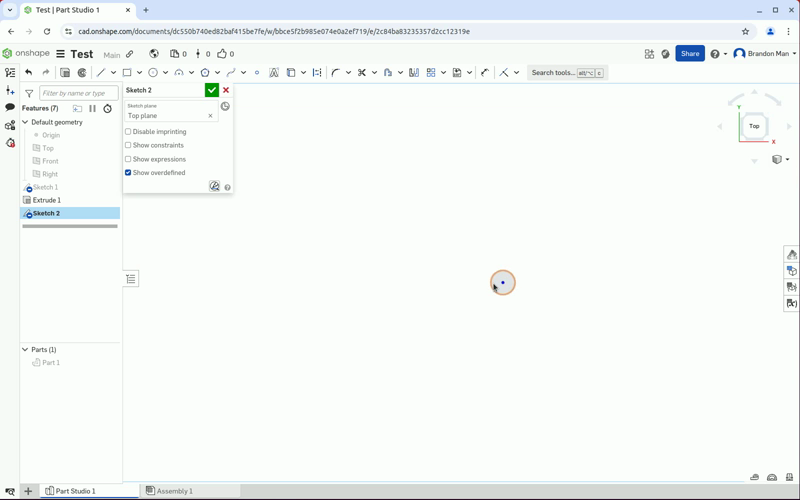
scroll(6)
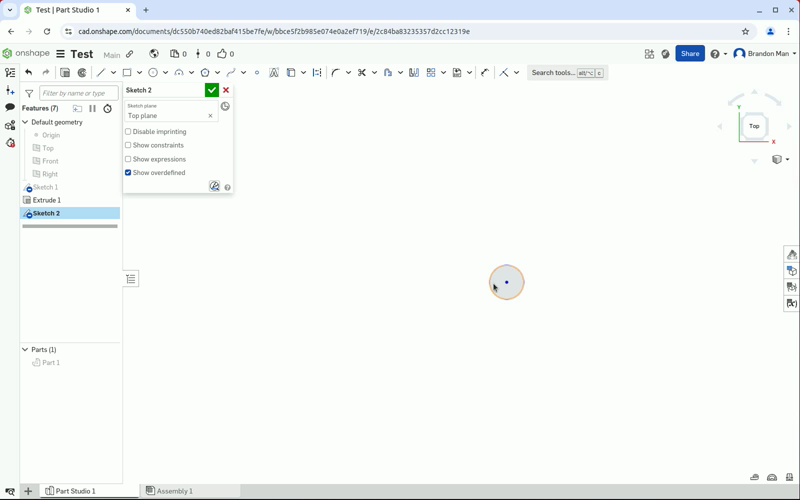
scroll(6)
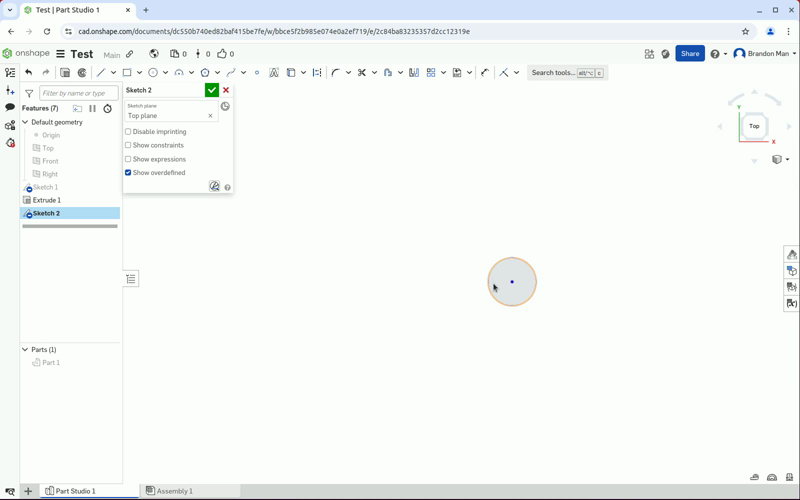
scroll(6)
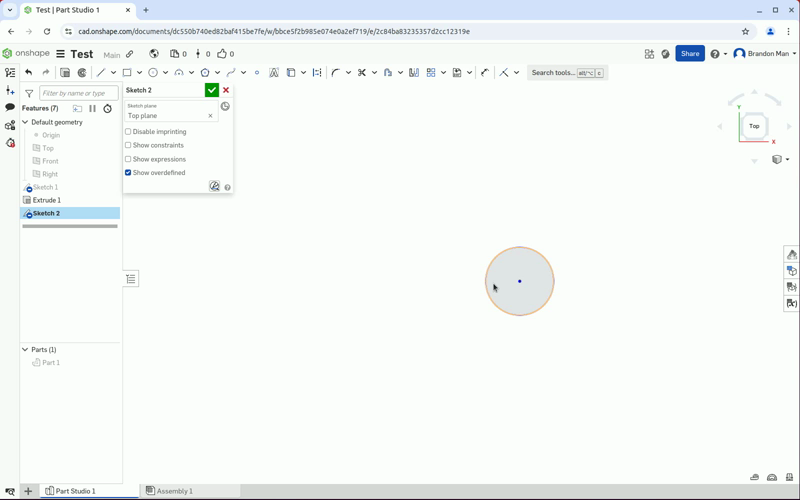
scroll(6)
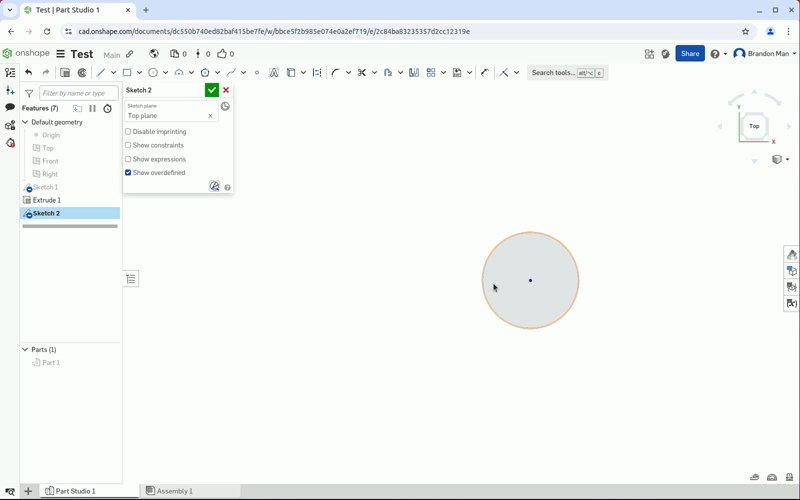
scroll(6)
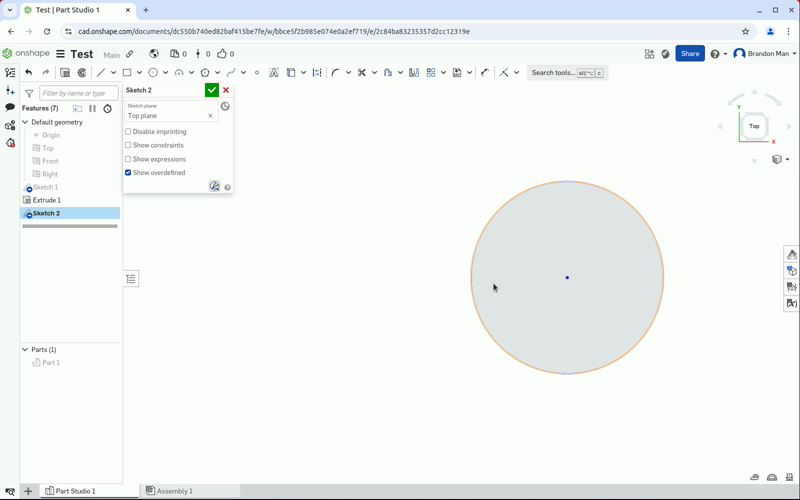
click(493, 283)
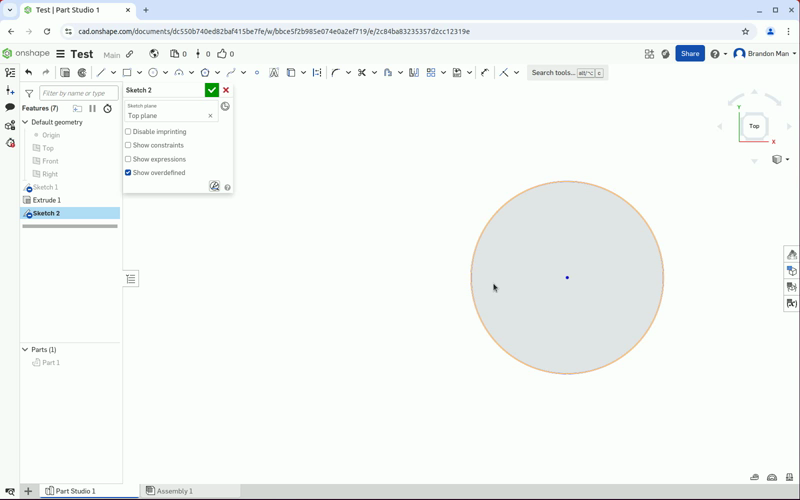
scroll(-6)
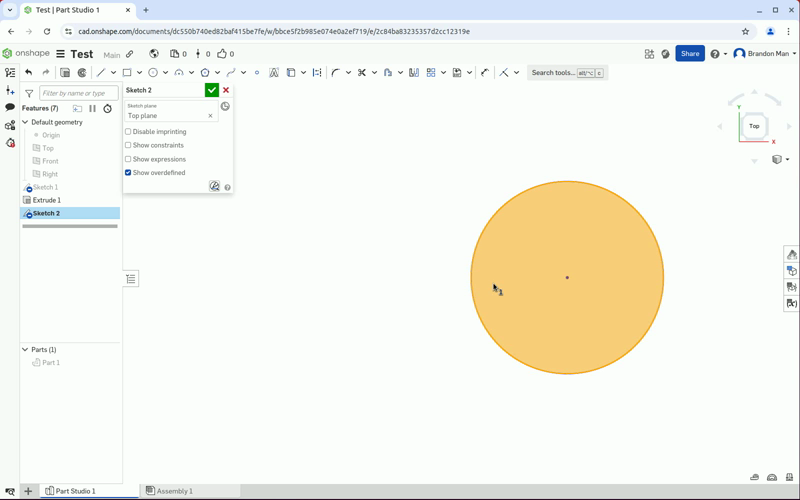
scroll(-6)
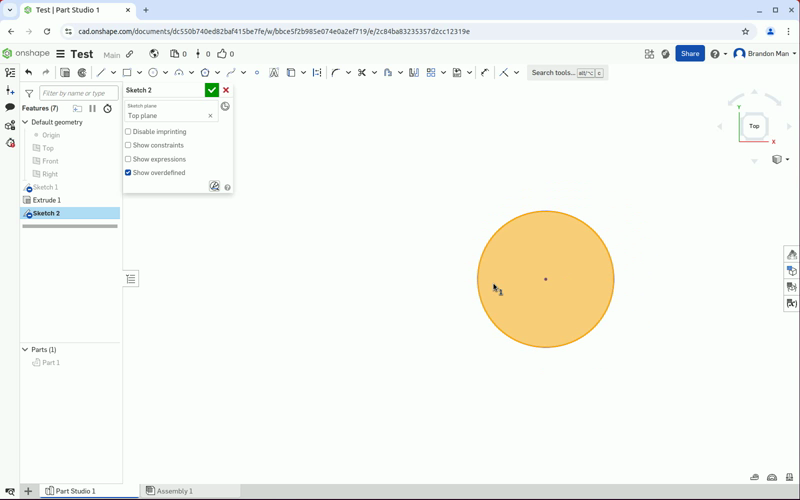
scroll(-6)
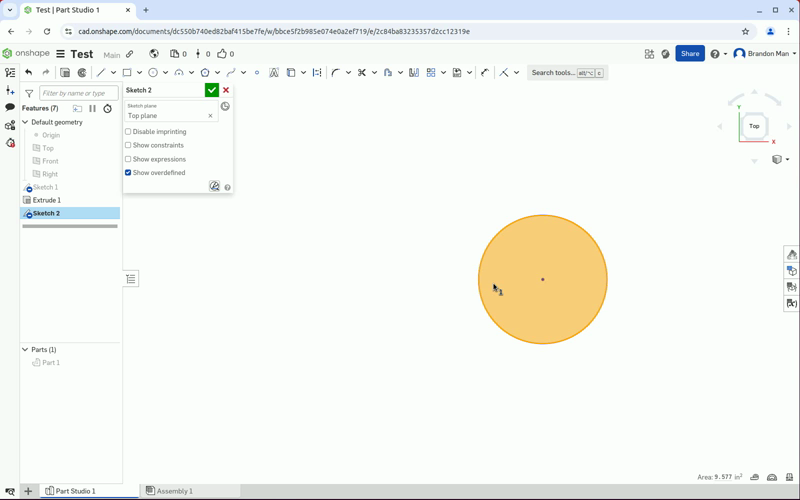
scroll(-6)
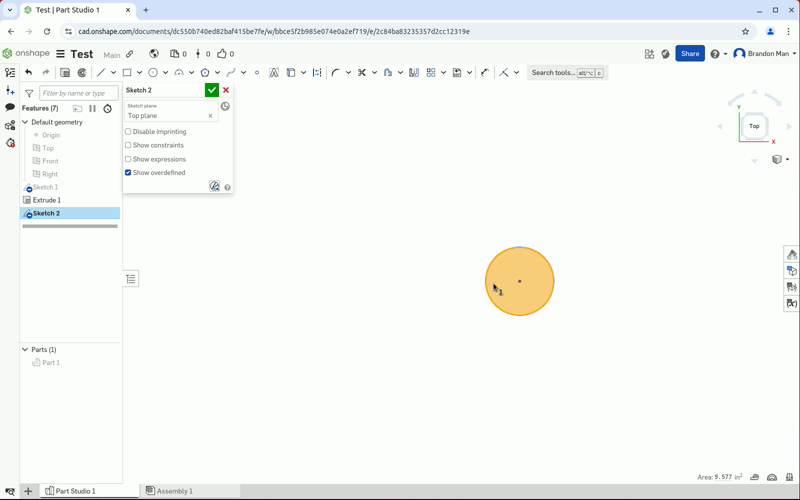
scroll(-6)
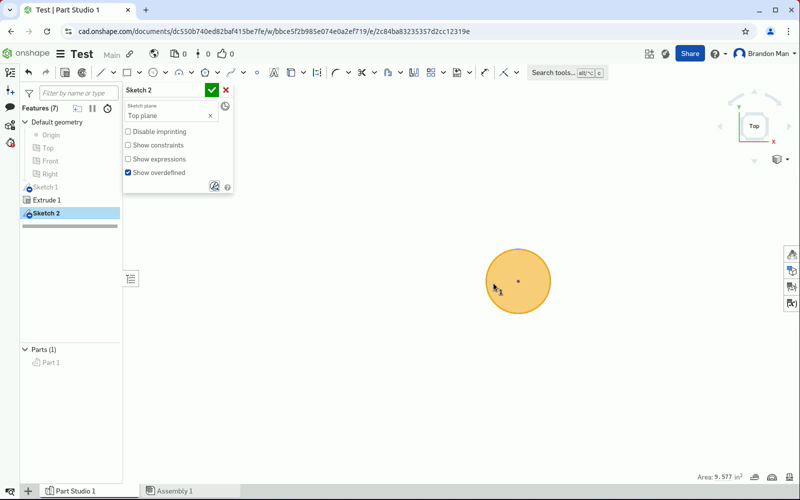
scroll(-6)
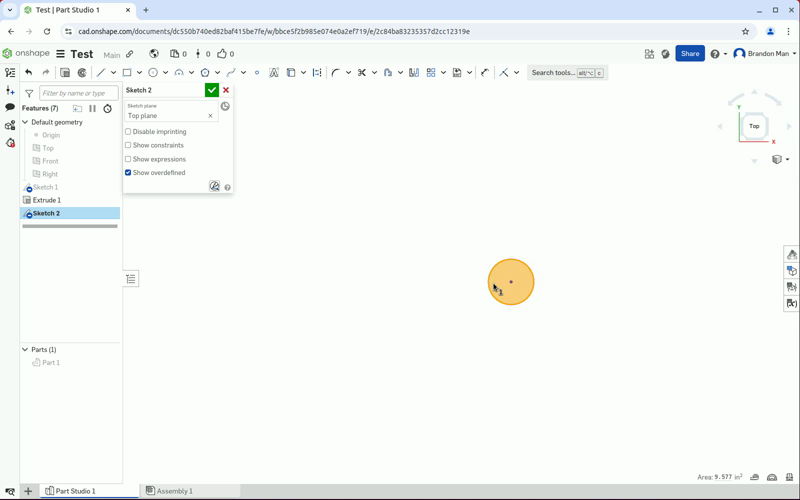
scroll(-6)
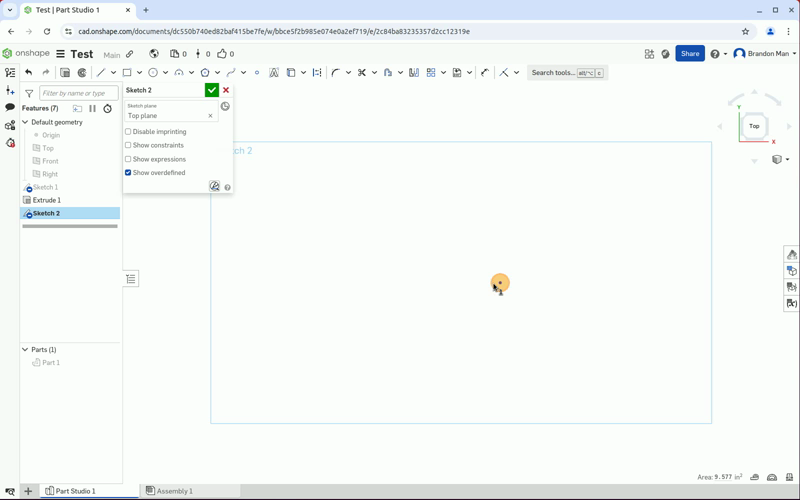
mouse_move(73, 352)
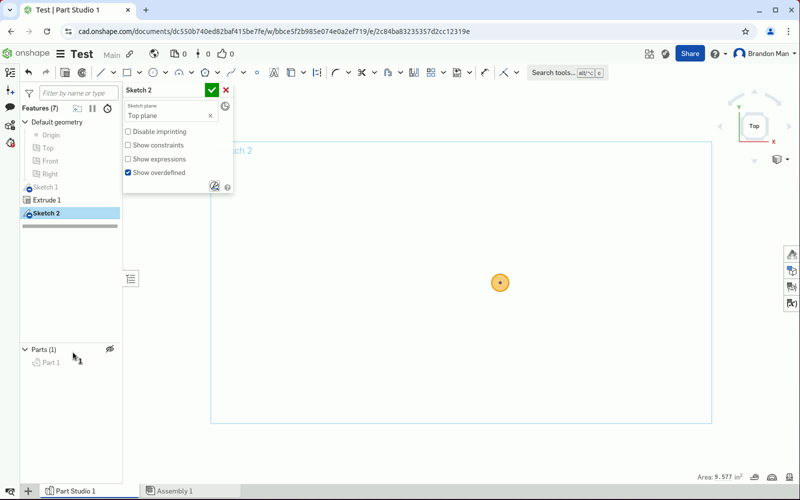
key(shift+y)
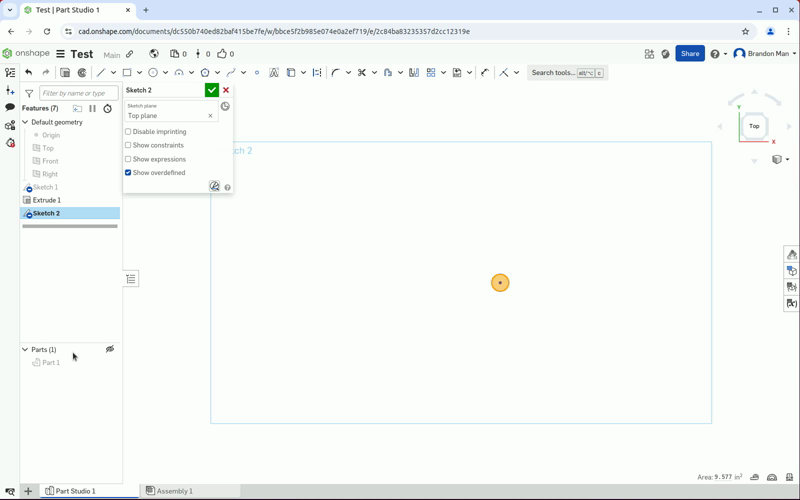
key(shift+e)
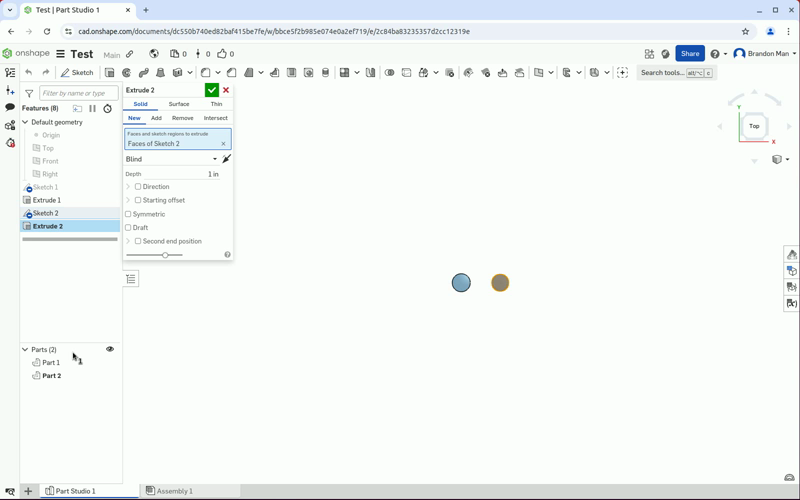
mouse_move(143, 106)
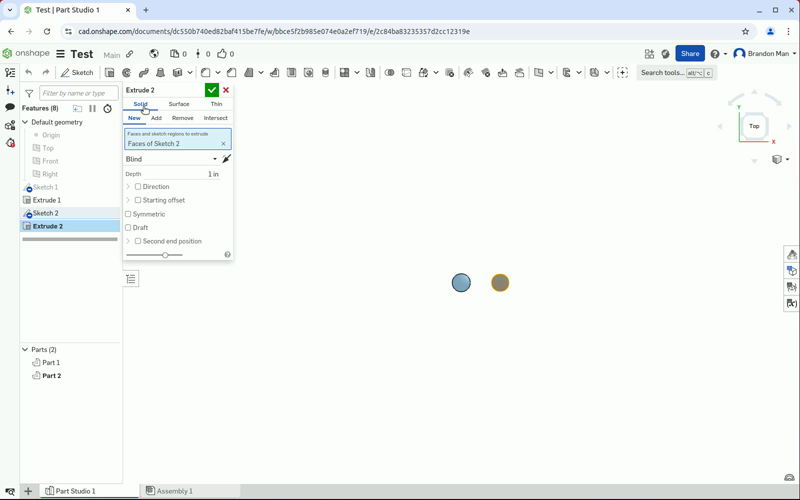
click(143, 106)
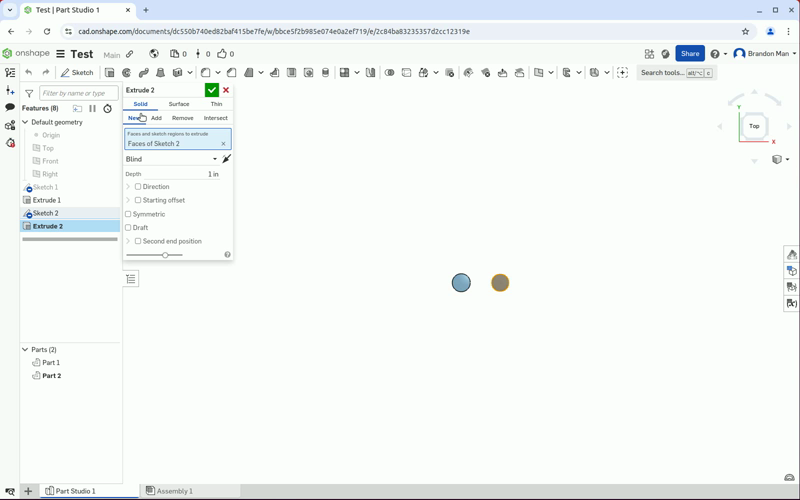
mouse_move(137, 120)
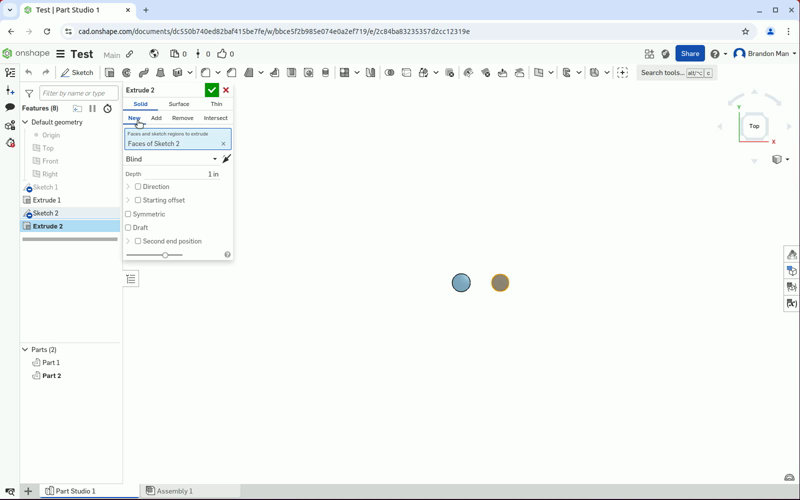
click(137, 120)
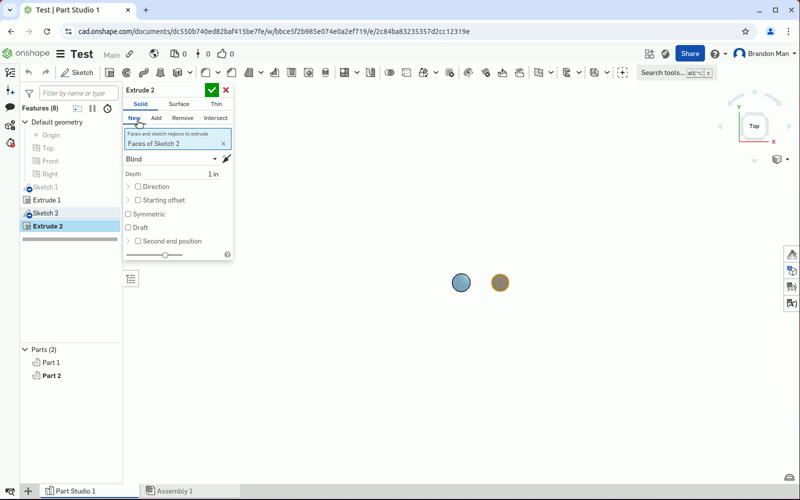
key(tab, 4)
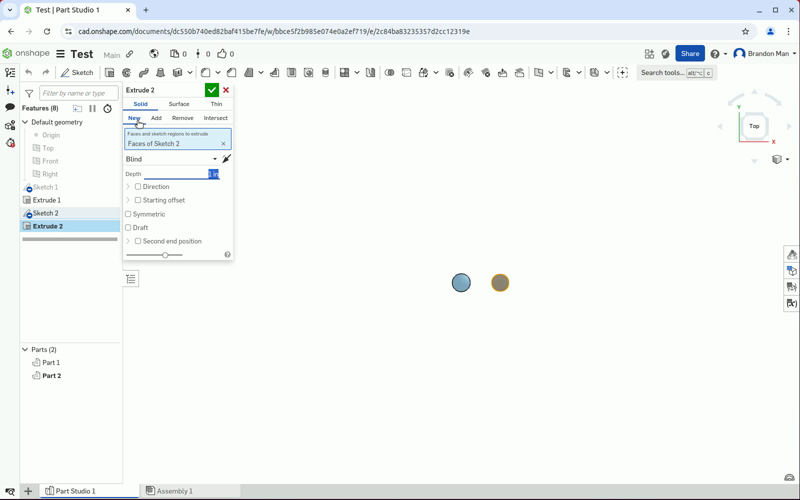
text(23.108)
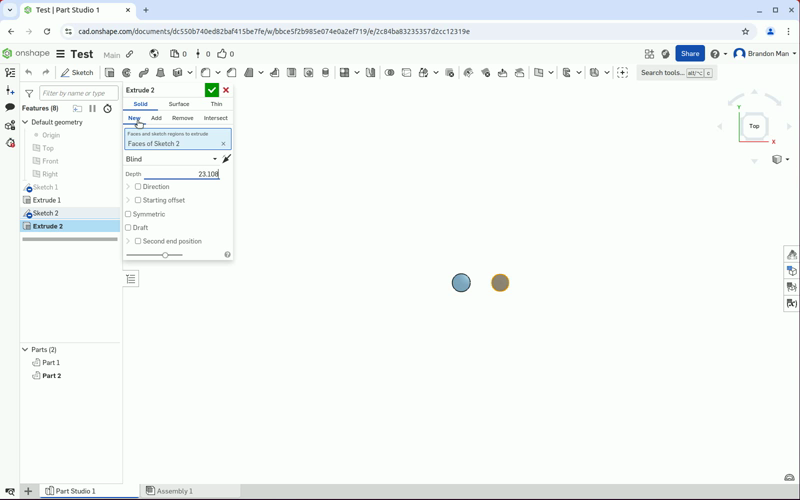
key(enter)
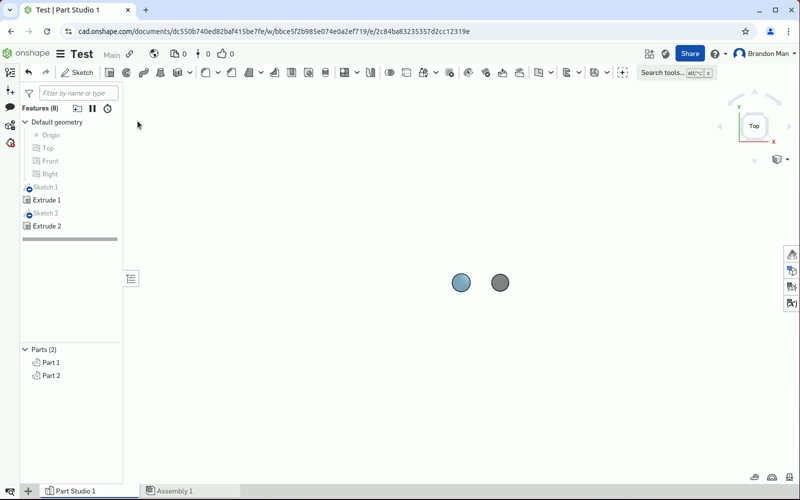
key(shift+h)
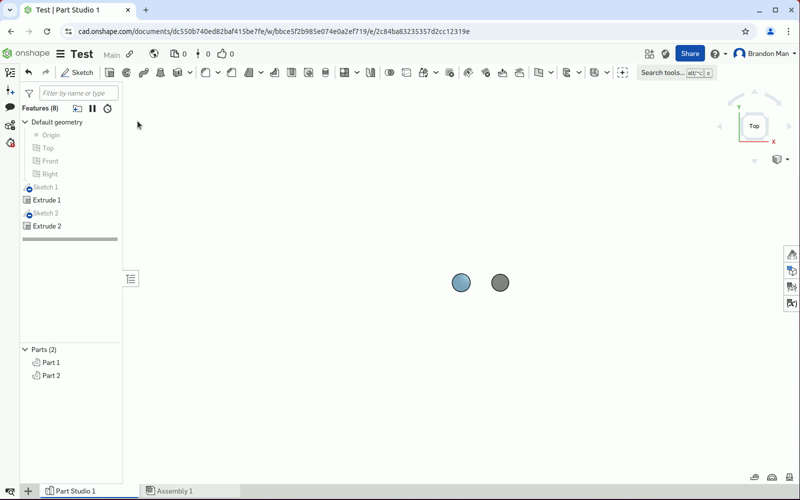
key(shift+h)
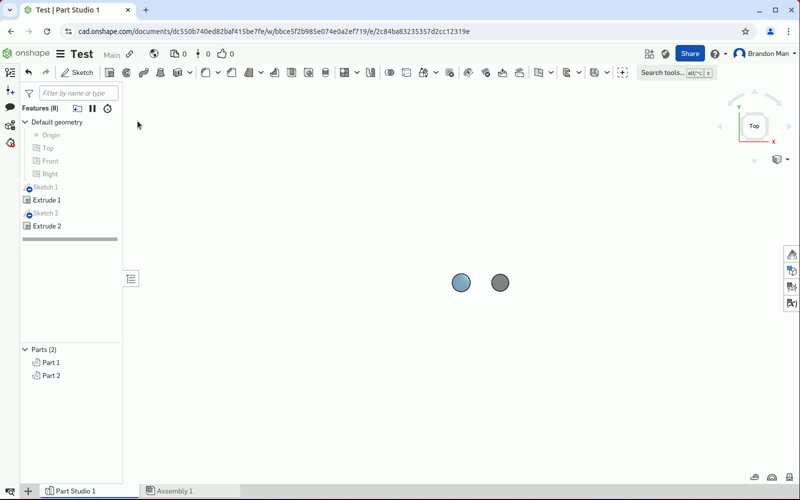
mouse_move(73, 189)
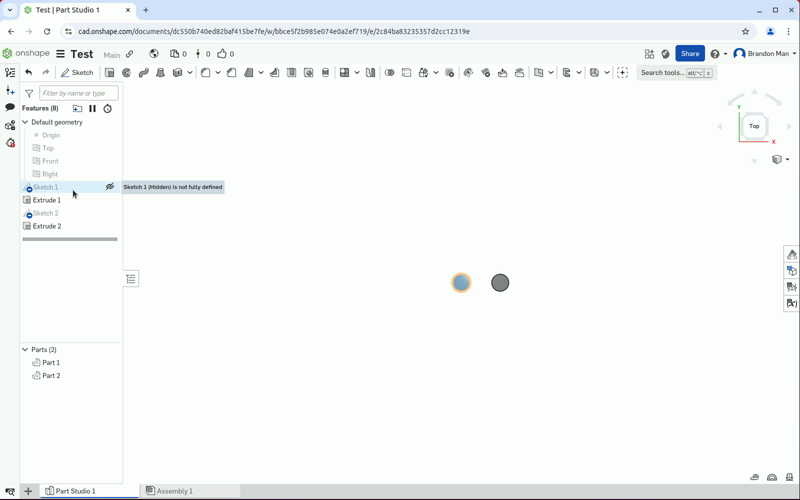
click(73, 189)
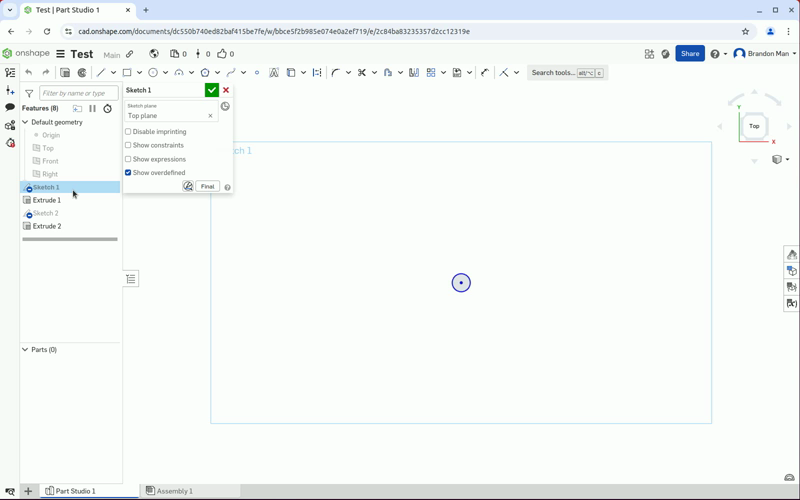
mouse_move(229, 92)
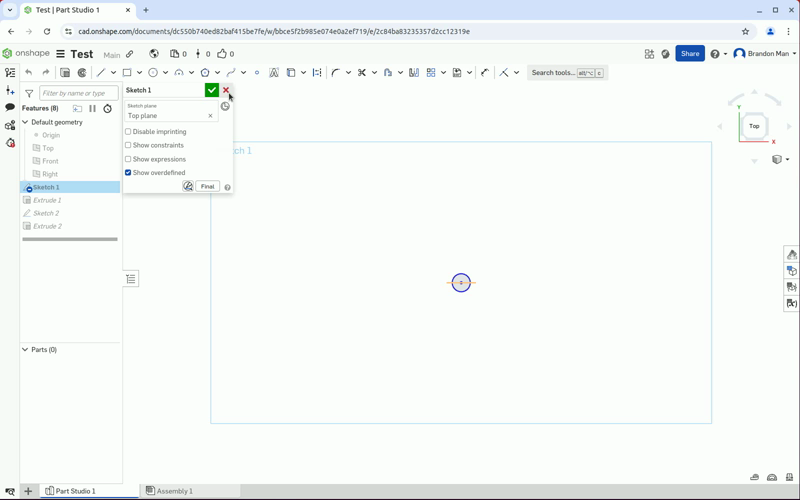
click(229, 92)
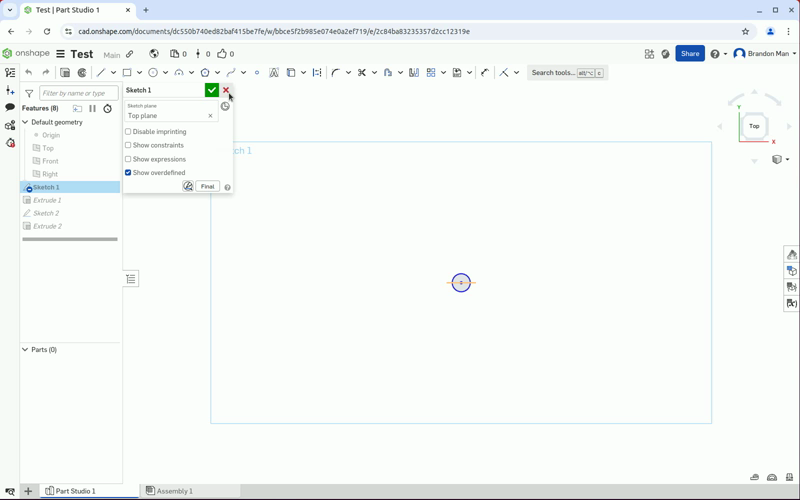
key(shift+s)
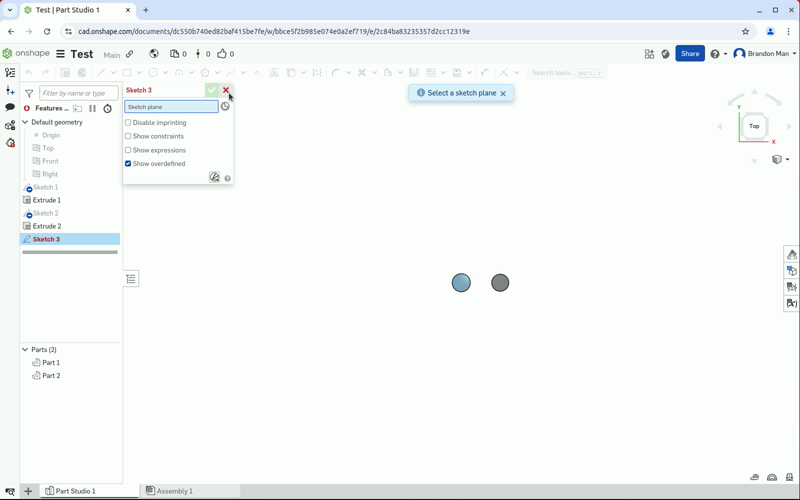
mouse_move(73, 150)
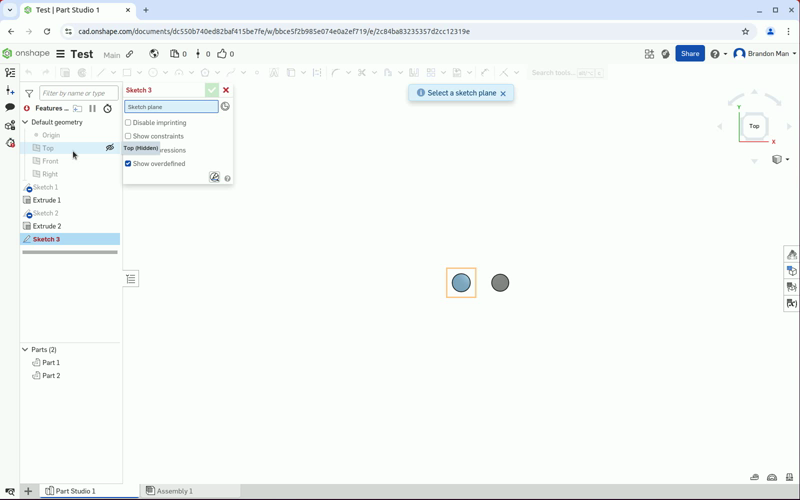
click(73, 150)
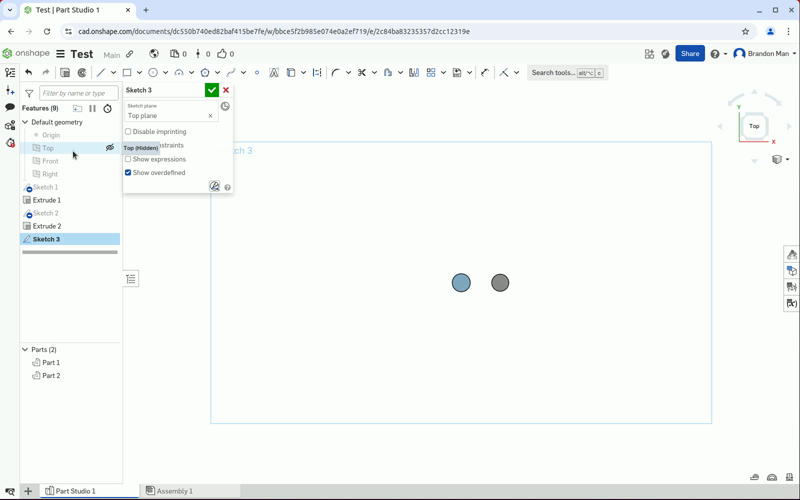
mouse_move(73, 352)
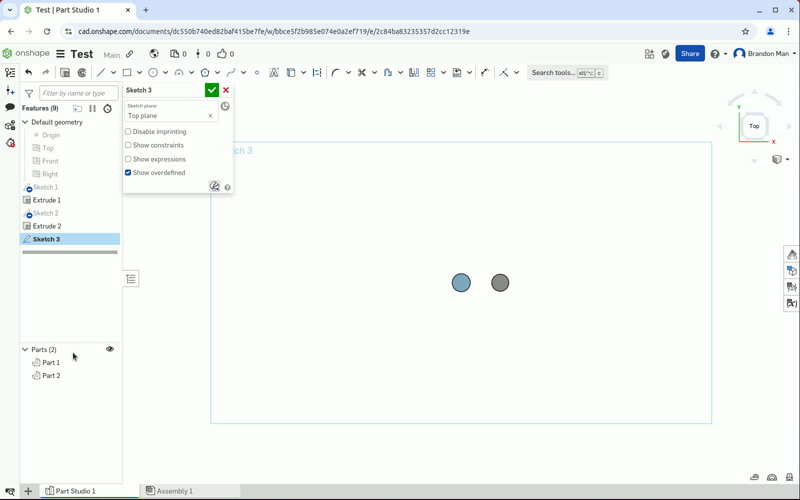
key(y)
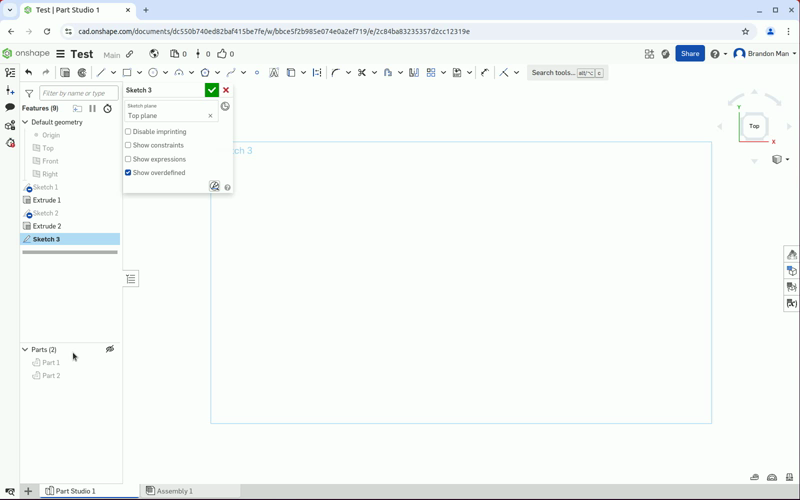
key(c)
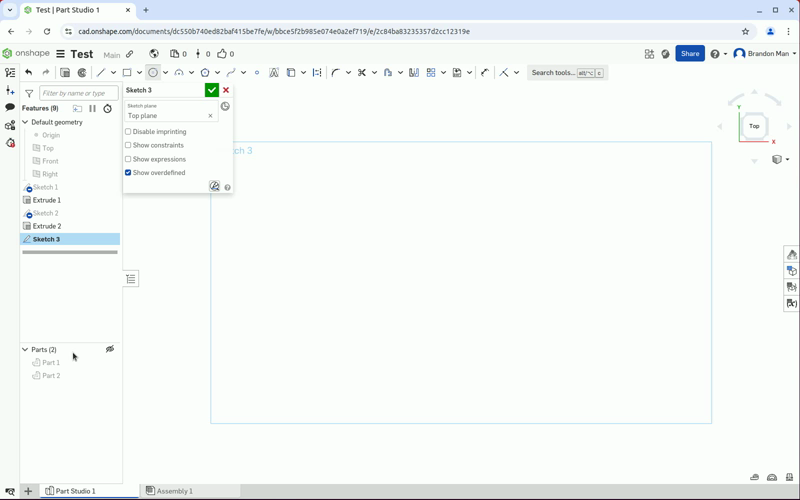
key_down(shift)
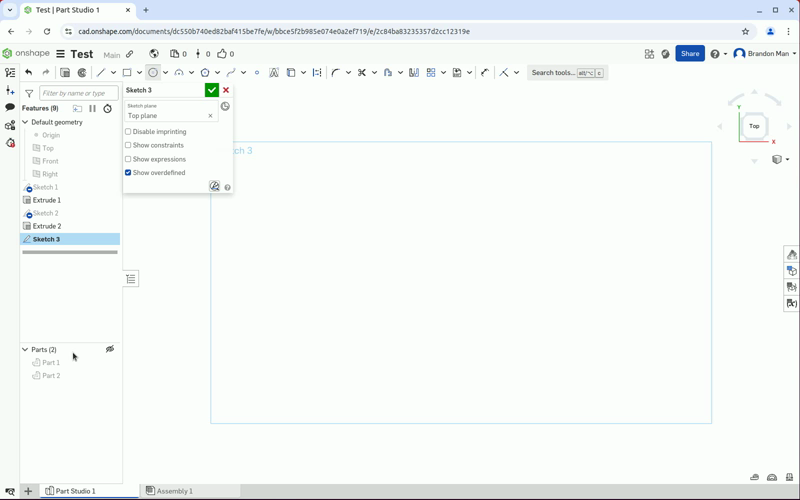
mouse_move(531, 282)
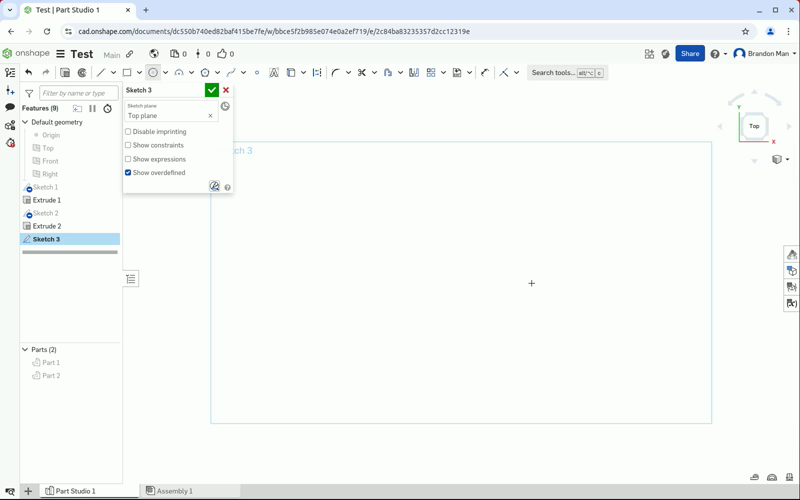
click(531, 282)
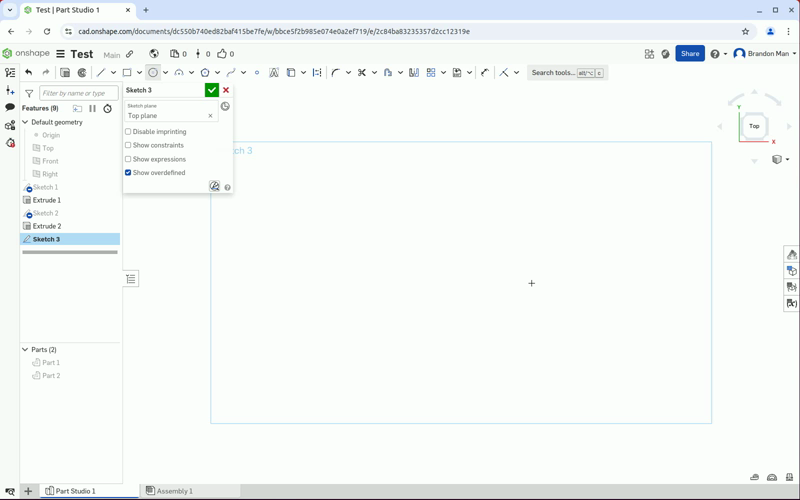
key_up(shift)
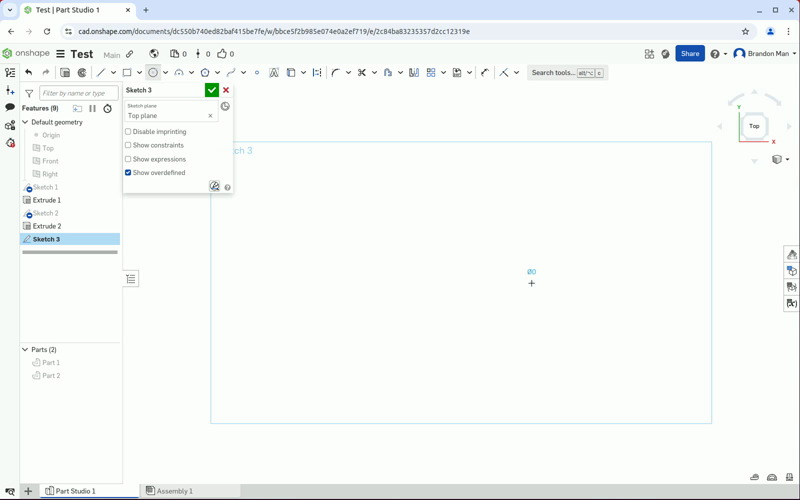
mouse_move(540, 282)
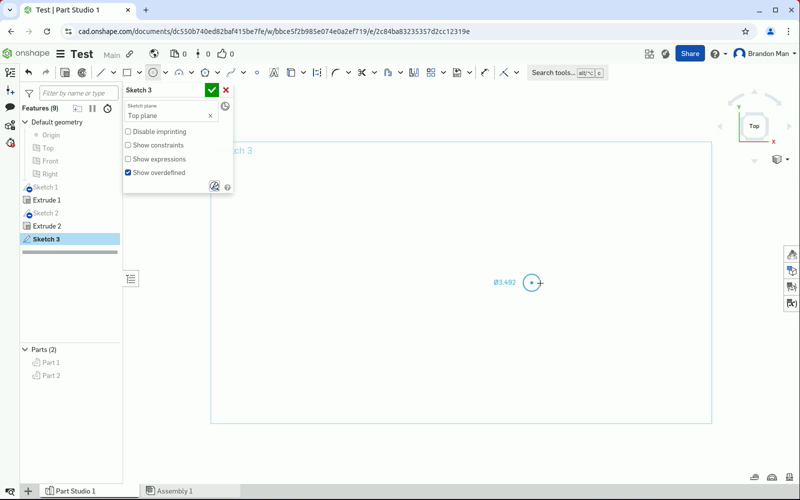
click(540, 282)
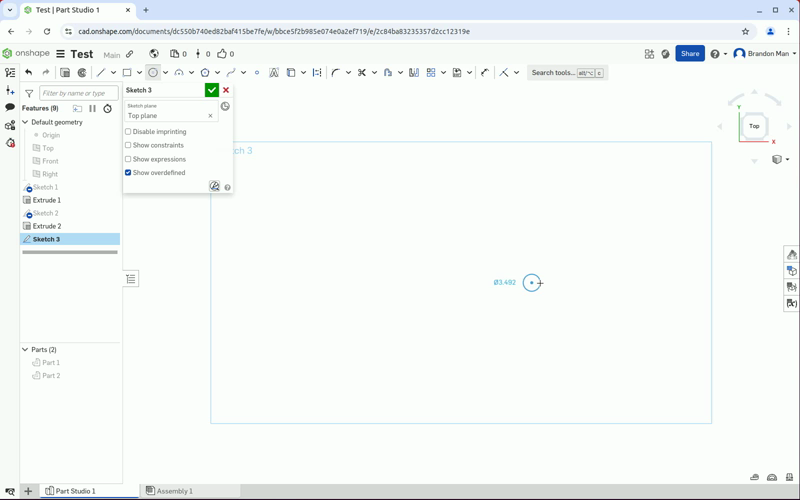
key(esc)
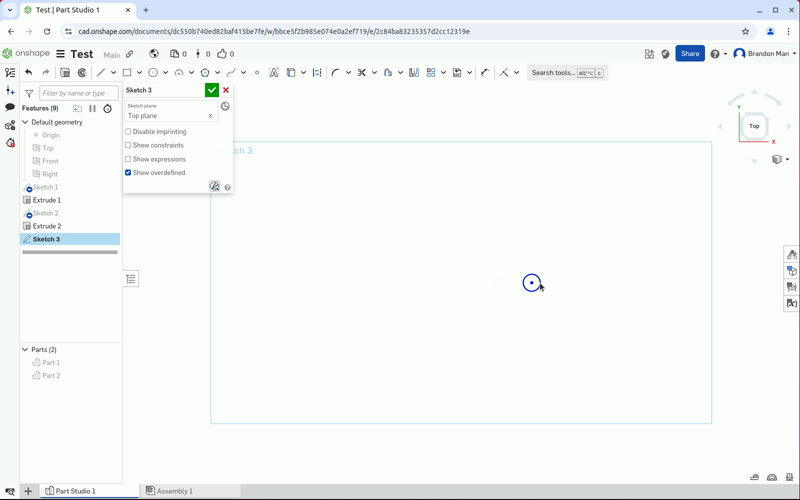
mouse_move(530, 275)
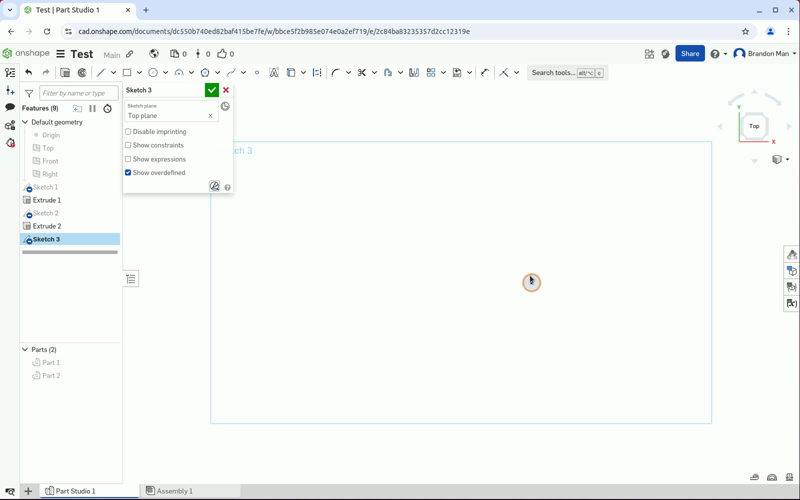
scroll(6)
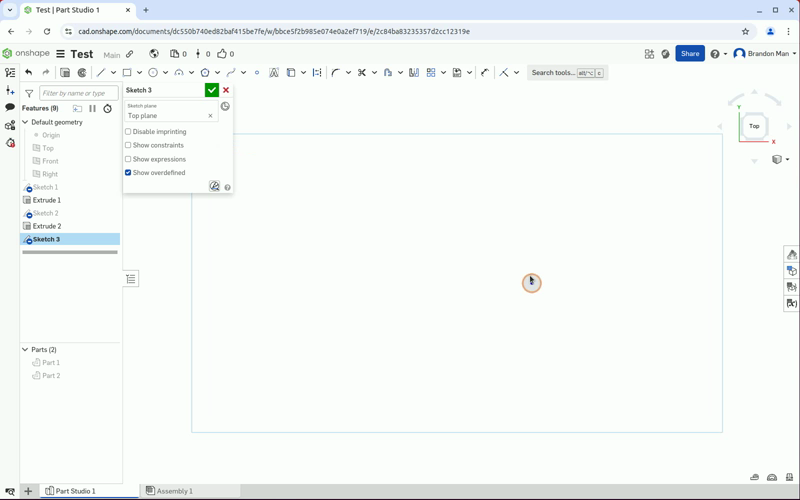
scroll(6)
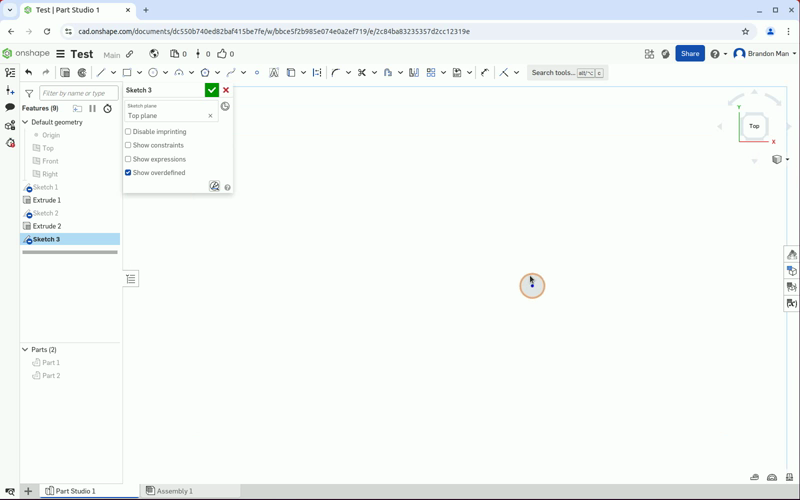
scroll(6)
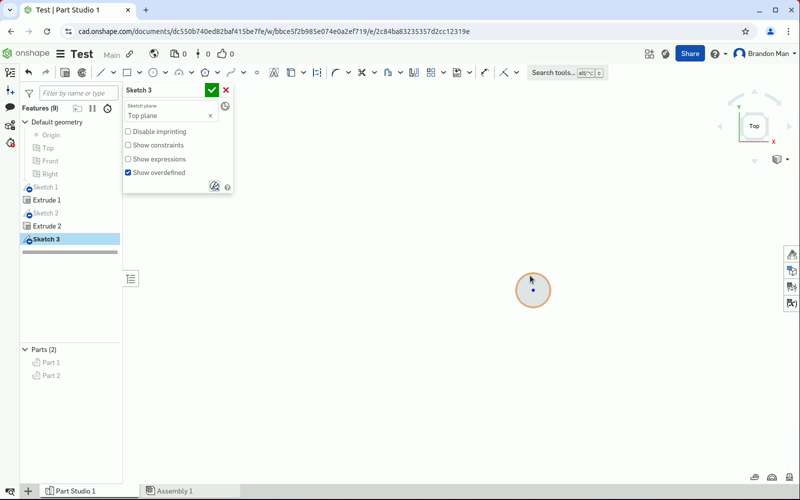
scroll(6)
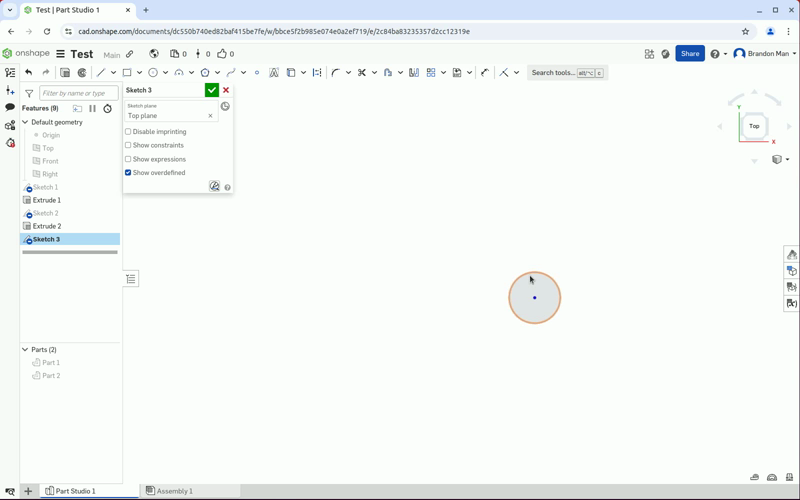
scroll(6)
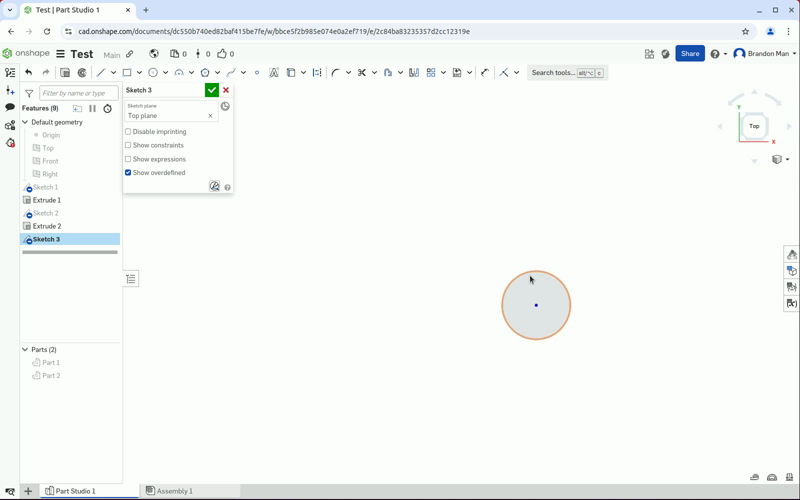
scroll(6)
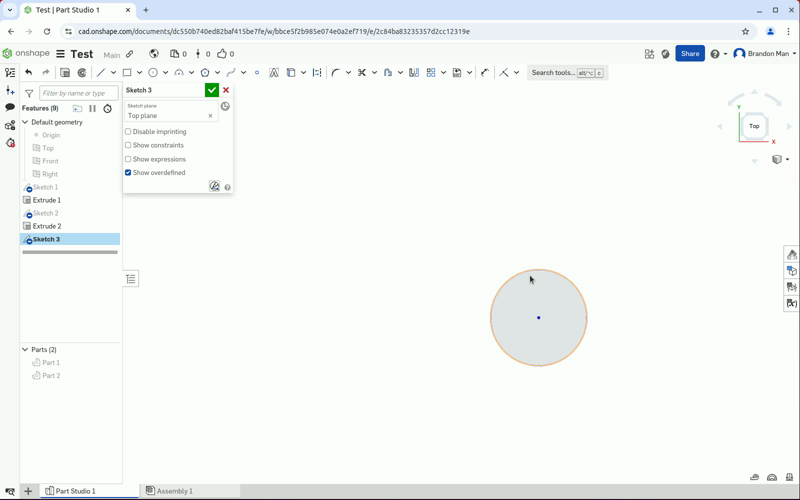
scroll(6)
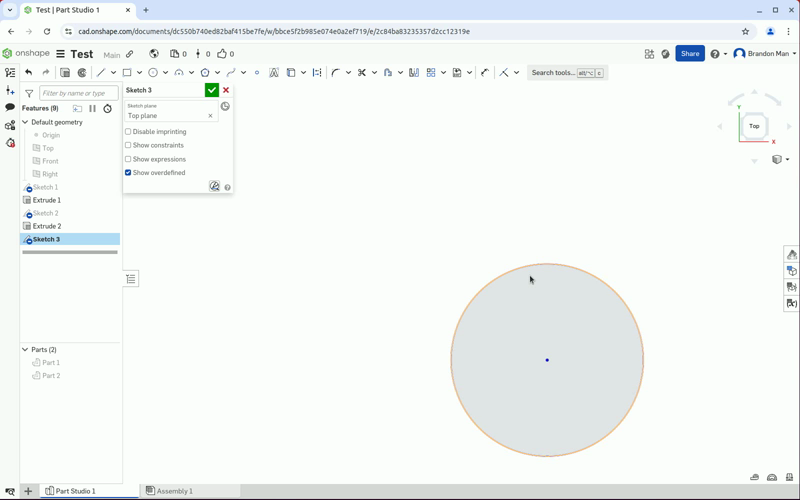
click(530, 275)
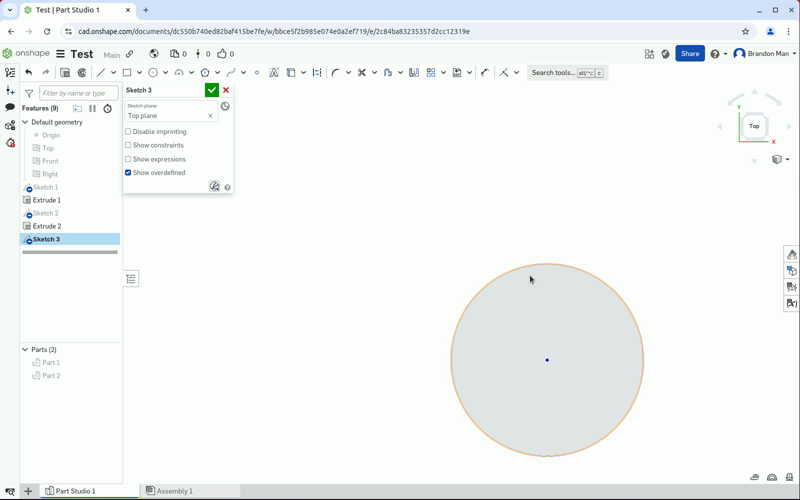
scroll(-6)
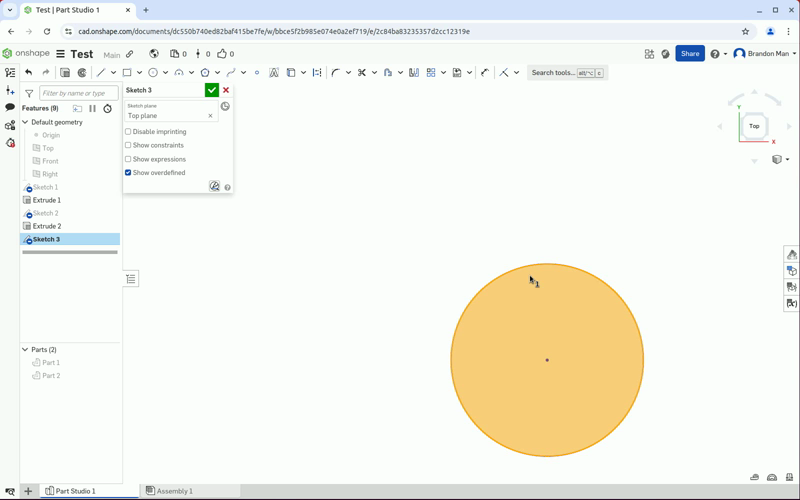
scroll(-6)
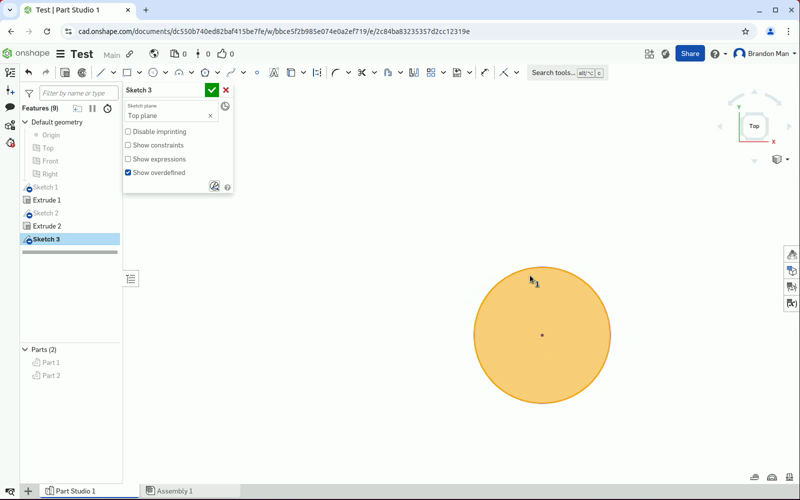
scroll(-6)
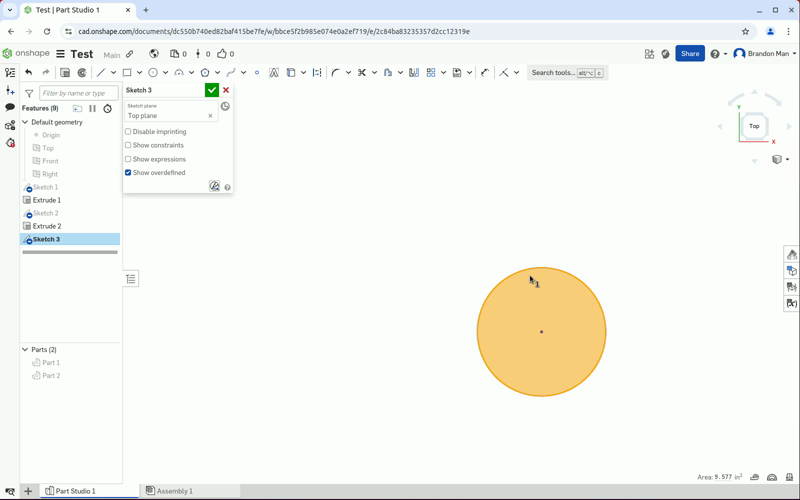
scroll(-6)
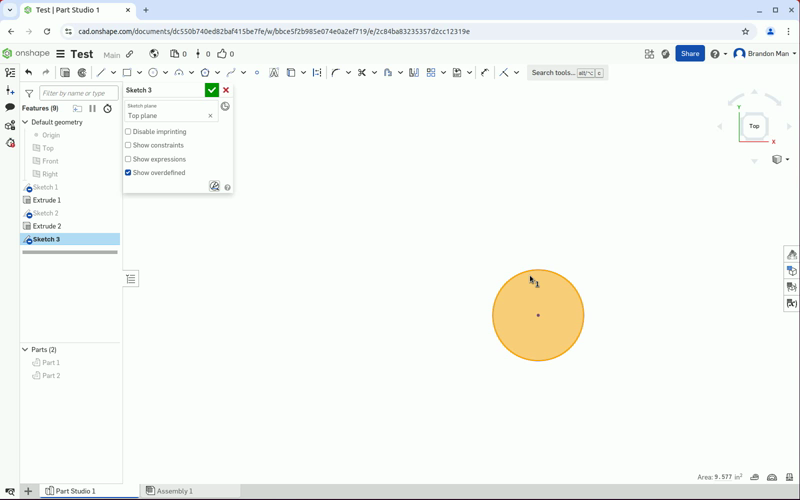
scroll(-6)
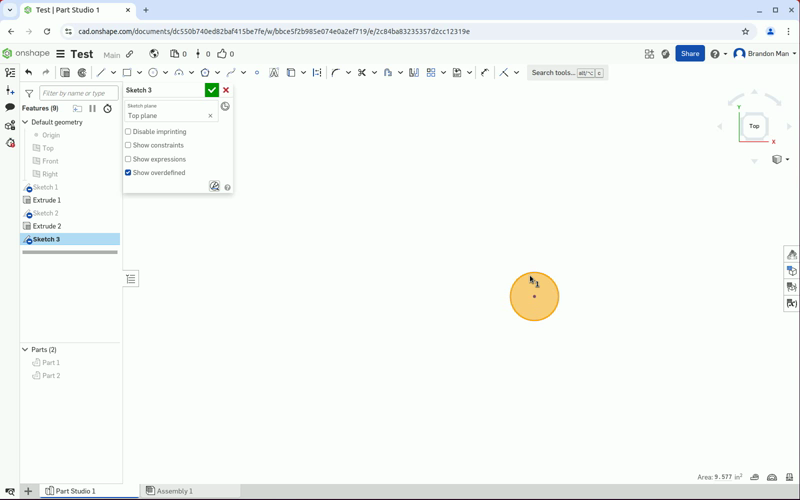
scroll(-6)
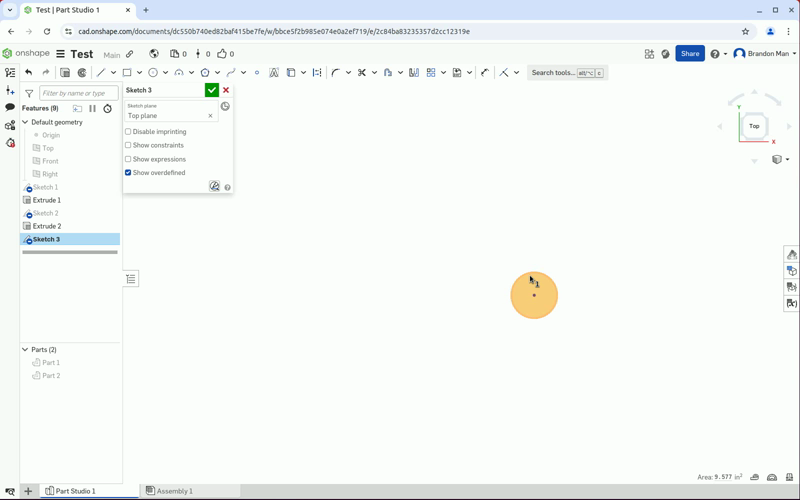
scroll(-6)
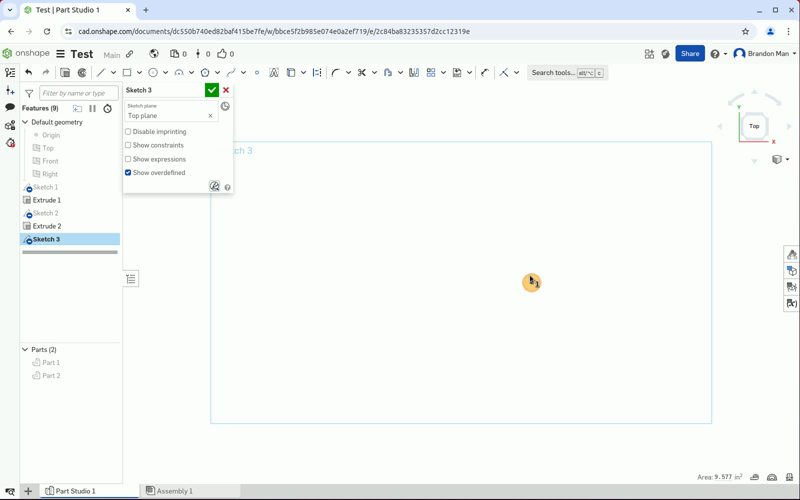
mouse_move(73, 352)
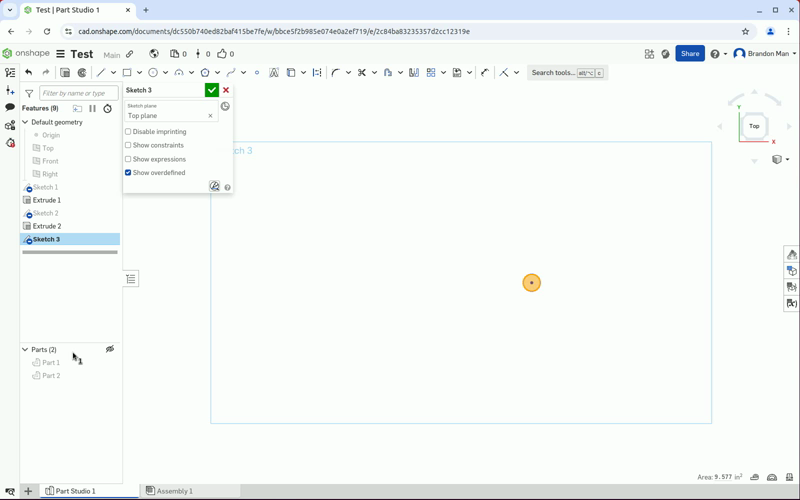
key(shift+y)
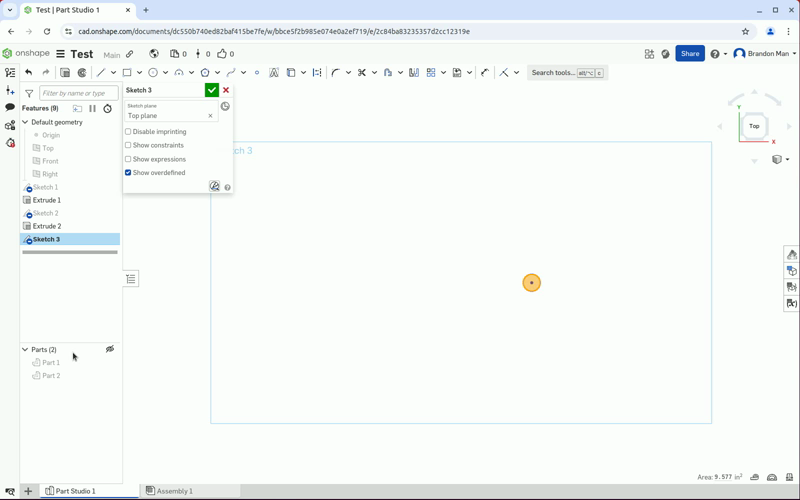
key(shift+e)
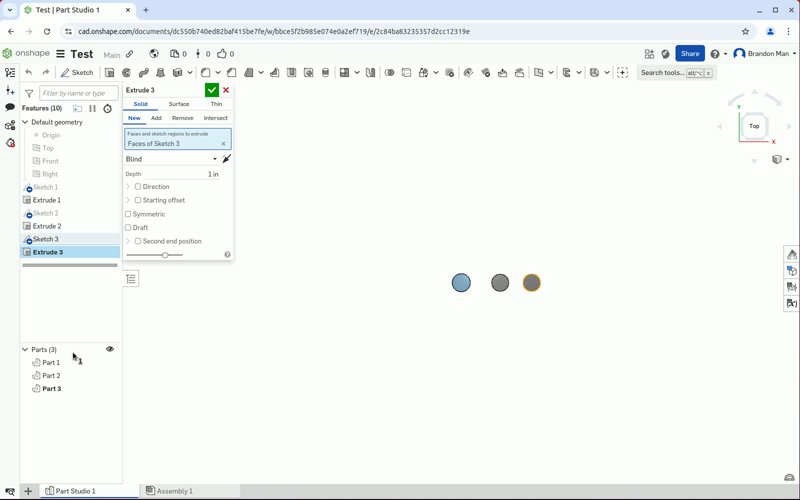
mouse_move(143, 106)
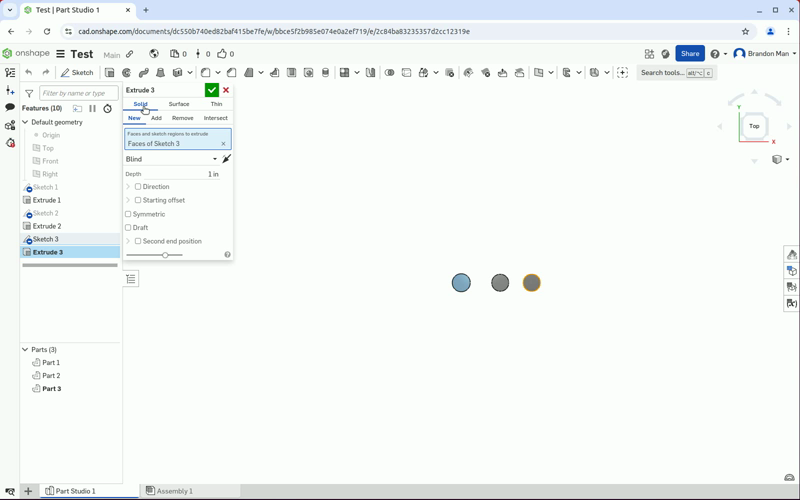
click(143, 106)
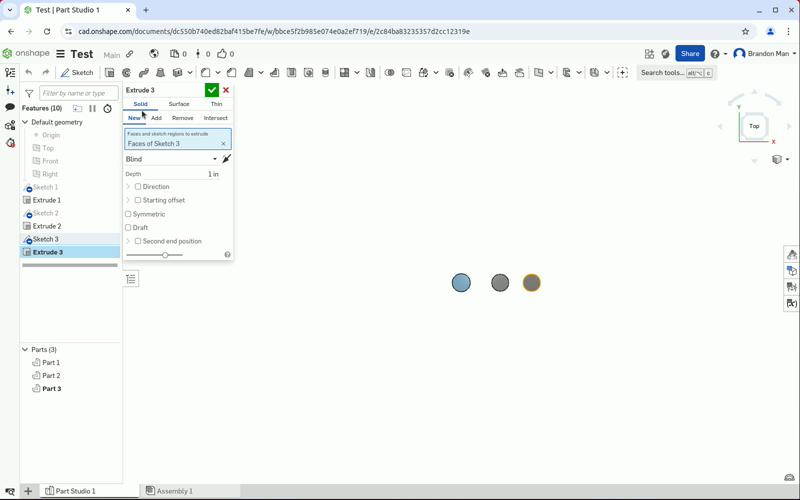
mouse_move(137, 120)
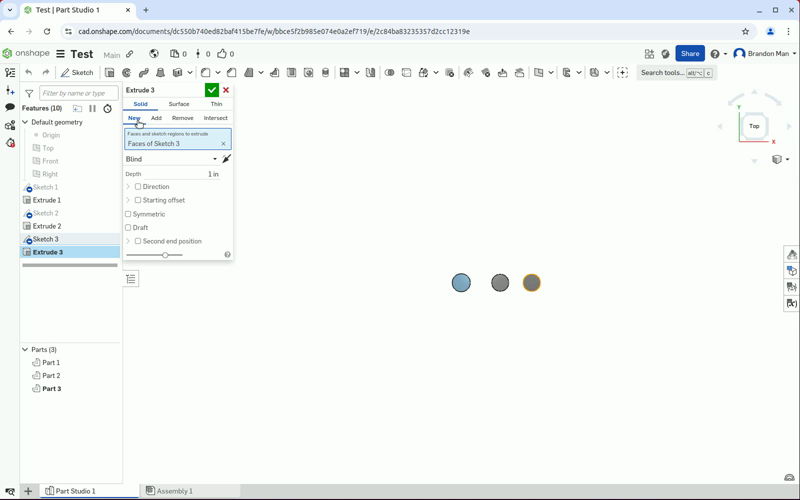
click(137, 120)
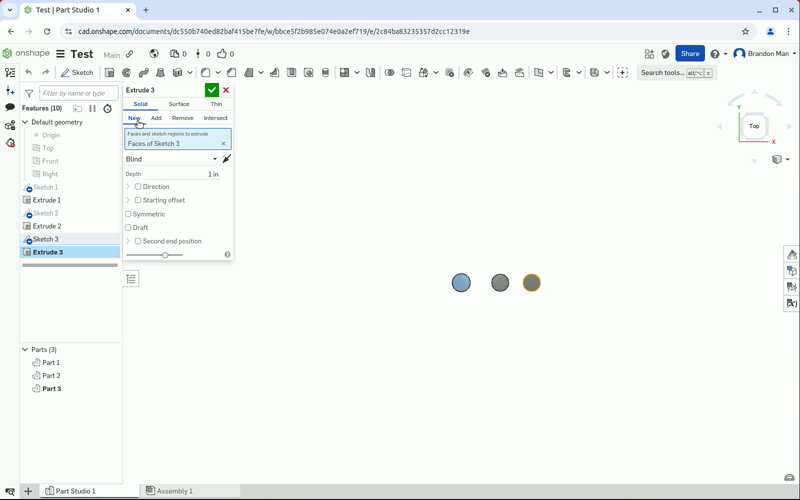
key(tab, 4)
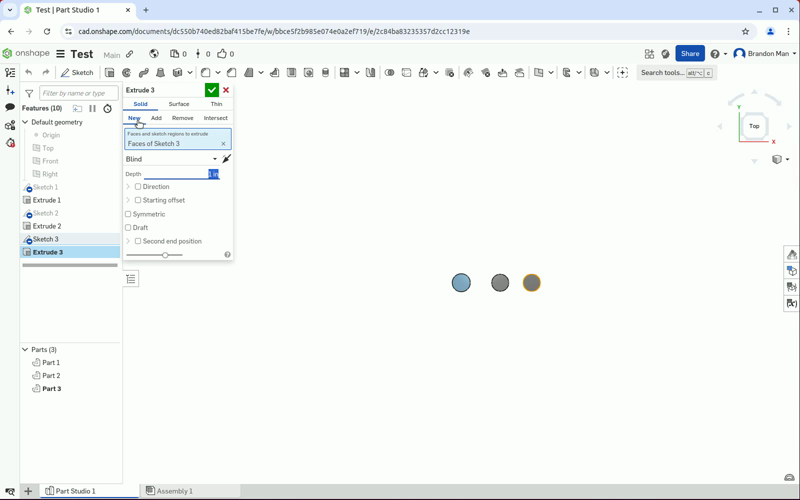
text(23.108)
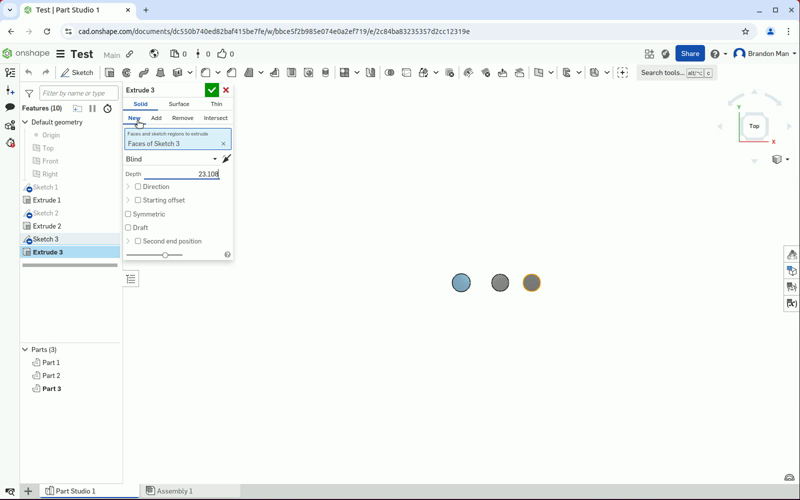
key(enter)
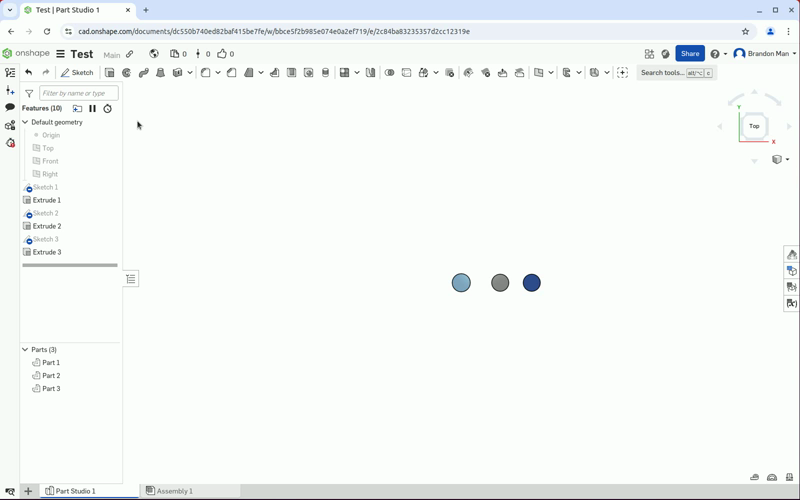
key(shift+h)
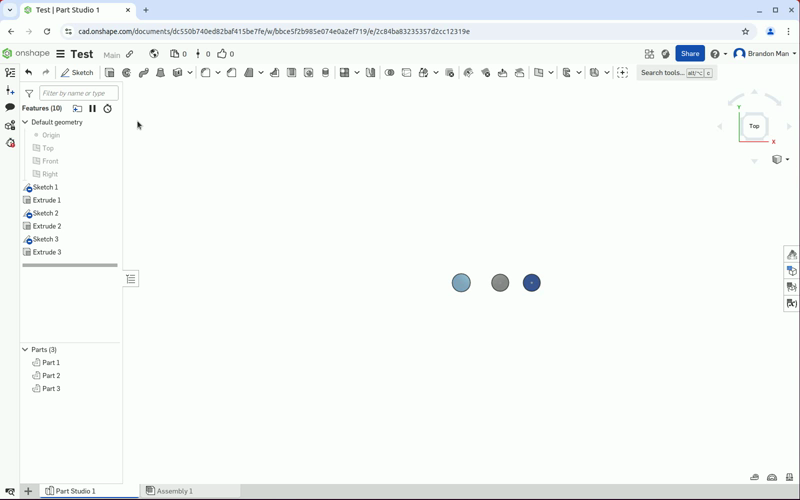
key(shift+h)
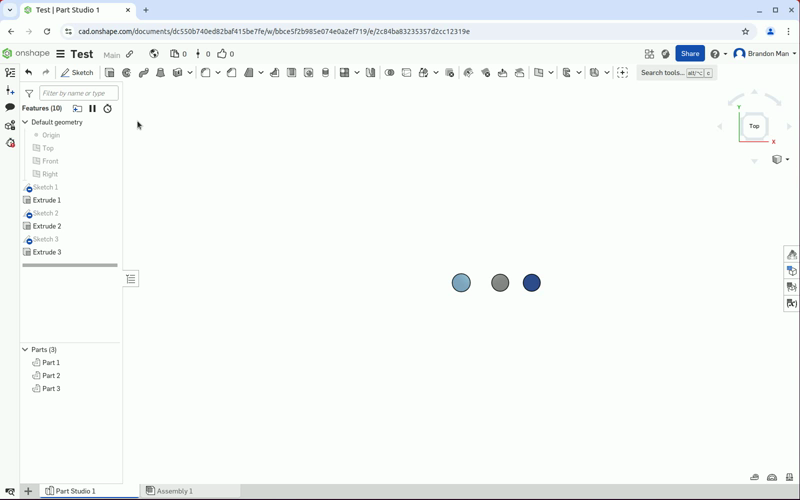
mouse_move(73, 189)
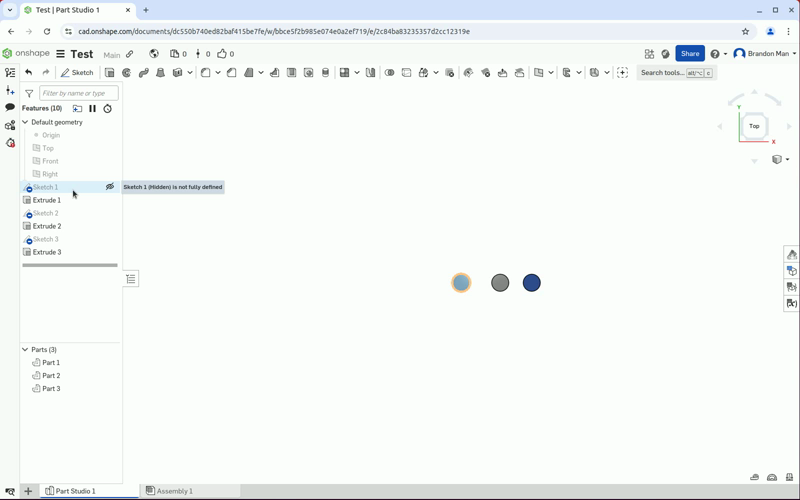
click(73, 189)
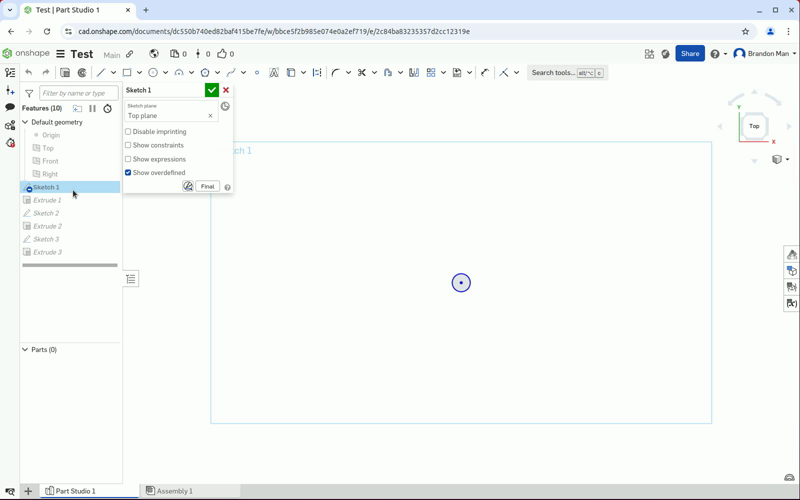
mouse_move(229, 92)
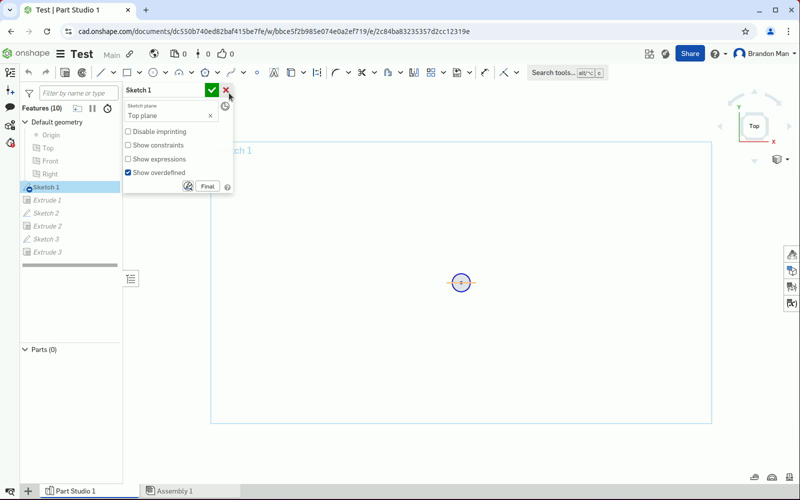
click(229, 92)
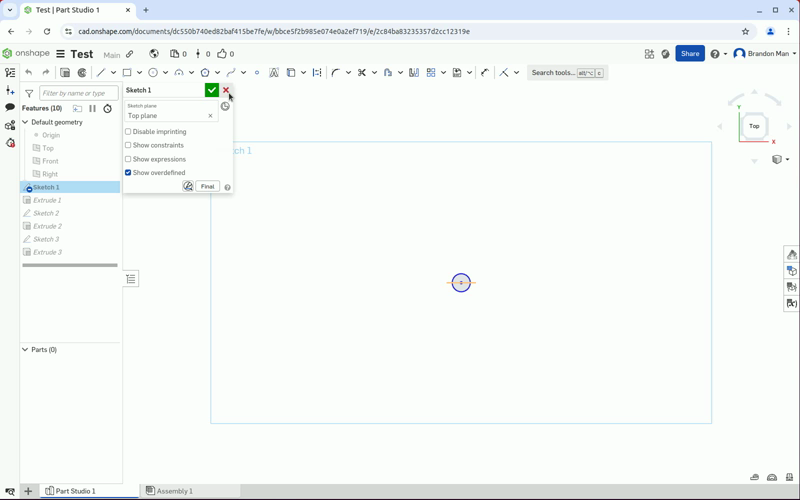
key(shift+s)
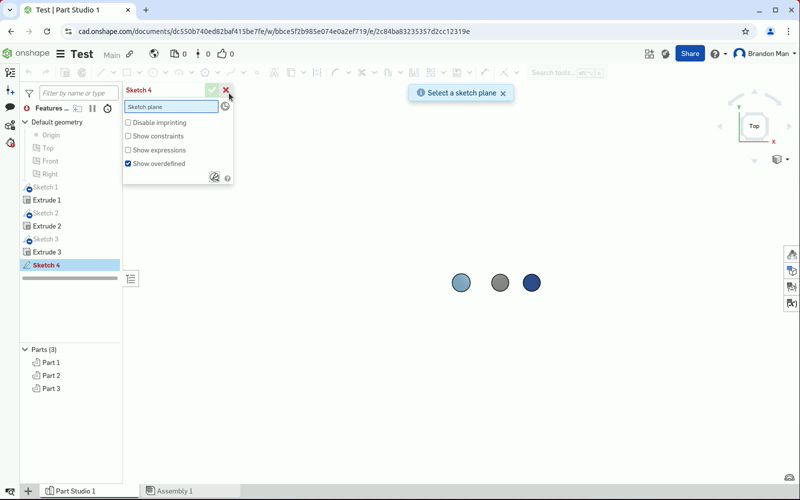
mouse_move(73, 150)
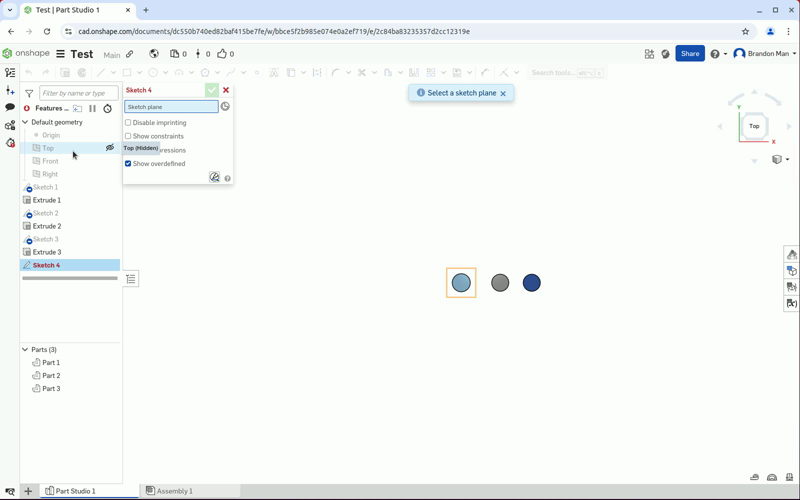
click(73, 150)
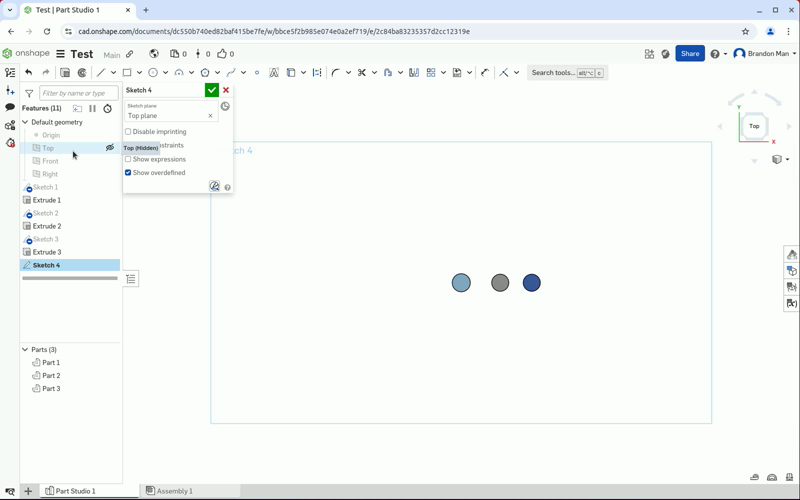
mouse_move(73, 352)
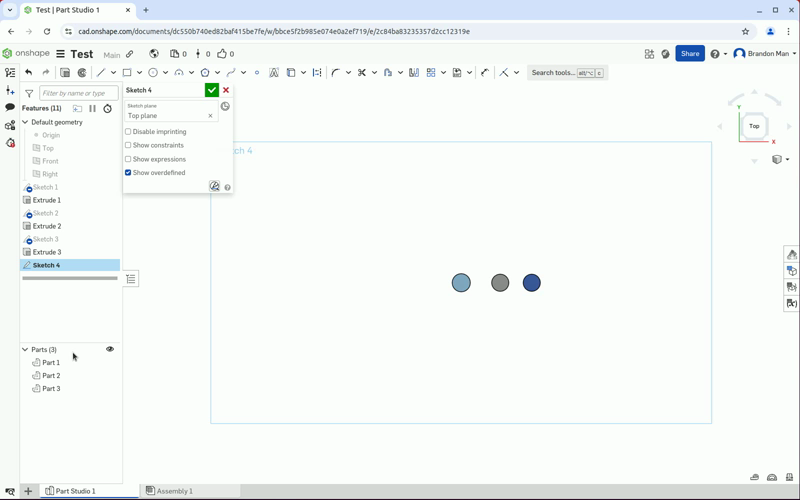
key(y)
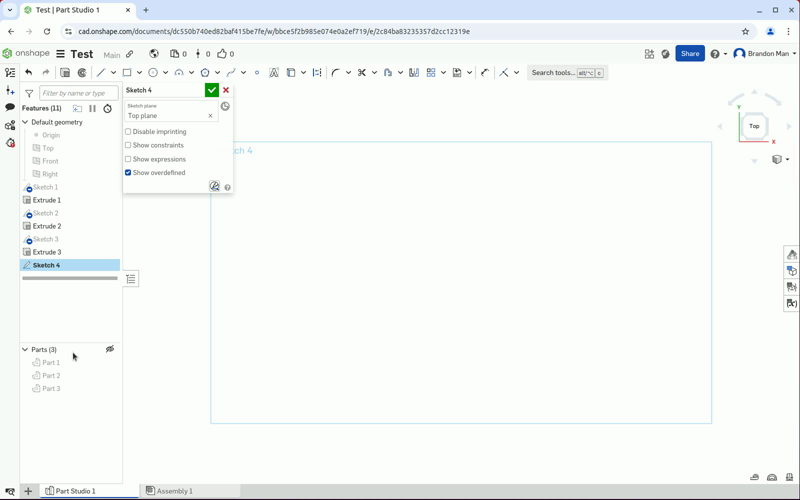
key(c)
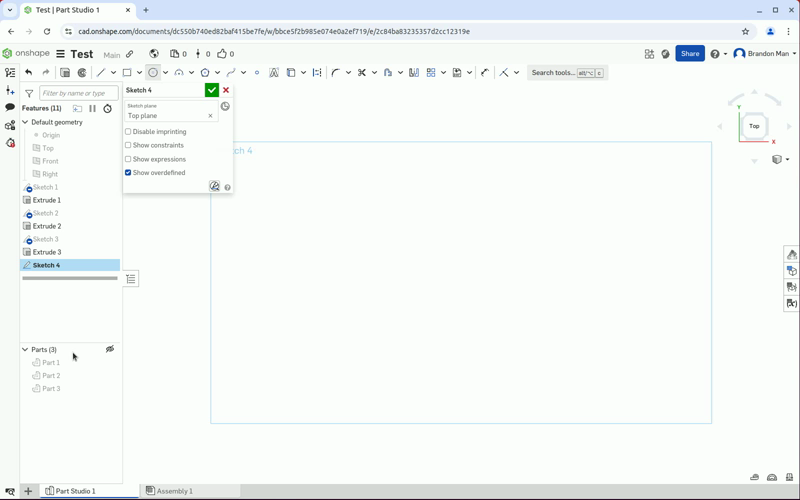
key_down(shift)
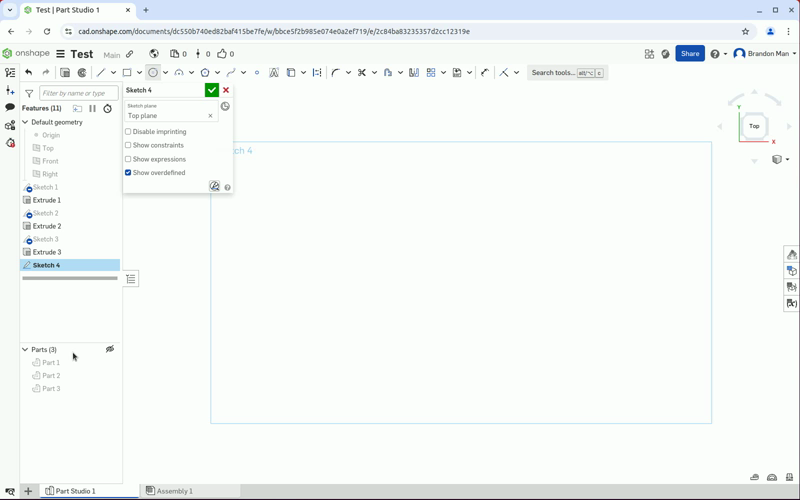
mouse_move(421, 282)
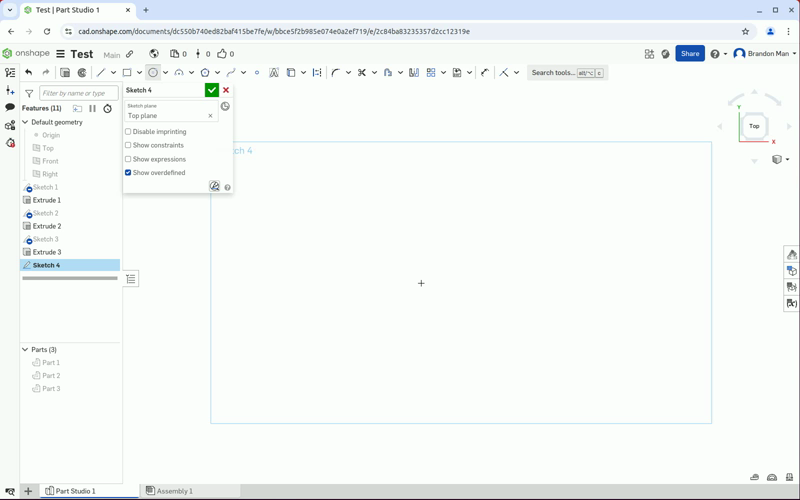
click(421, 282)
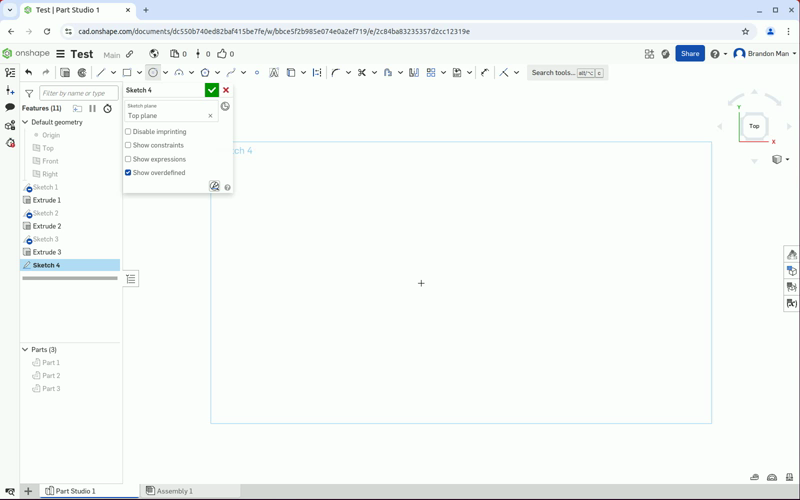
key_up(shift)
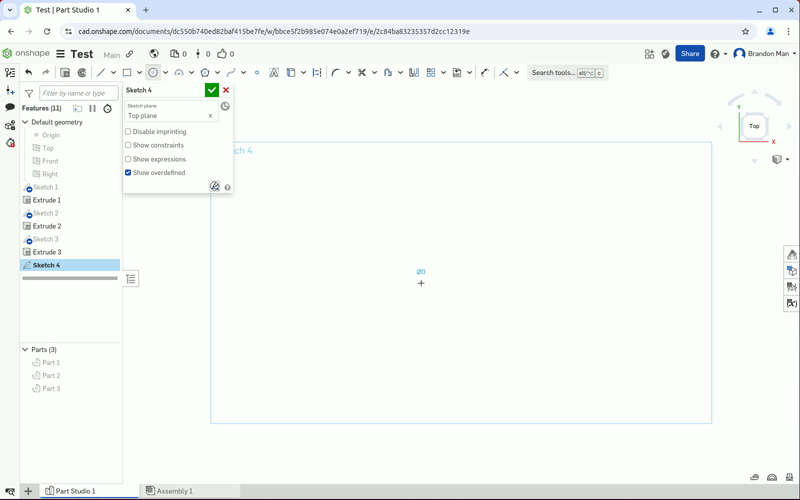
mouse_move(430, 282)
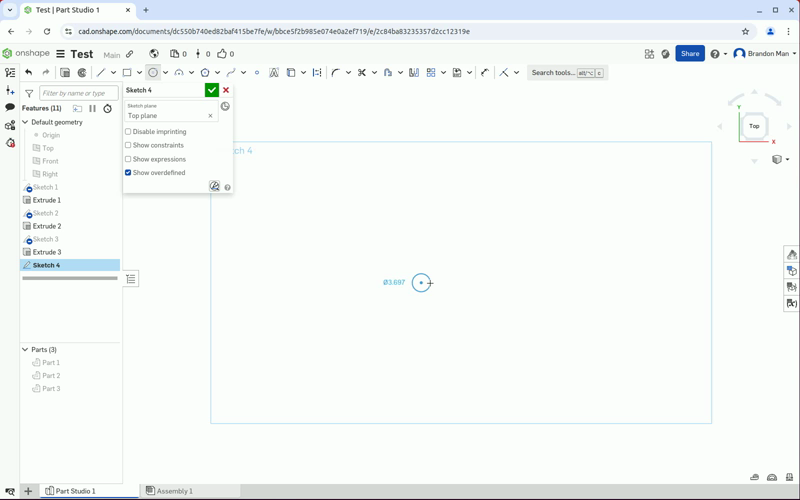
click(430, 282)
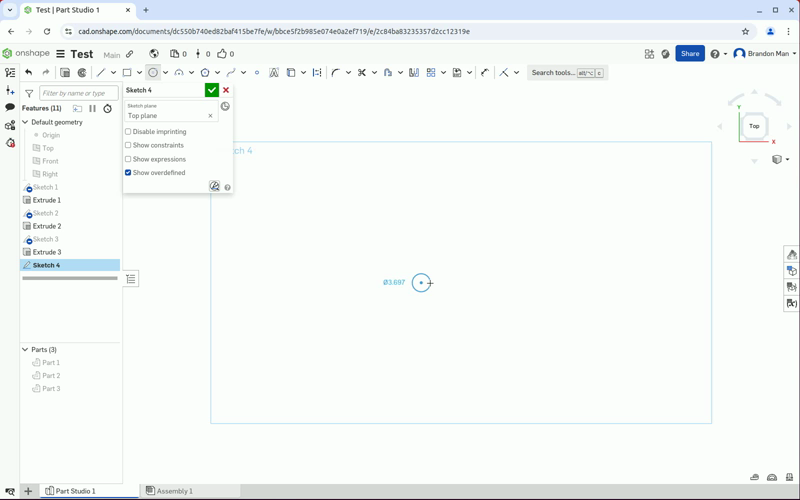
key(esc)
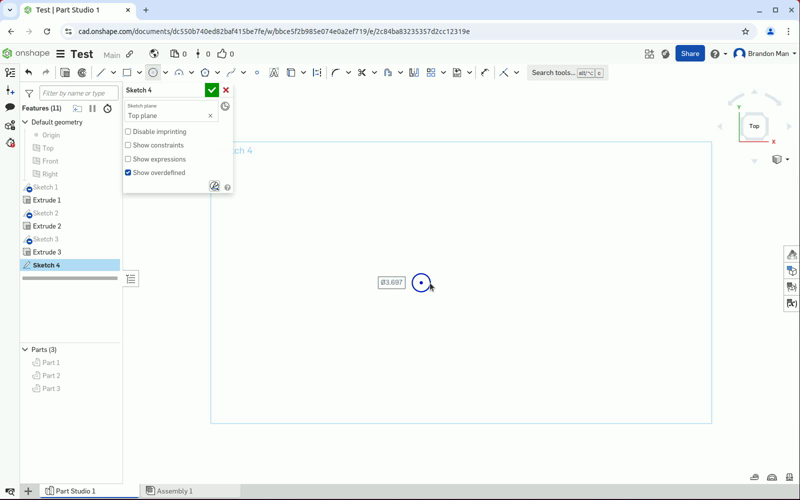
mouse_move(428, 282)
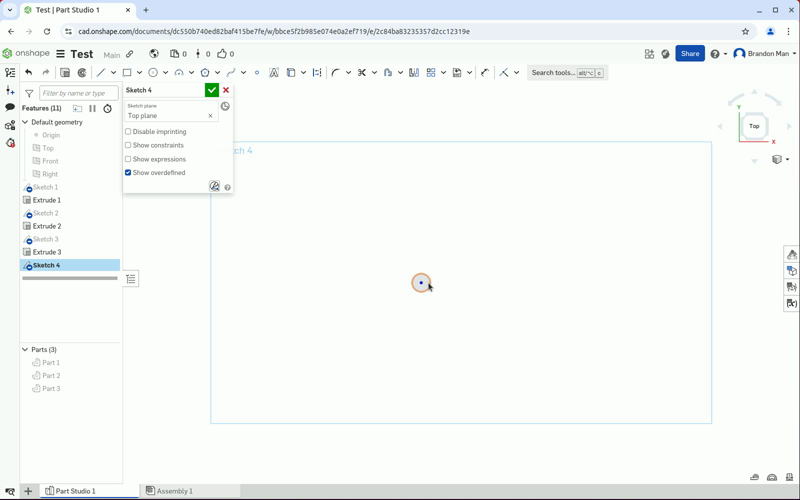
scroll(6)
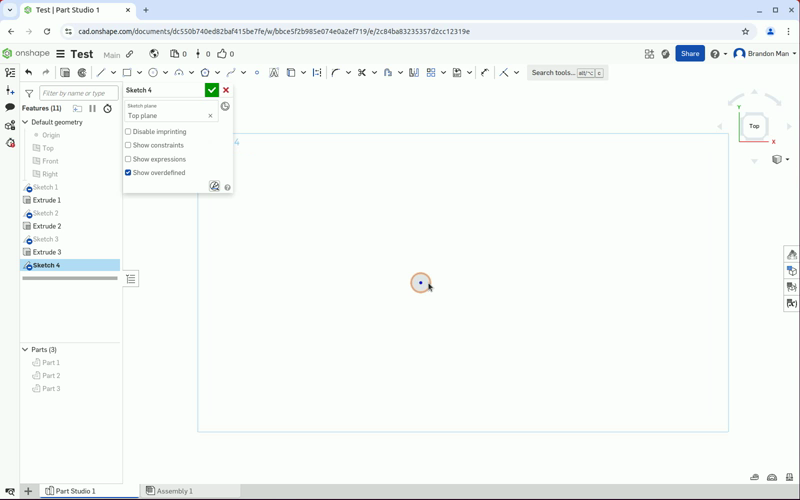
scroll(6)
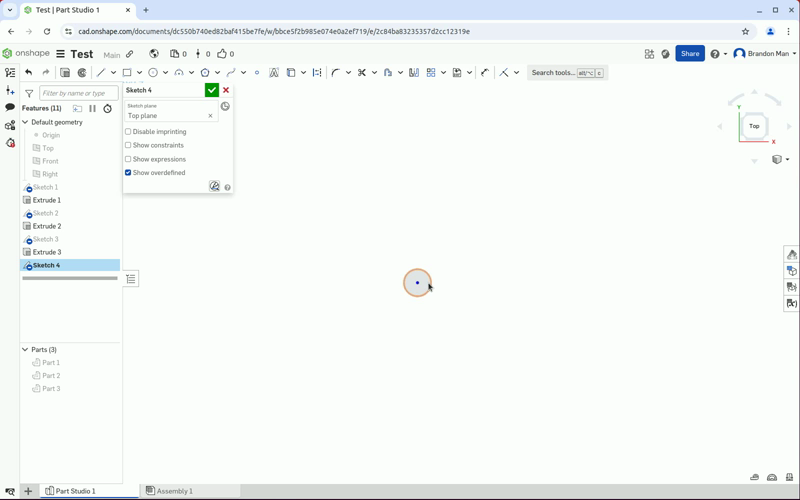
scroll(6)
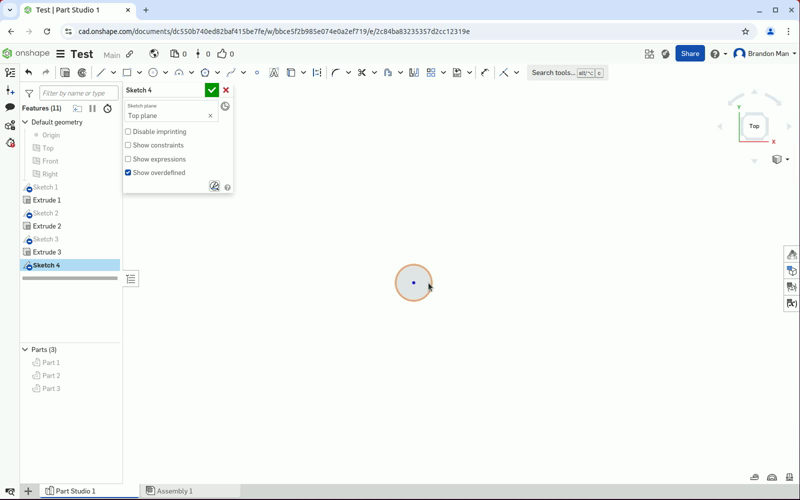
scroll(6)
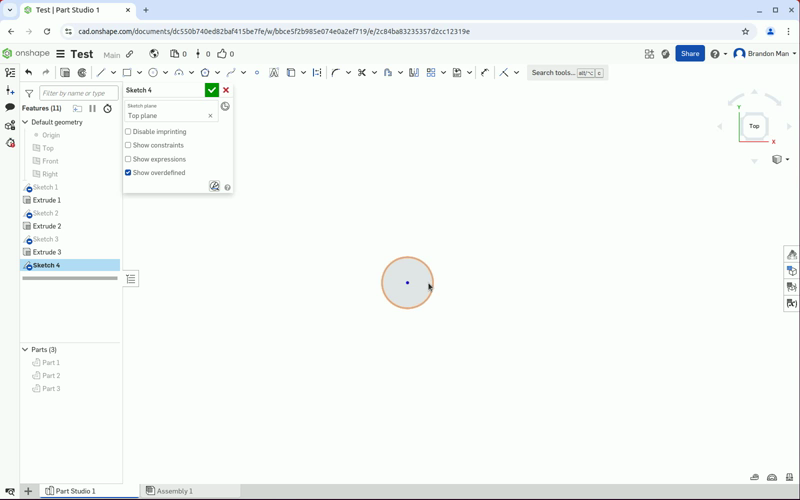
scroll(6)
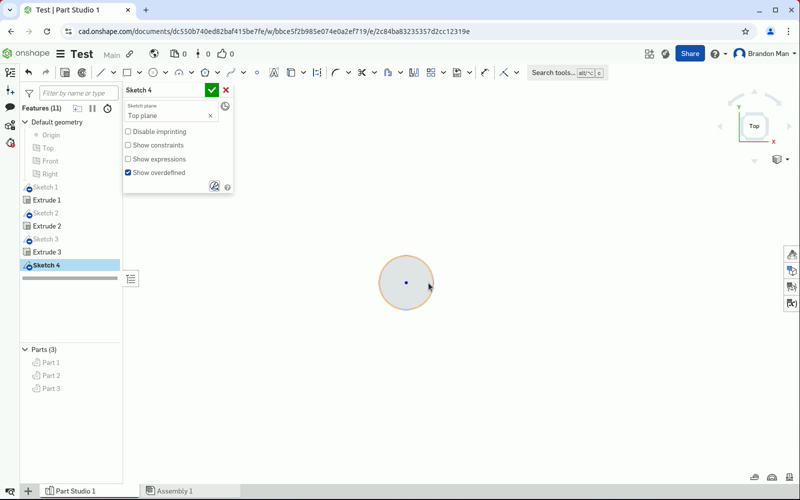
scroll(6)
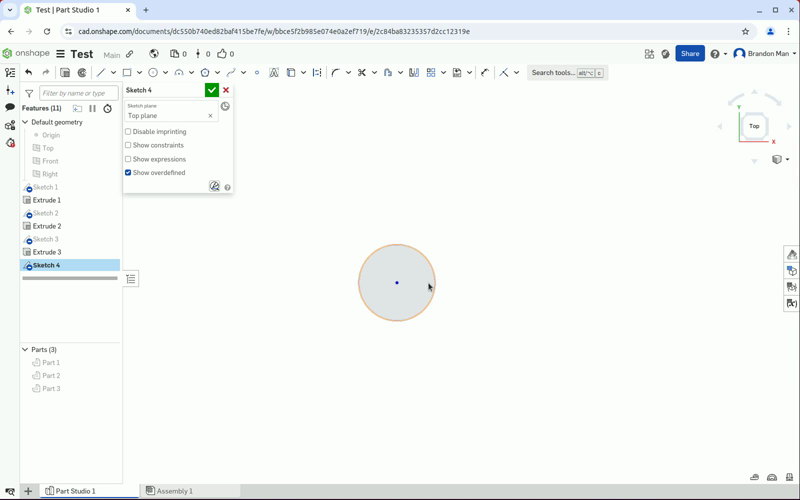
scroll(6)
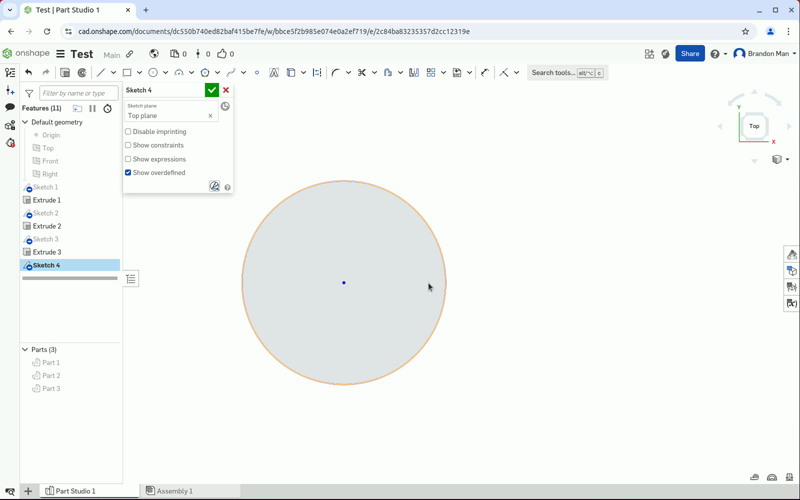
click(428, 282)
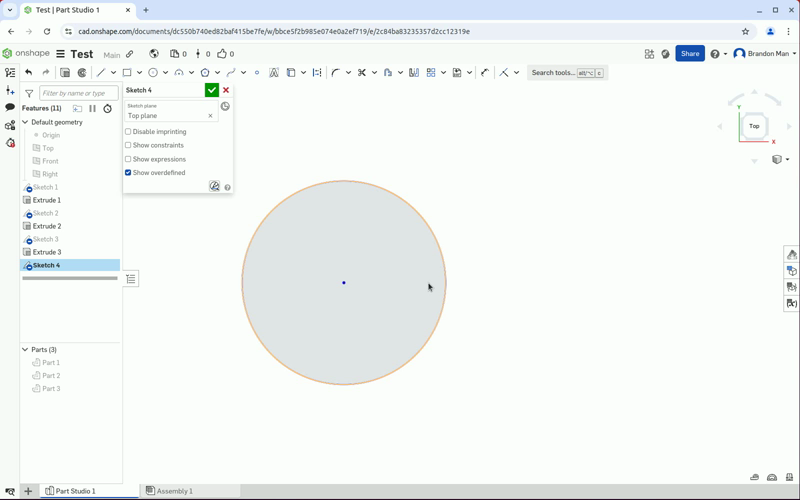
scroll(-6)
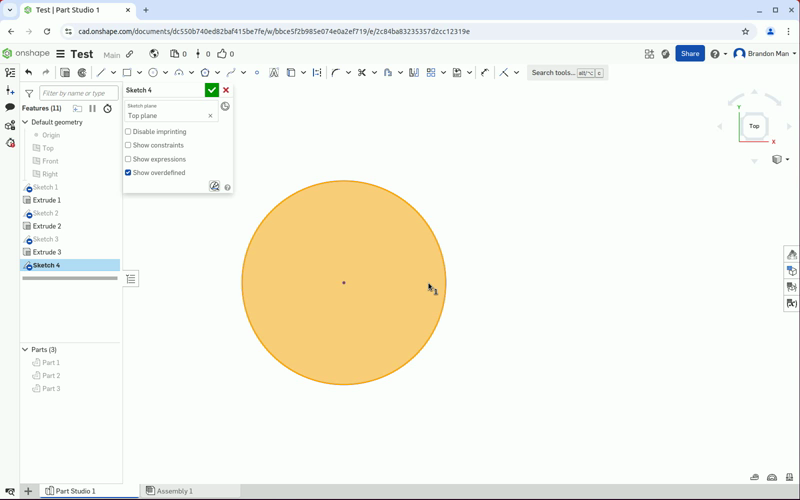
scroll(-6)
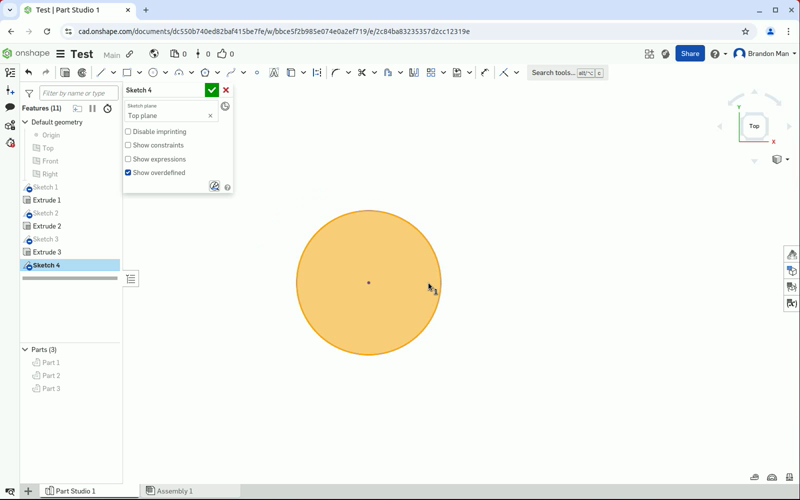
scroll(-6)
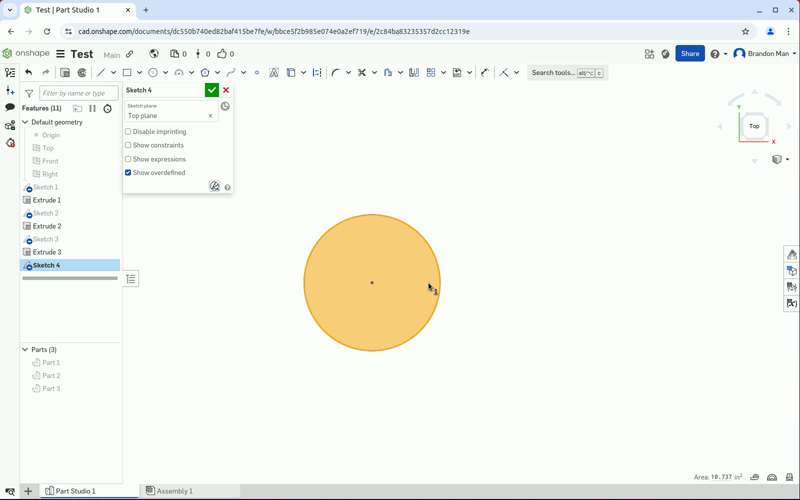
scroll(-6)
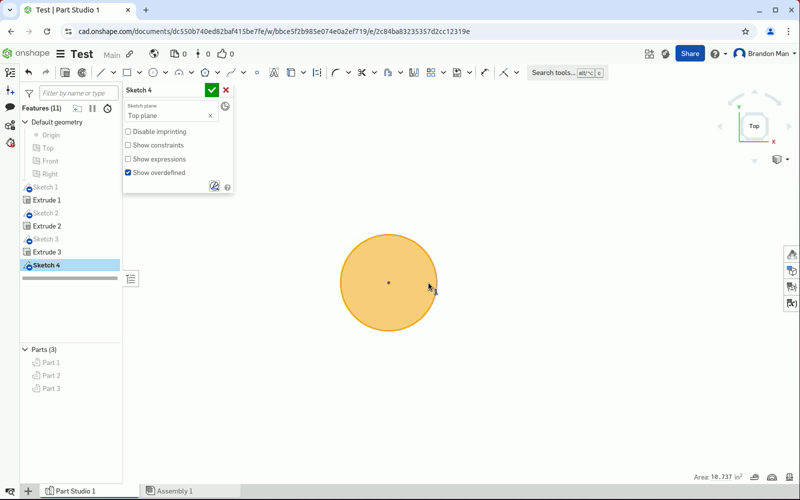
scroll(-6)
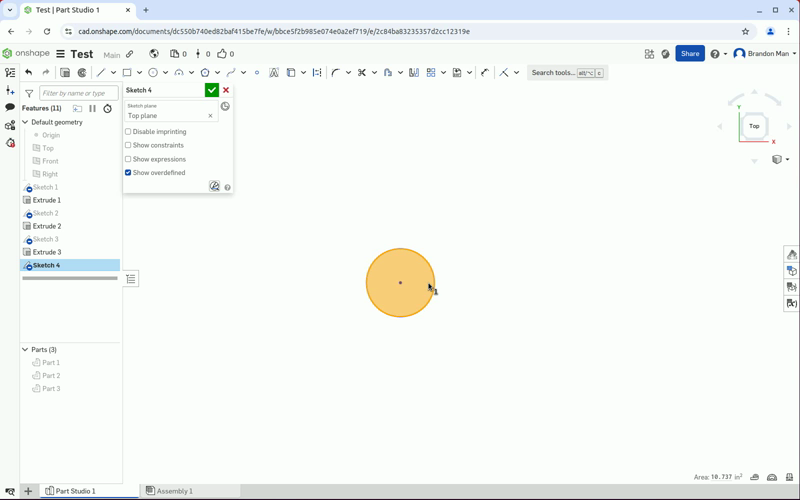
scroll(-6)
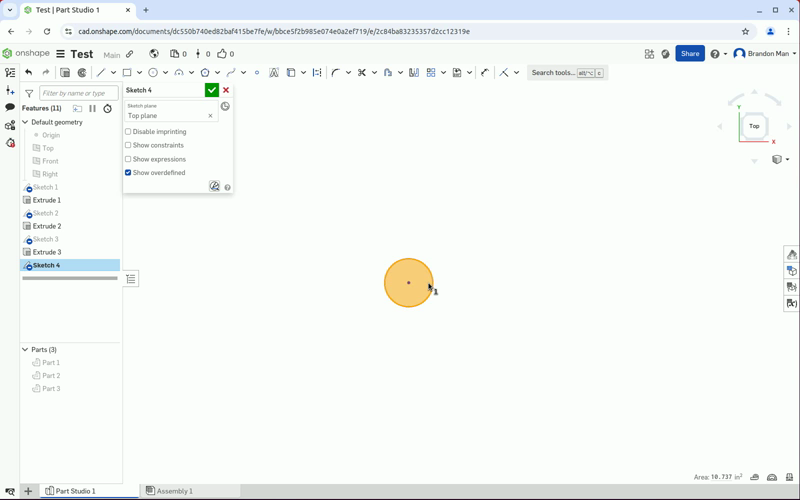
scroll(-6)
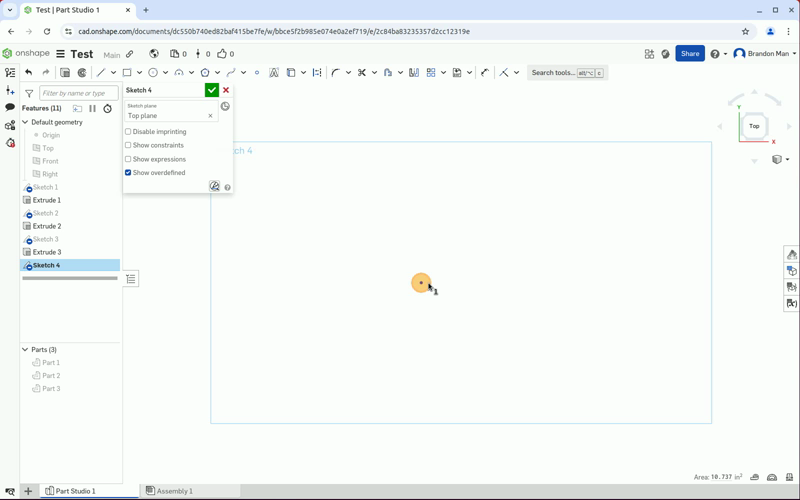
mouse_move(73, 352)
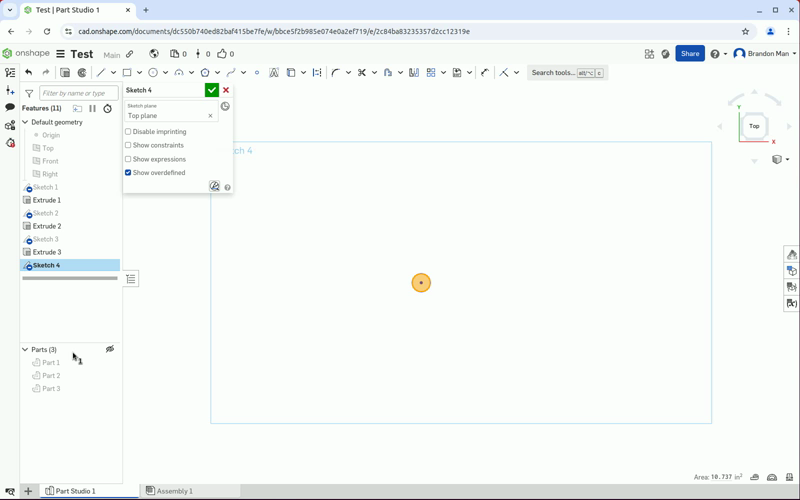
key(shift+y)
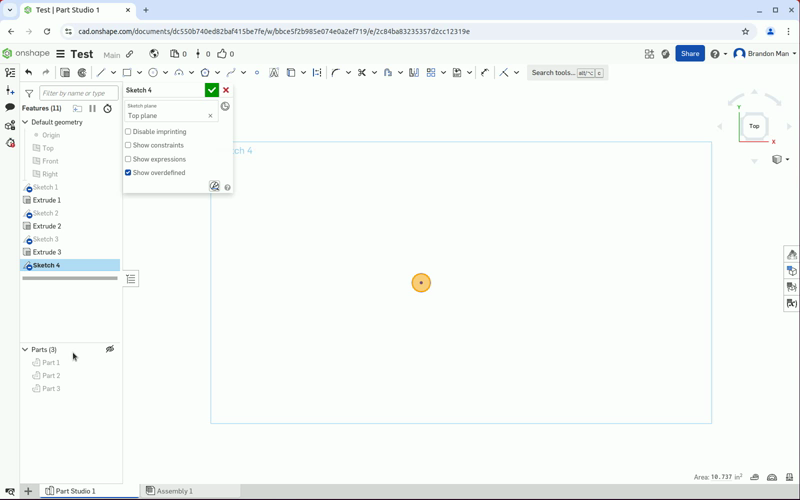
key(shift+e)
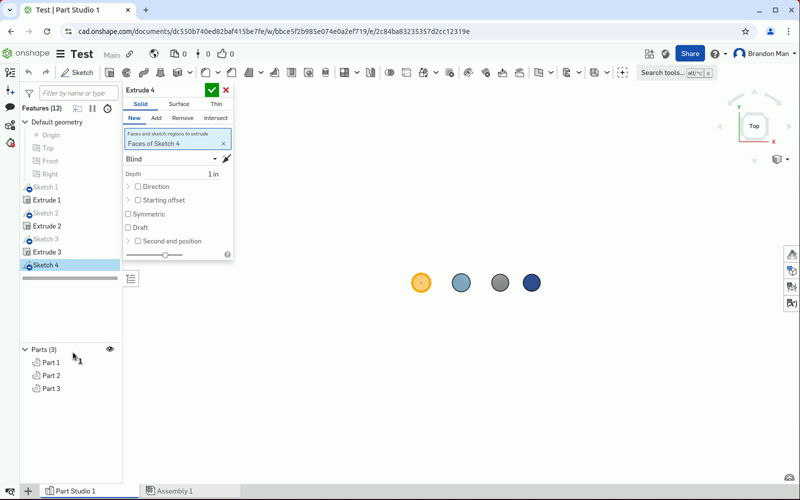
mouse_move(143, 106)
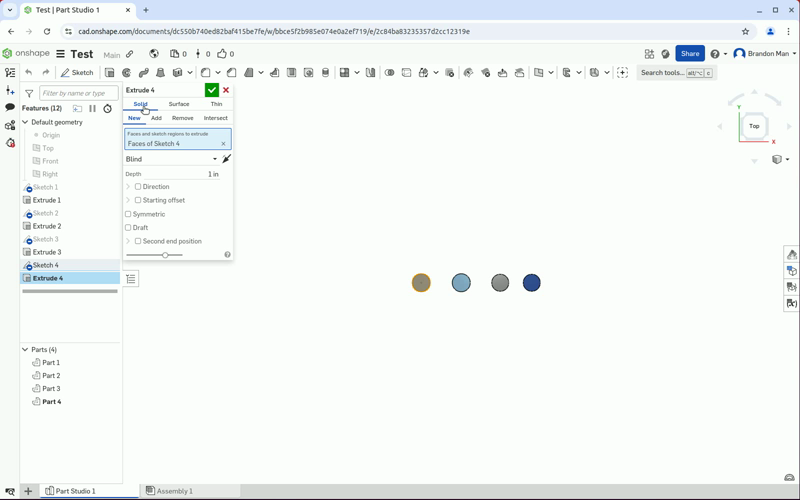
click(143, 106)
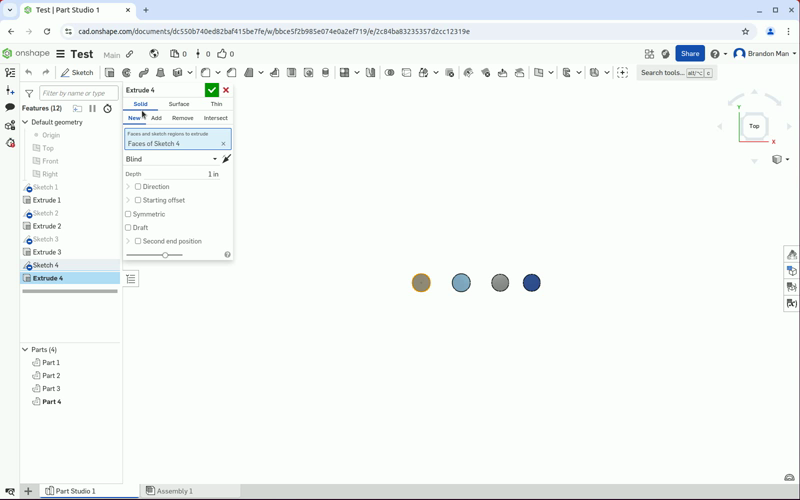
mouse_move(137, 120)
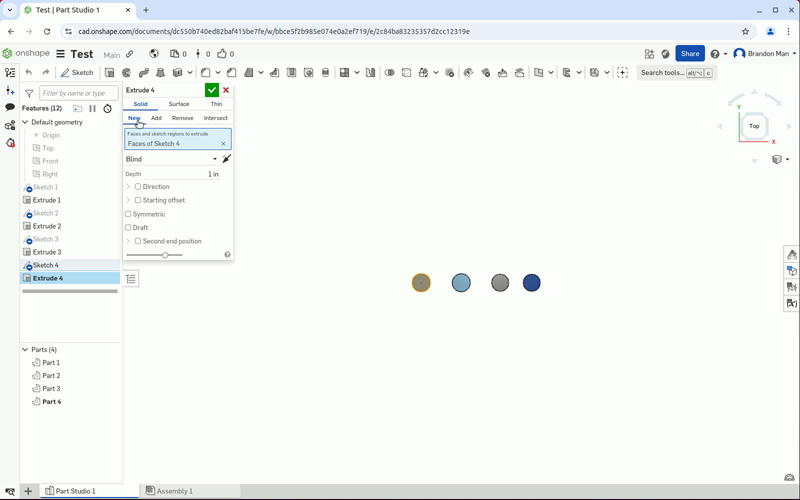
click(137, 120)
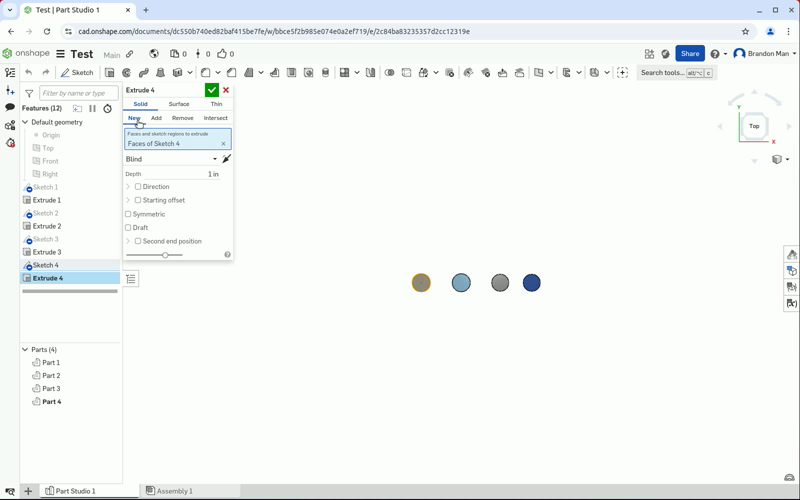
key(tab, 4)
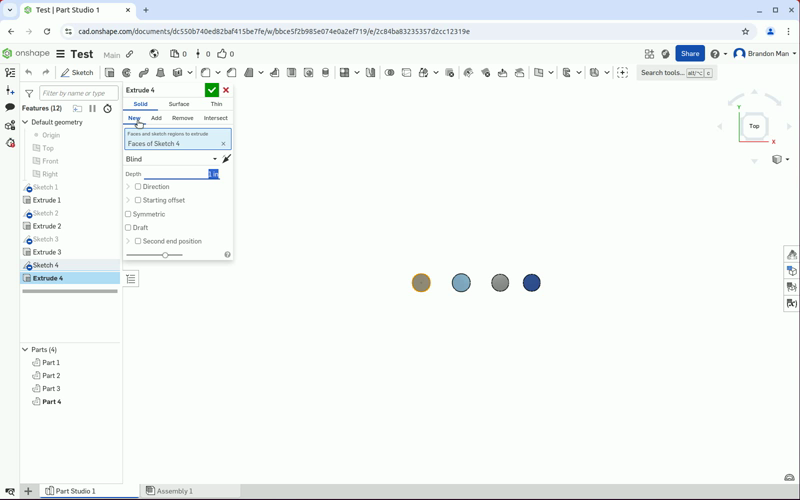
text(23.108)
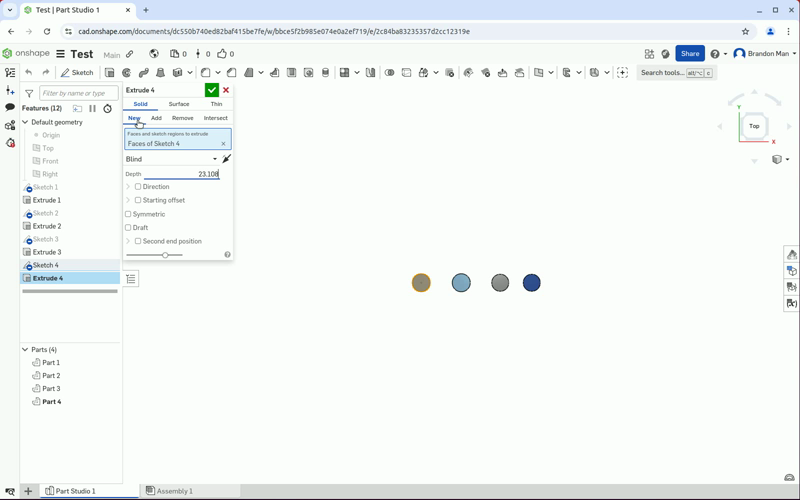
key(enter)
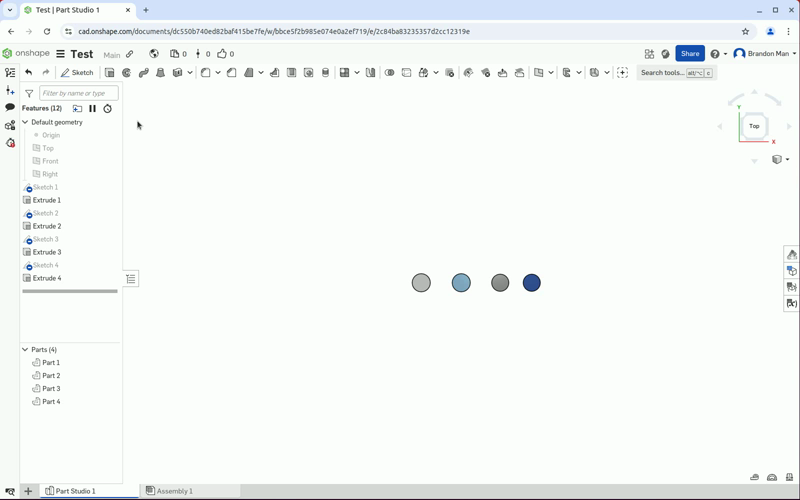
key(shift+h)
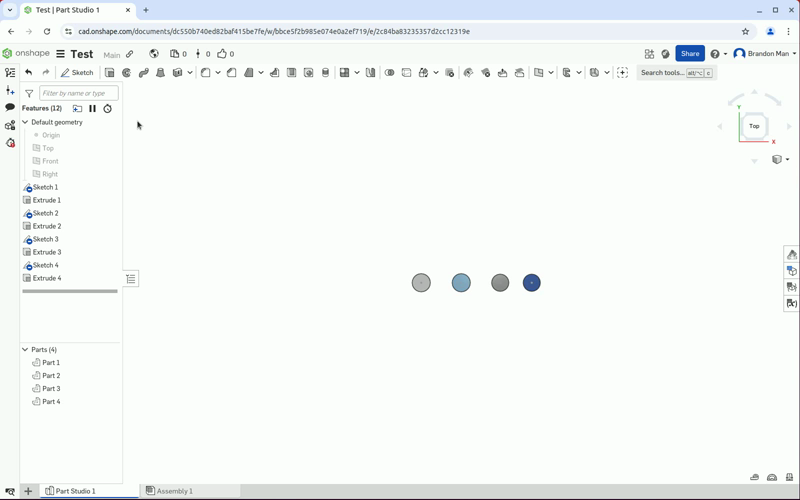
key(shift+h)
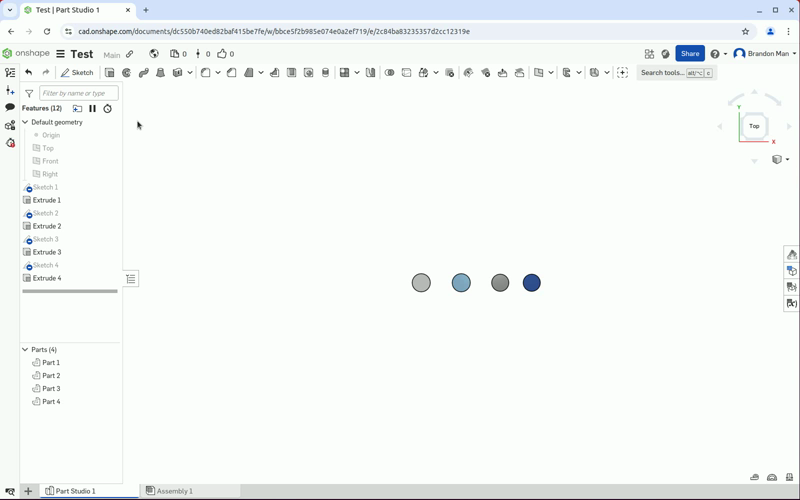
mouse_move(73, 189)
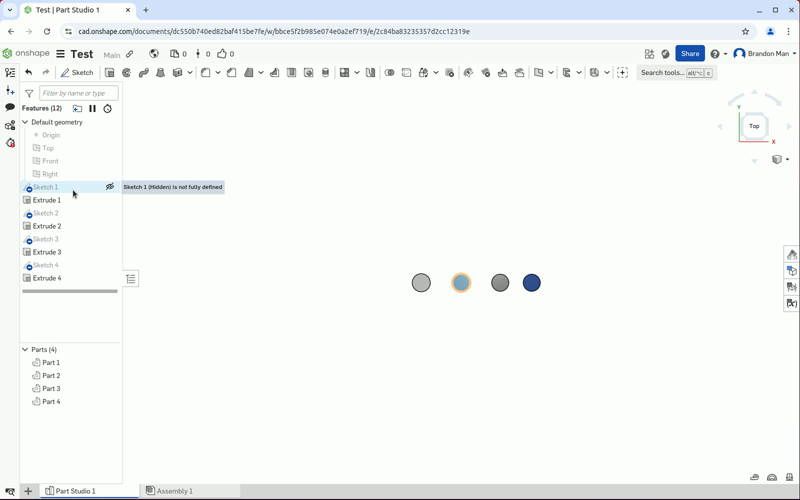
click(73, 189)
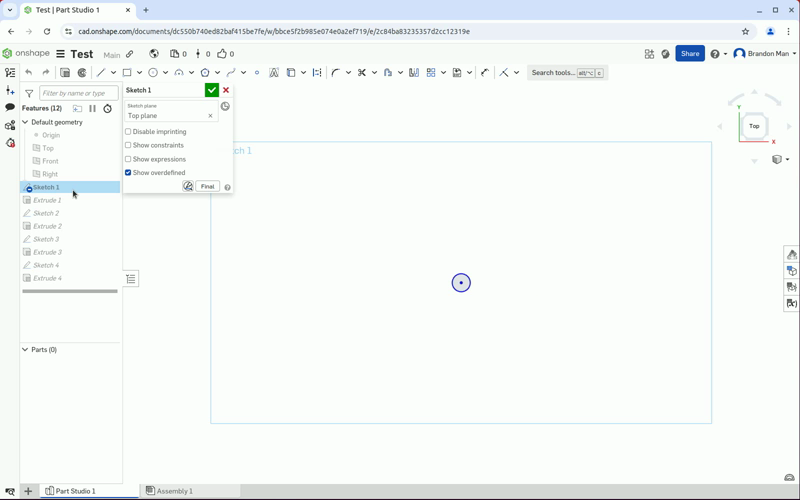
mouse_move(229, 92)
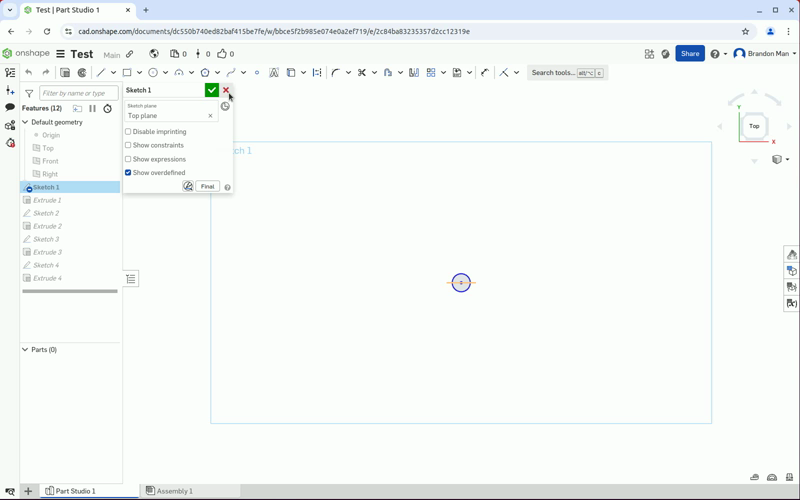
click(229, 92)
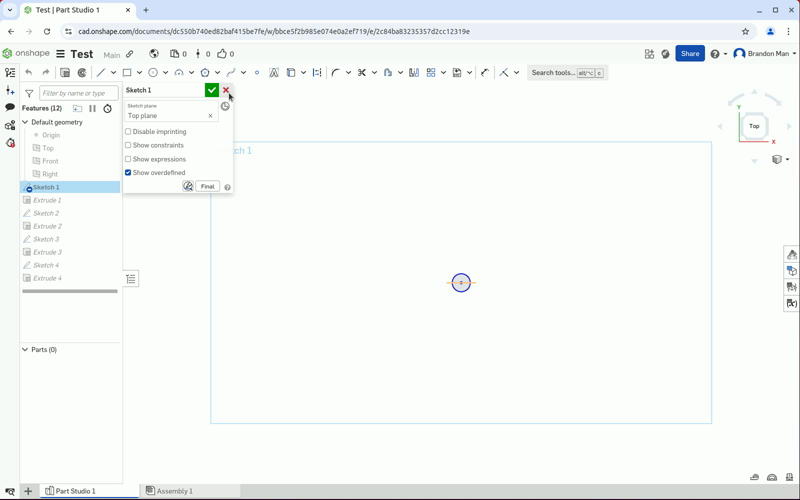
key(shift+s)
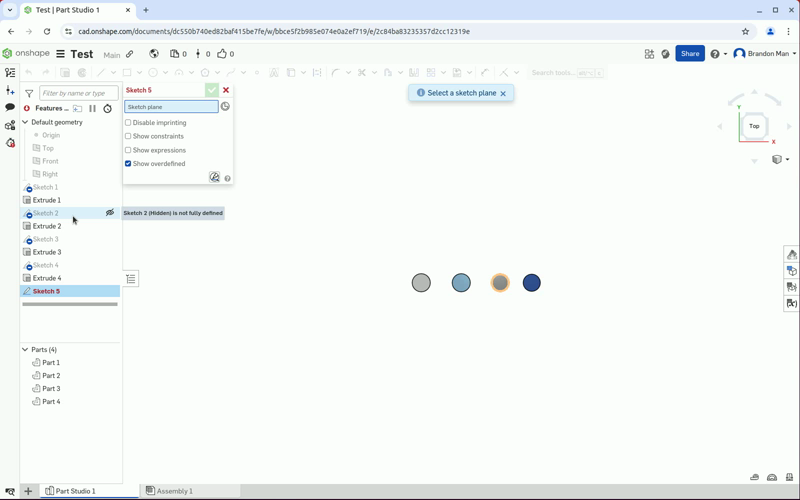
scroll(3)
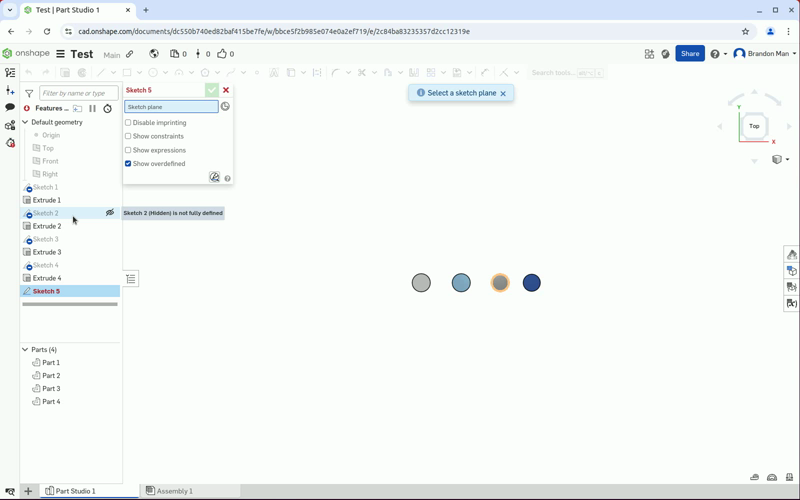
mouse_move(73, 150)
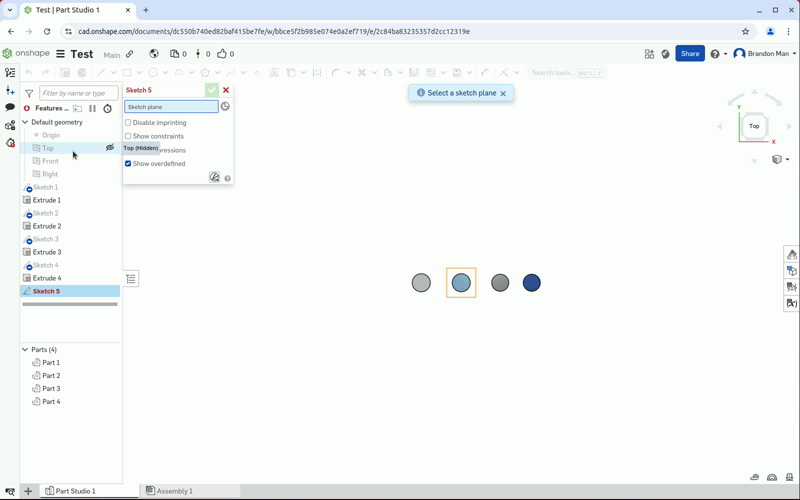
click(73, 150)
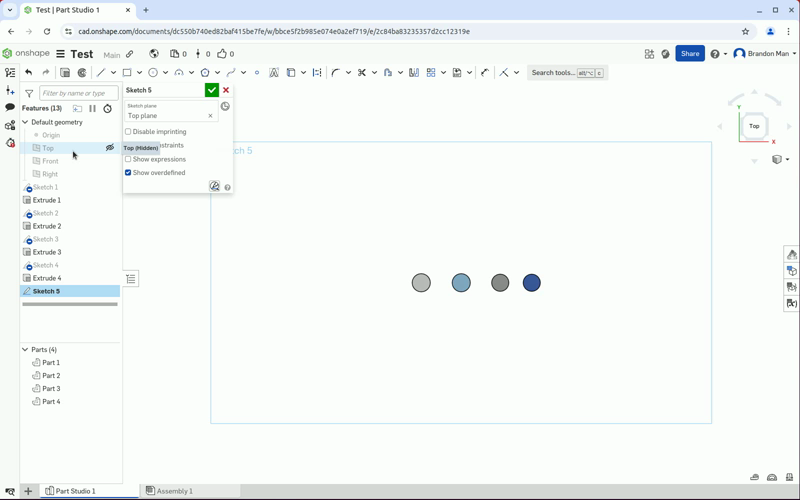
mouse_move(73, 352)
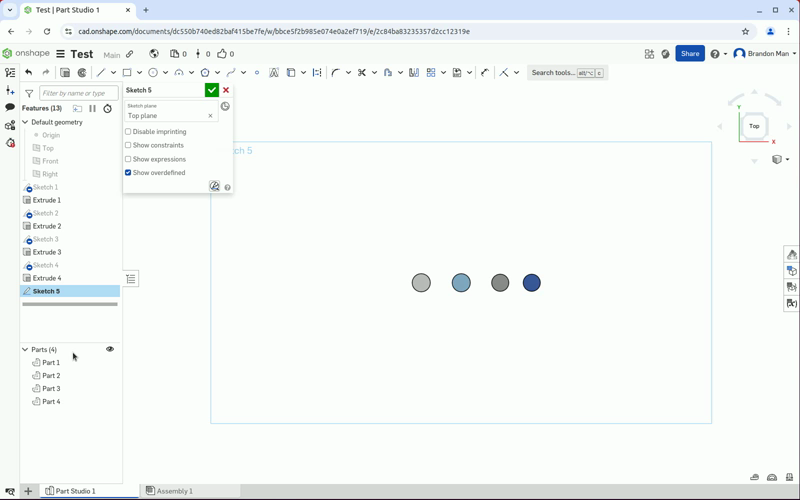
key(y)
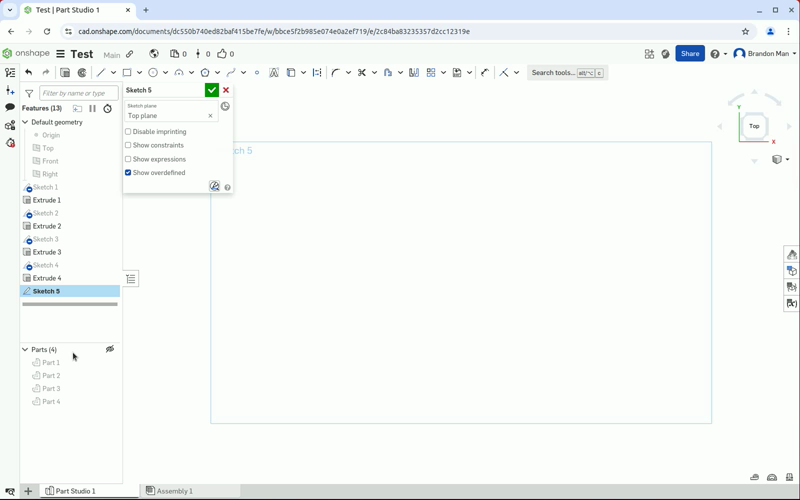
key(c)
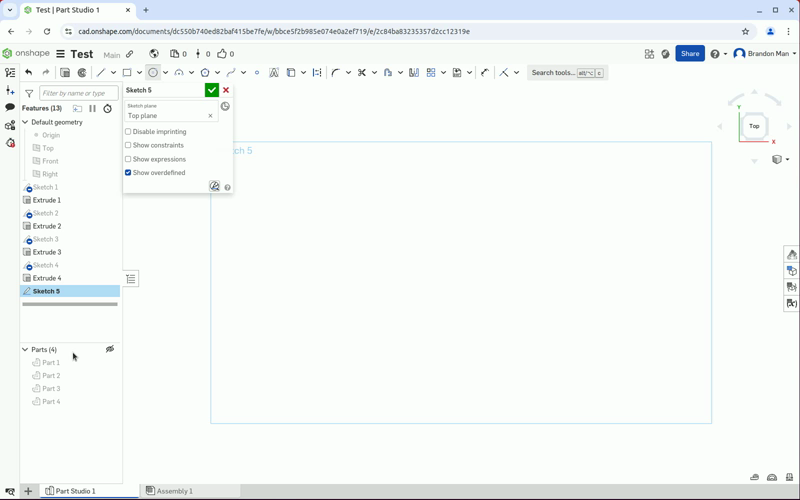
key_down(shift)
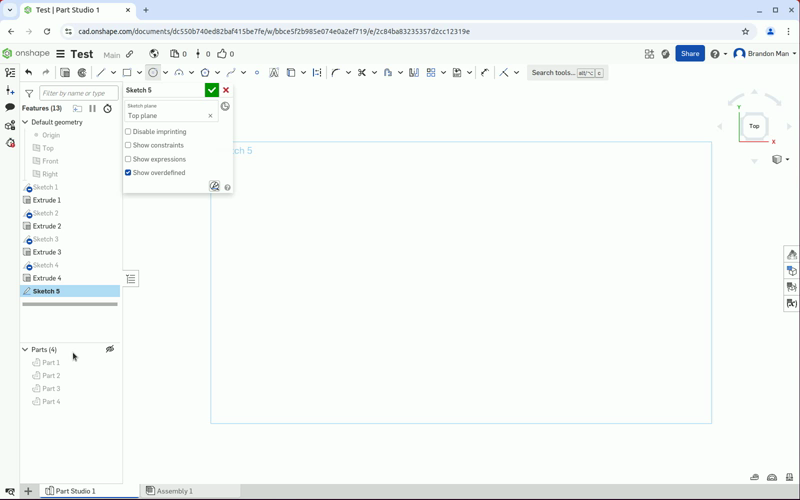
mouse_move(390, 282)
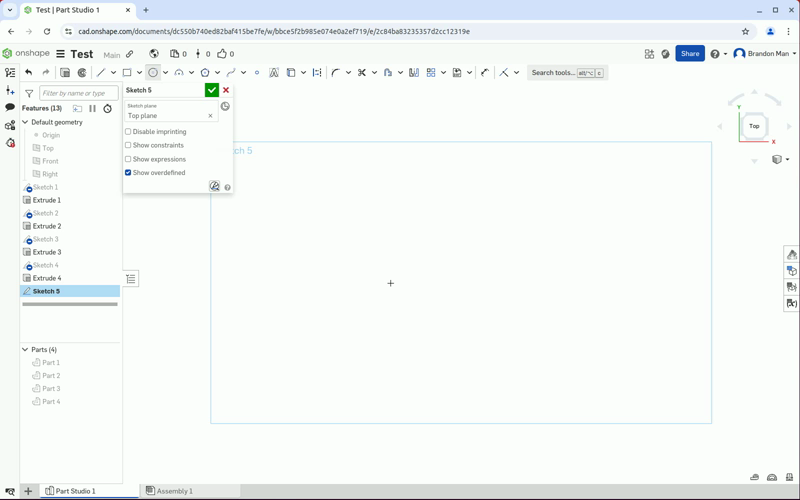
click(390, 282)
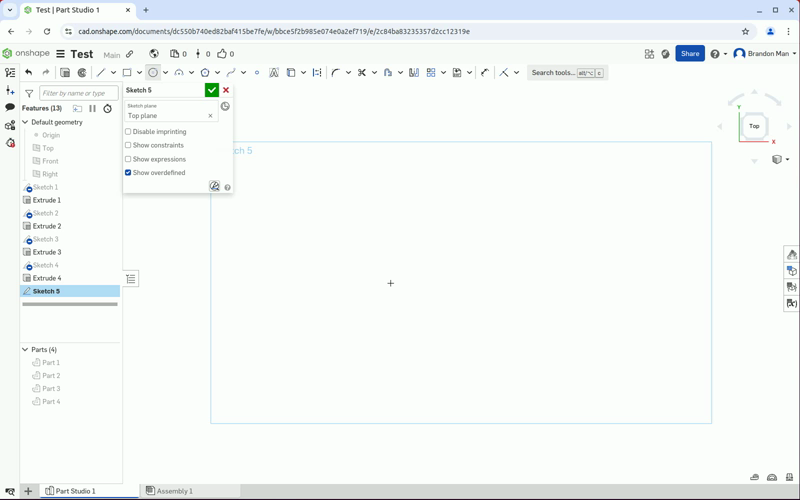
key_up(shift)
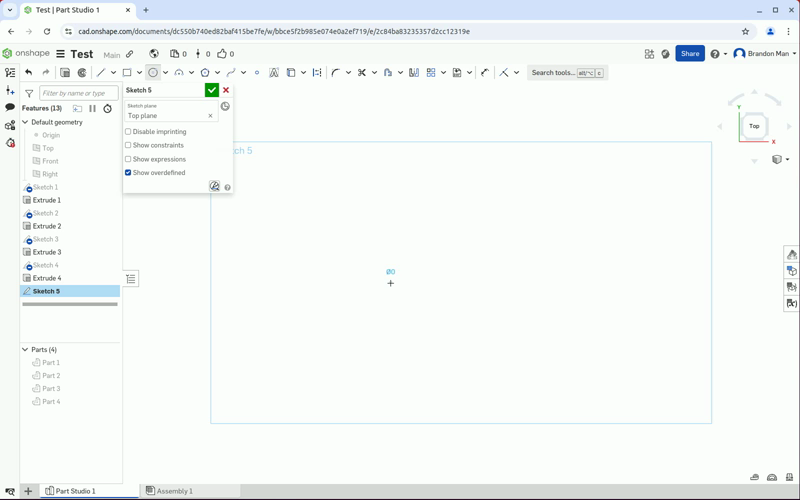
mouse_move(405, 282)
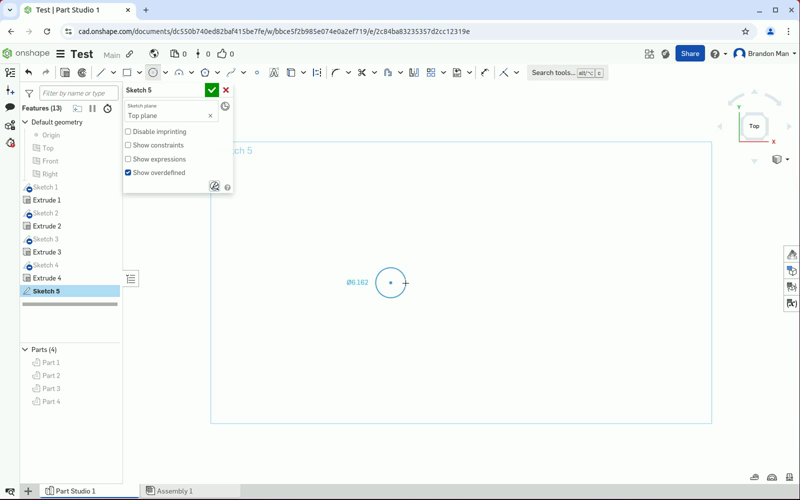
click(405, 282)
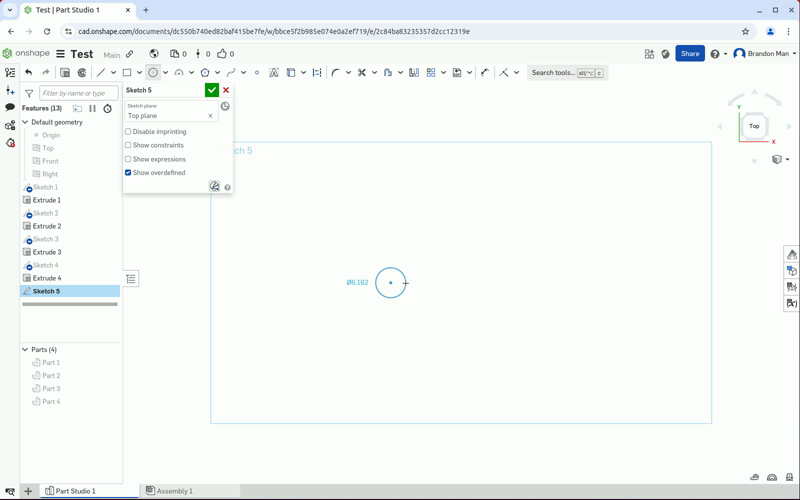
key(esc)
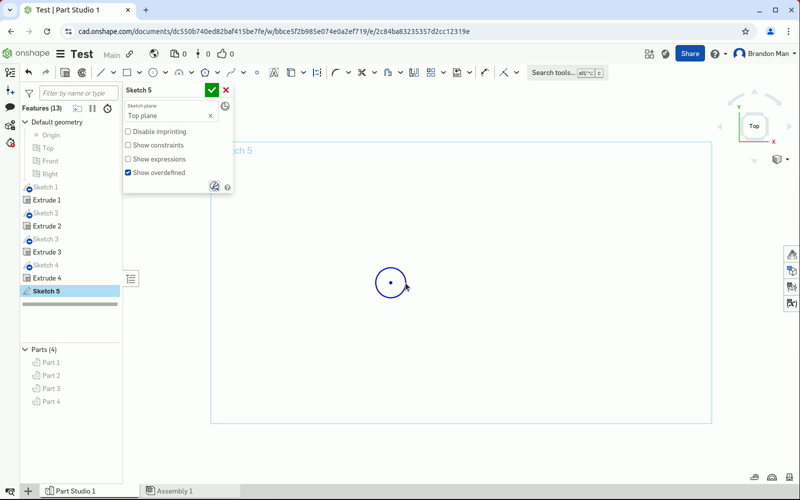
key(c)
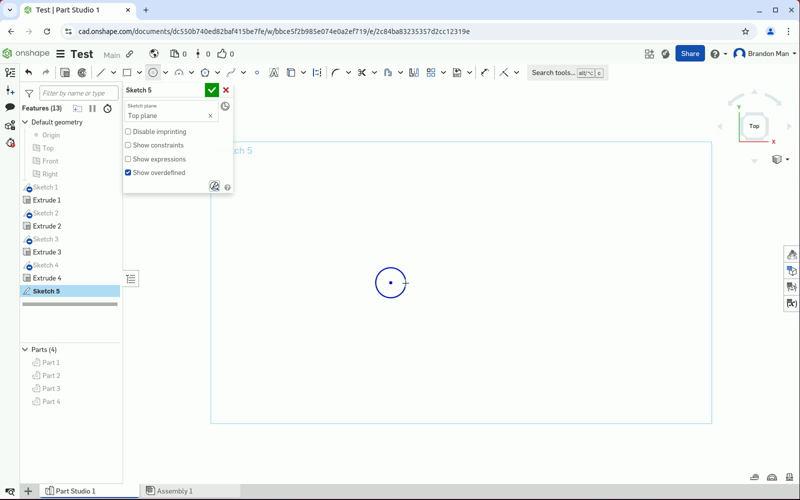
key_down(shift)
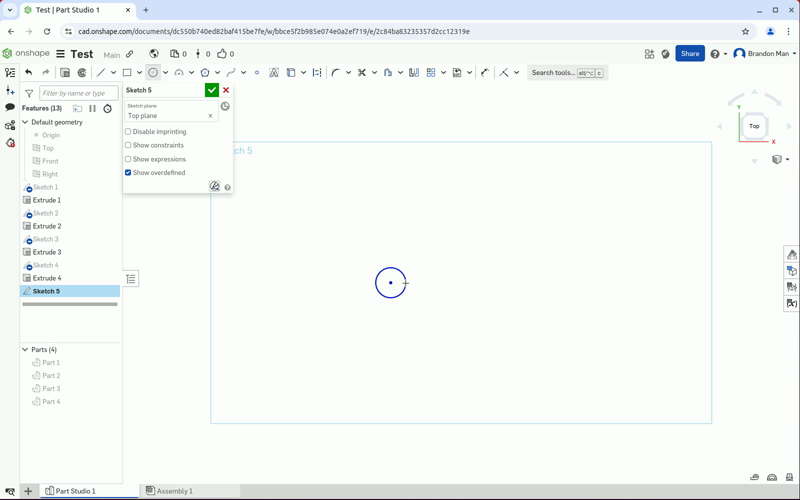
mouse_move(390, 282)
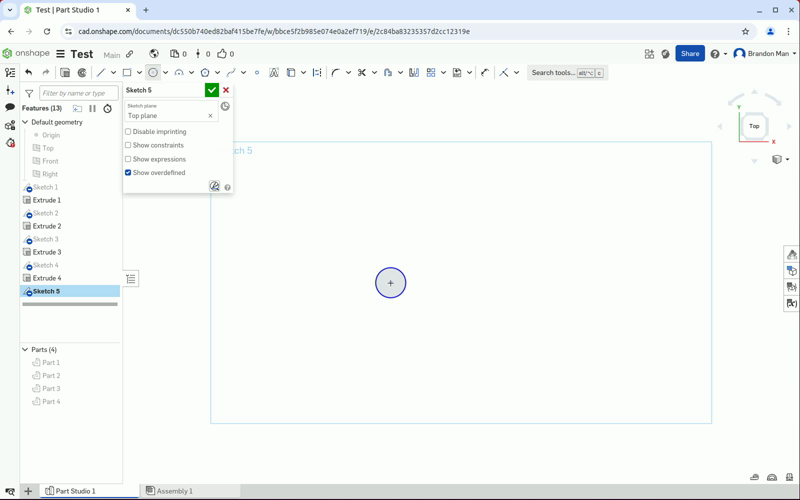
click(390, 282)
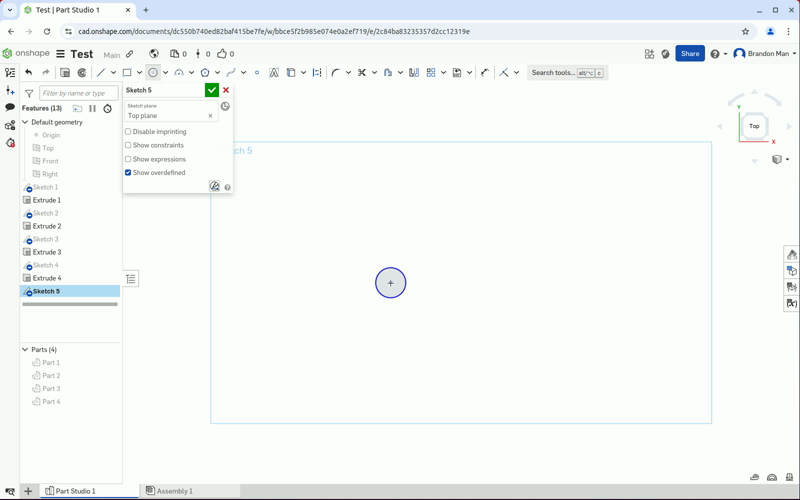
key_up(shift)
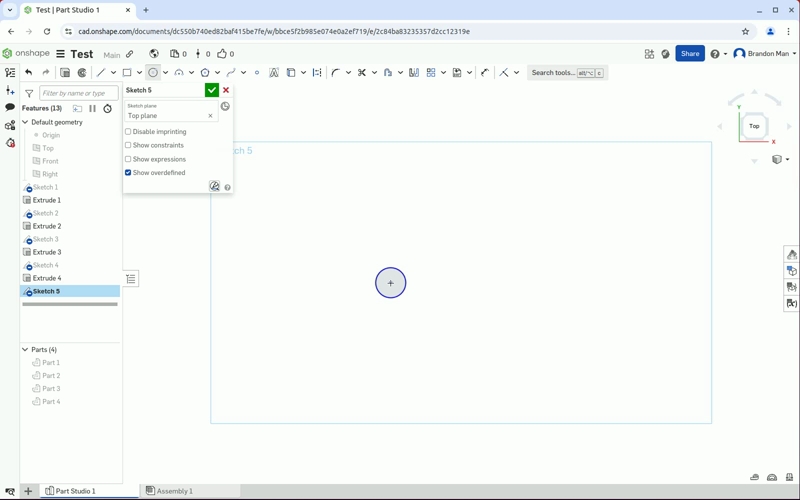
mouse_move(399, 282)
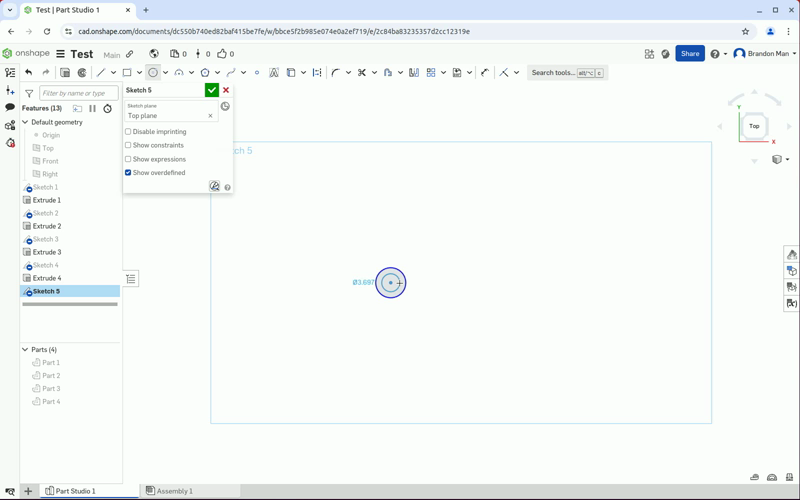
click(399, 282)
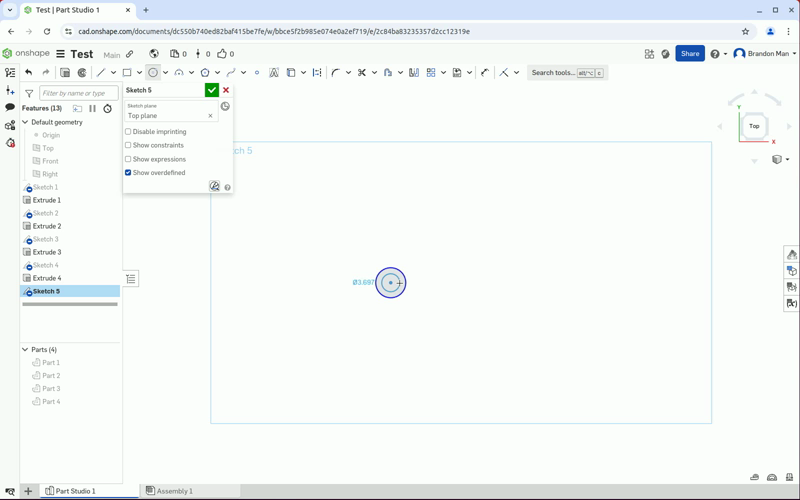
key(esc)
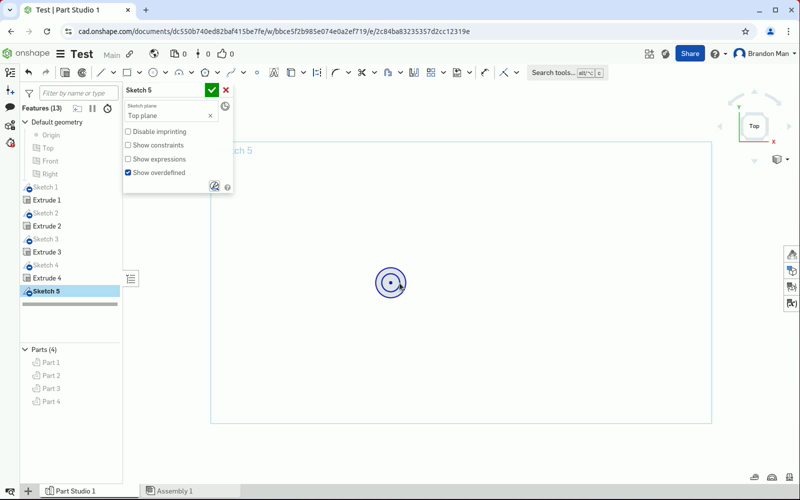
mouse_move(380, 283)
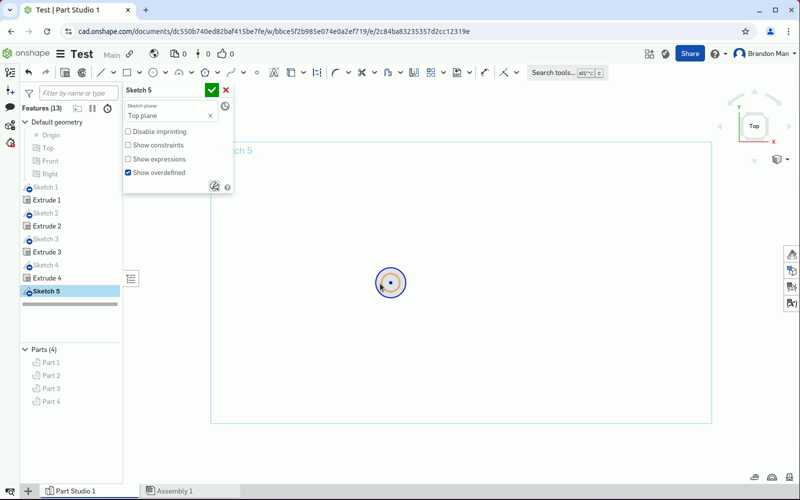
scroll(6)
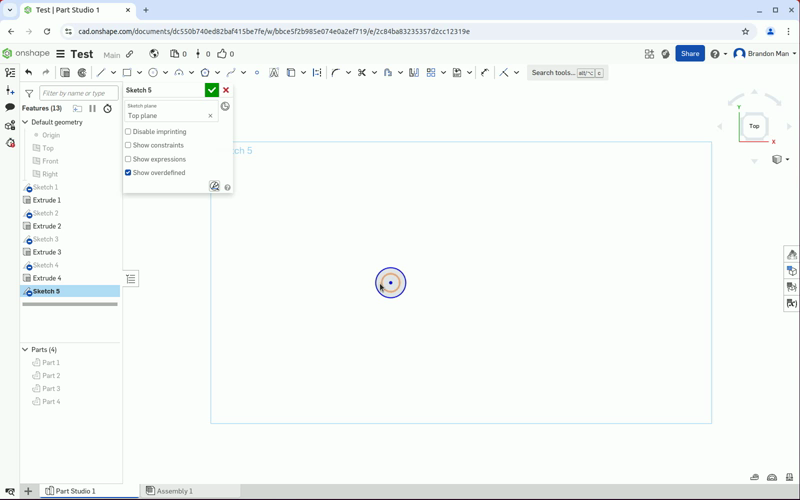
scroll(6)
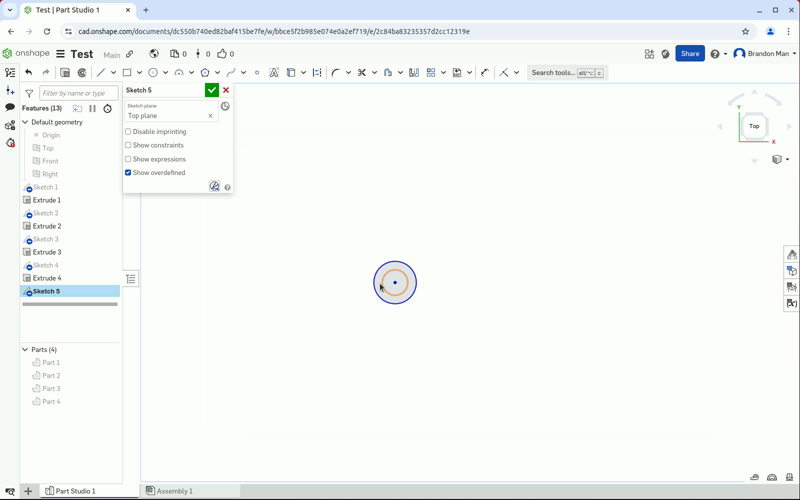
scroll(6)
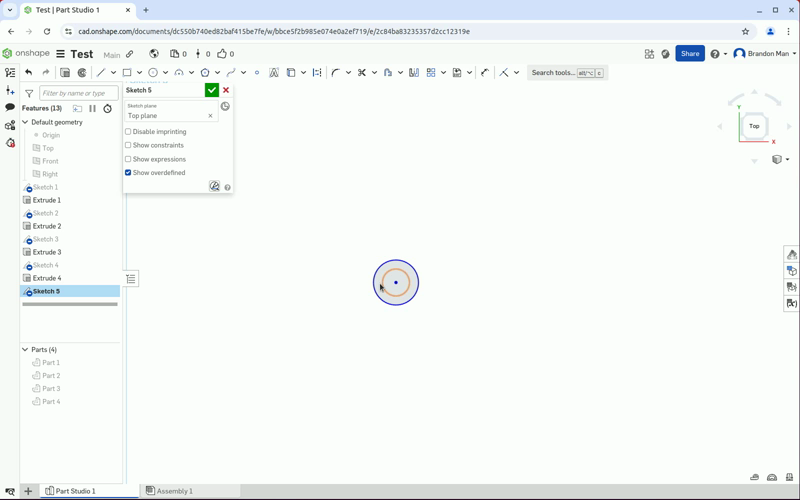
scroll(6)
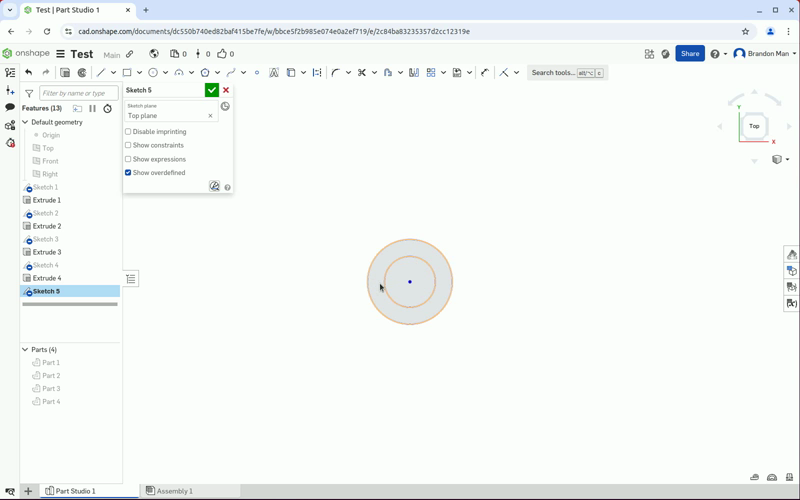
scroll(6)
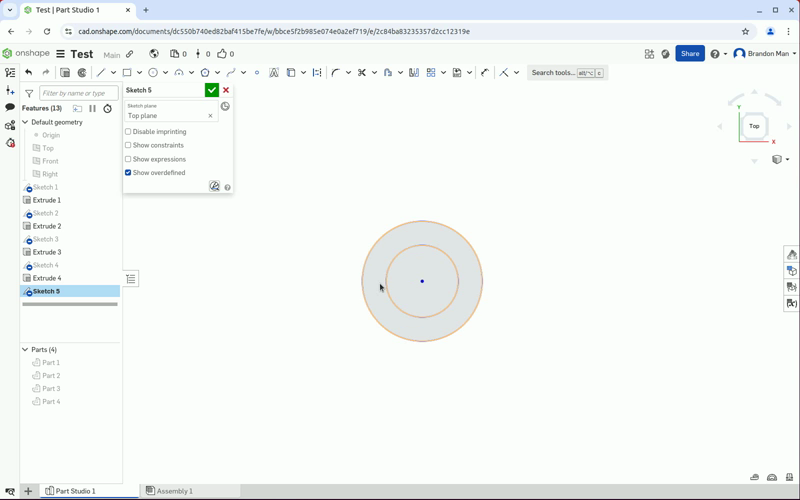
scroll(6)
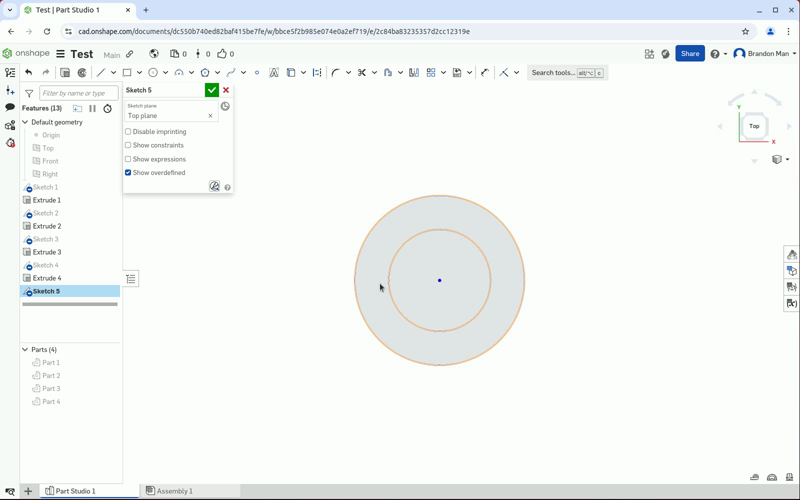
scroll(6)
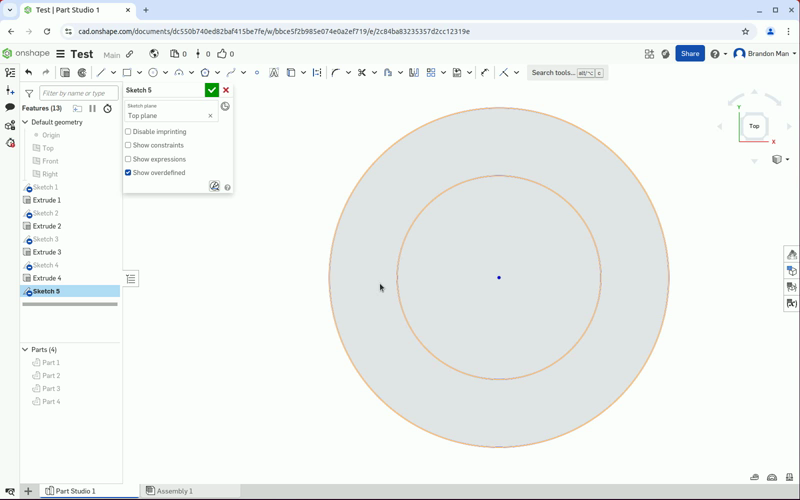
click(380, 283)
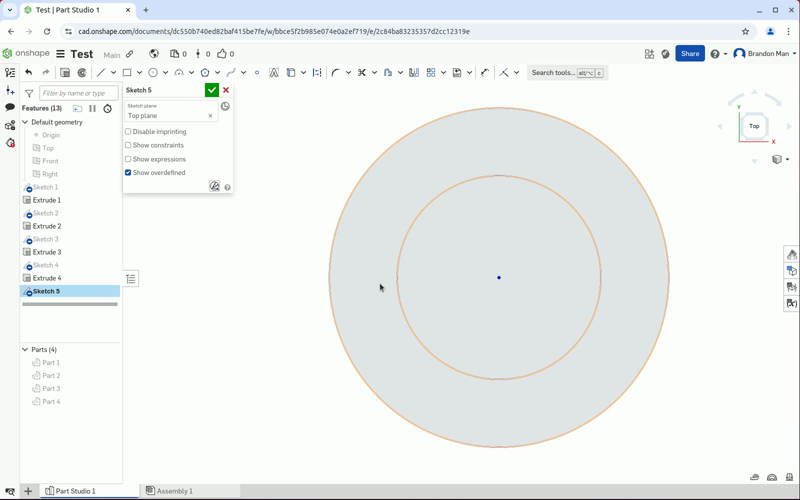
scroll(-6)
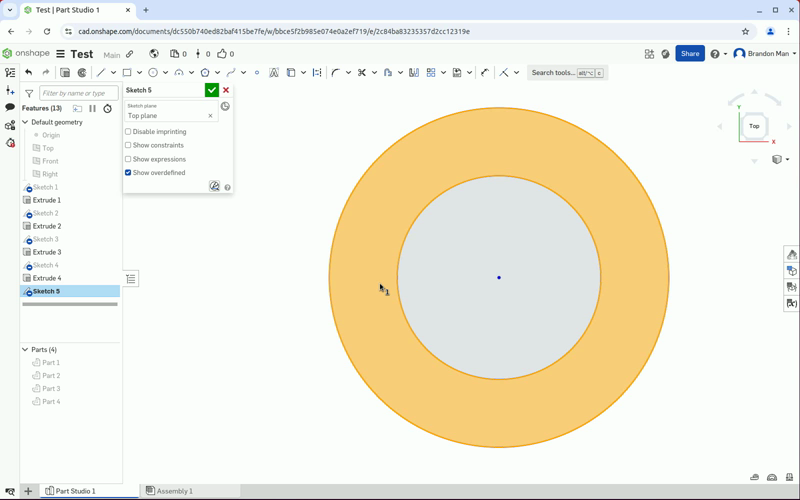
scroll(-6)
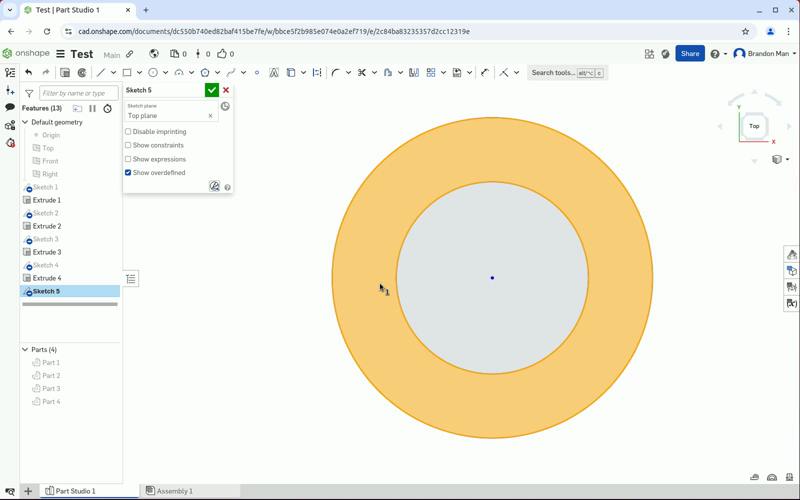
scroll(-6)
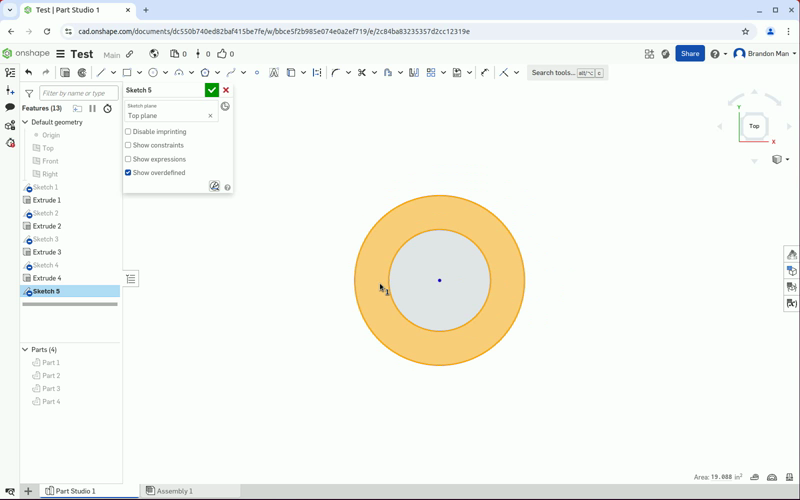
scroll(-6)
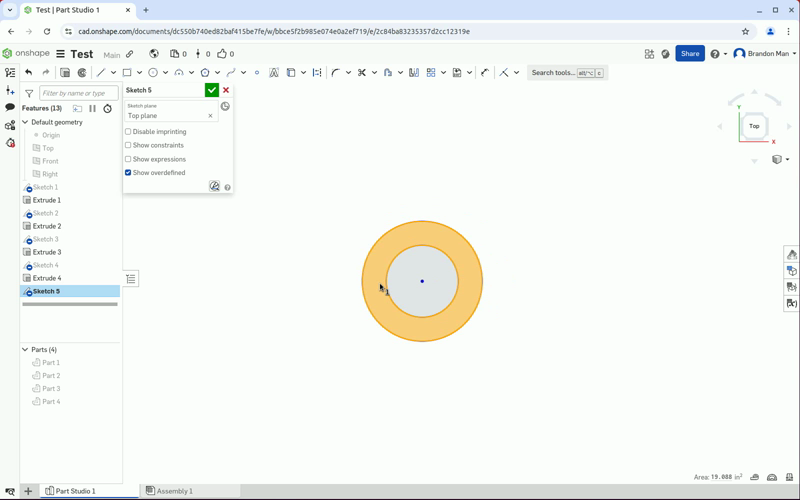
scroll(-6)
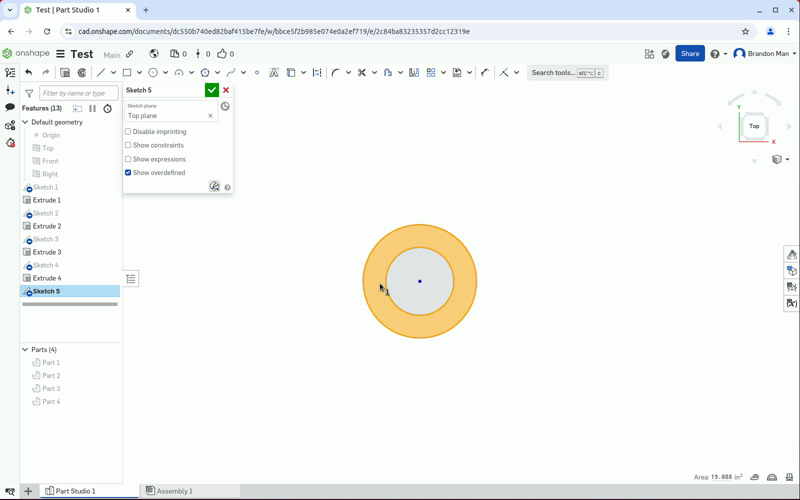
scroll(-6)
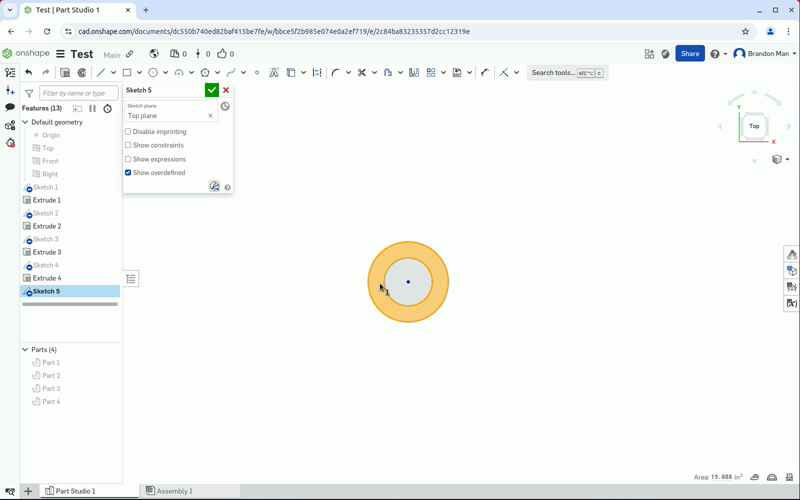
scroll(-6)
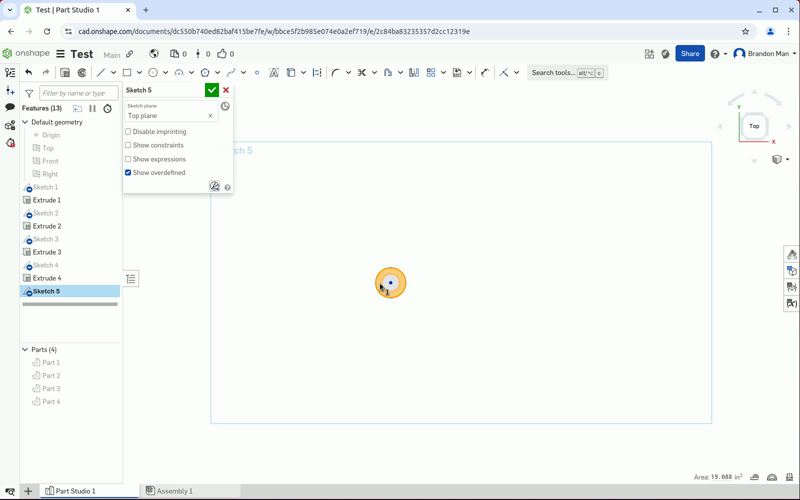
mouse_move(73, 352)
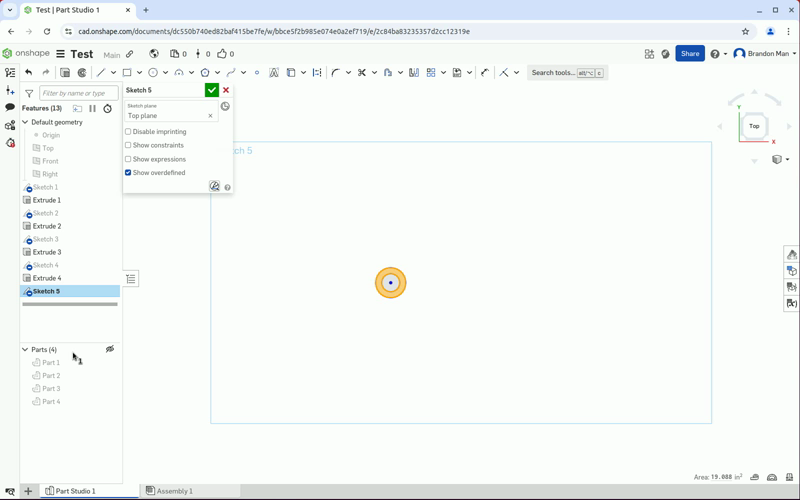
key(shift+y)
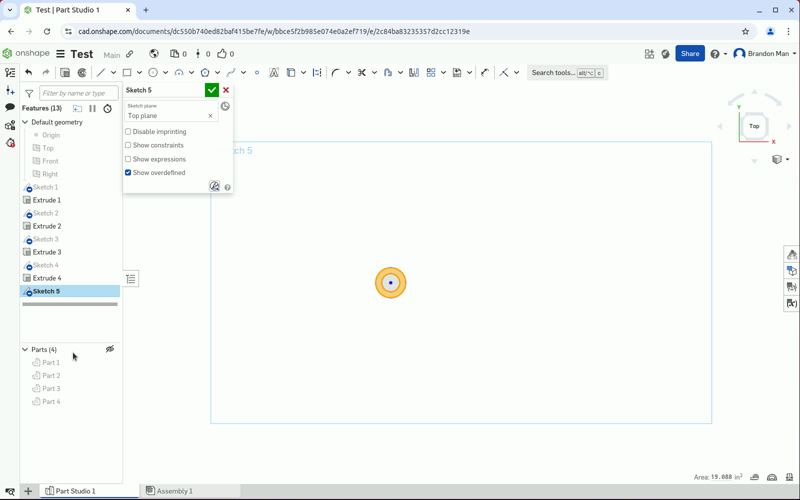
key(shift+e)
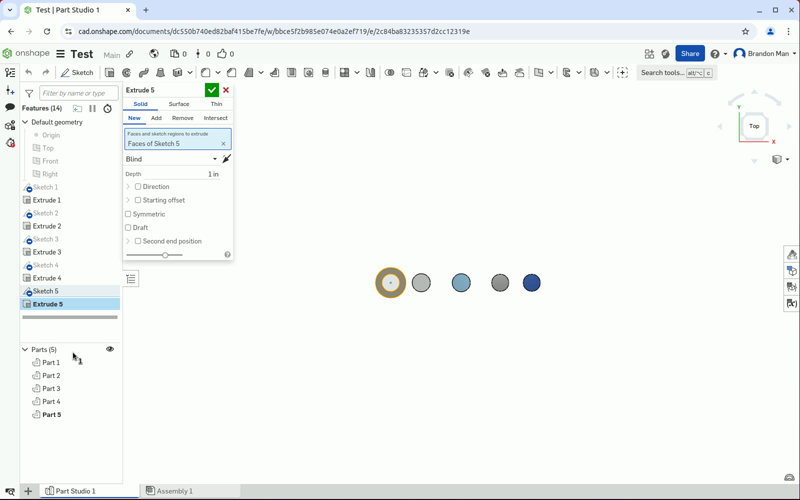
mouse_move(143, 106)
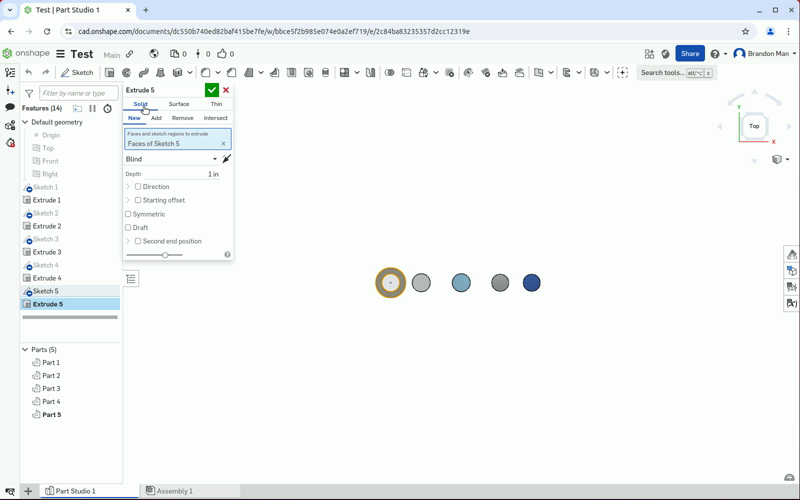
click(143, 106)
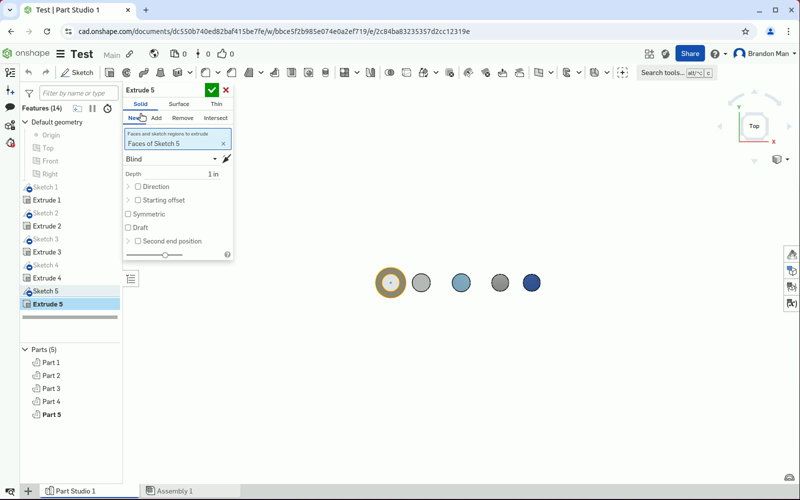
mouse_move(137, 120)
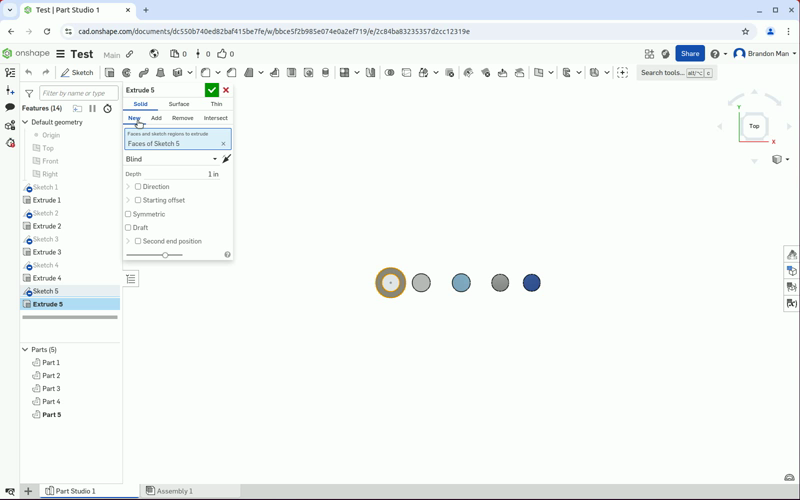
click(137, 120)
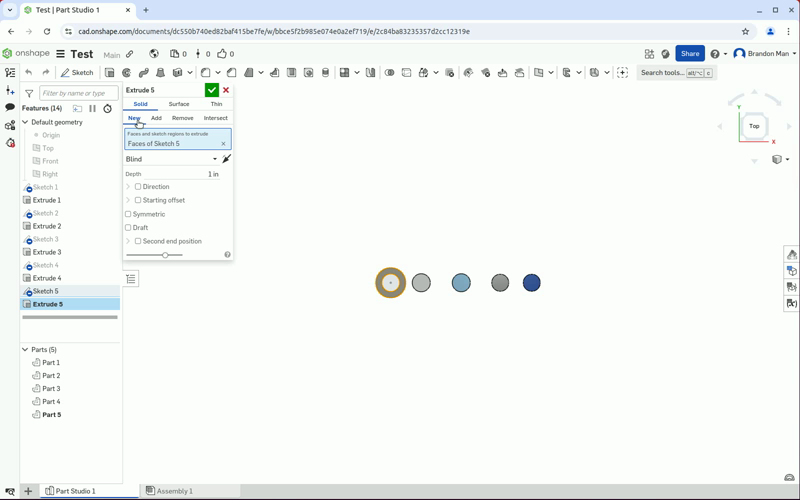
key(tab, 4)
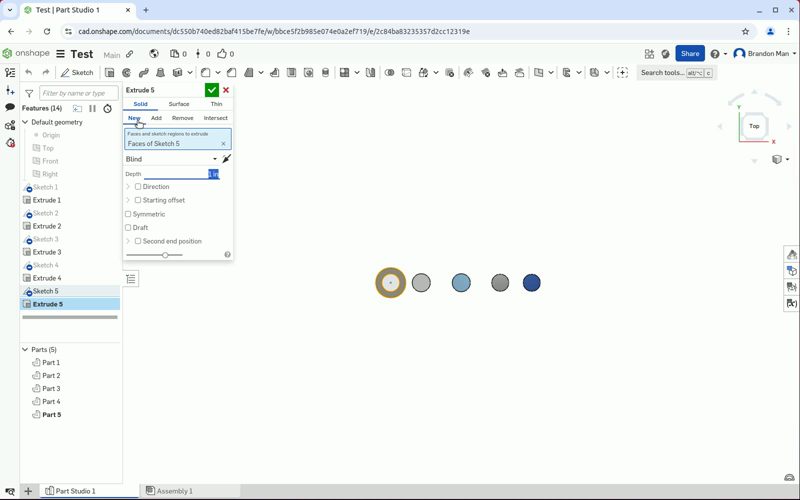
text(23.108)
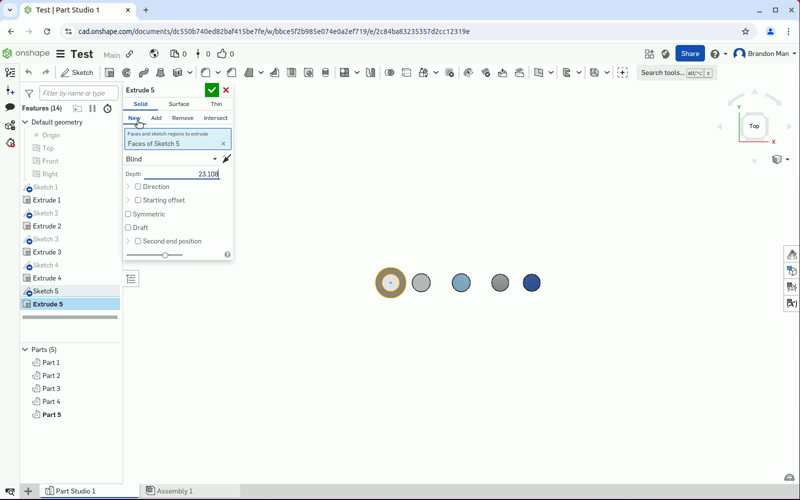
key(enter)
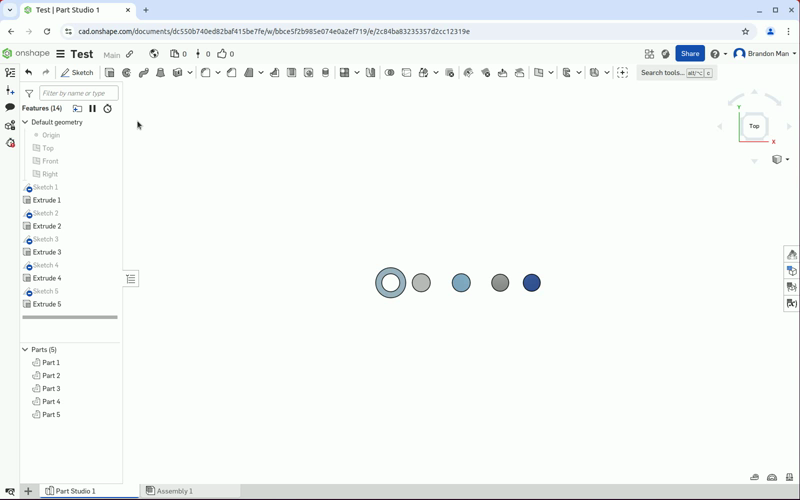
key(shift+h)
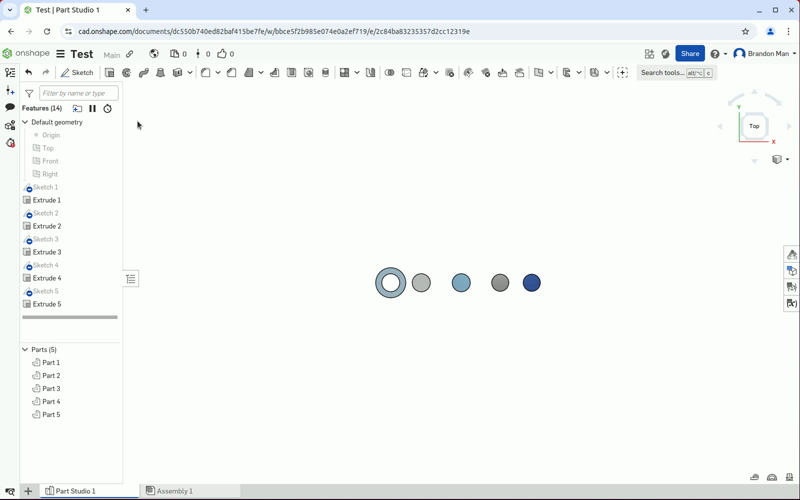
key(shift+h)
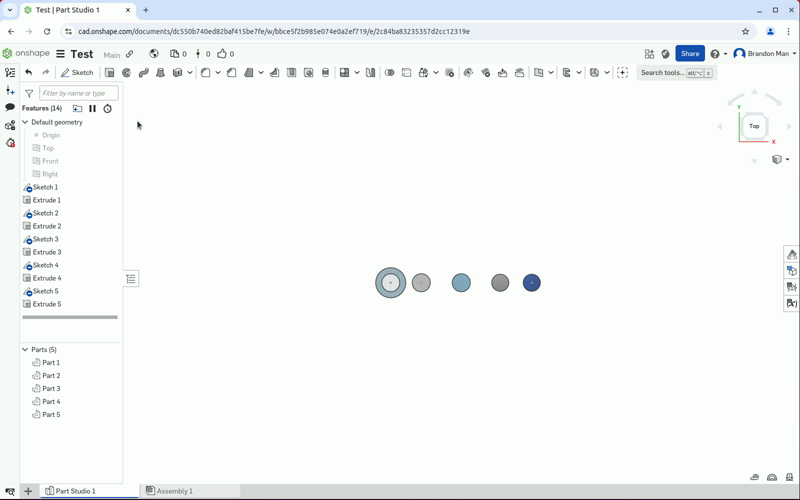
key(shift+7)
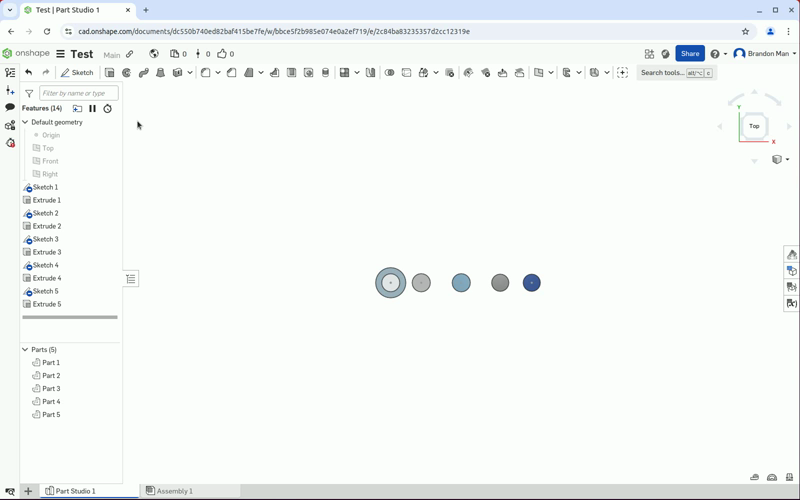
key(up, 3)
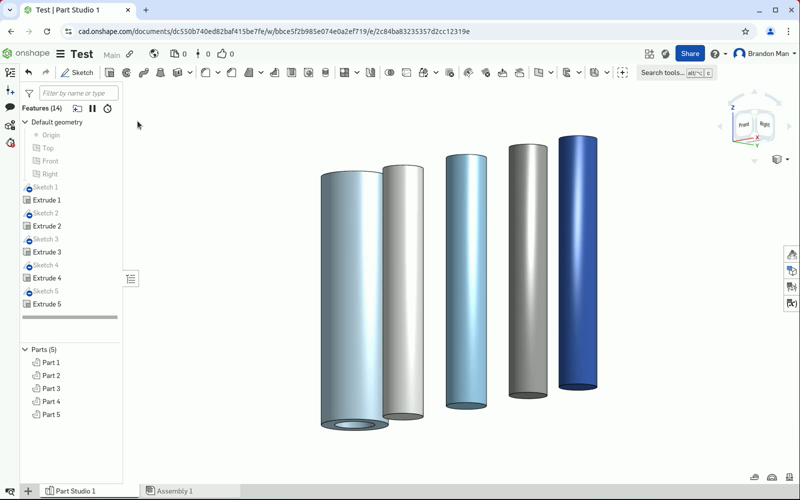
key(left, 3)
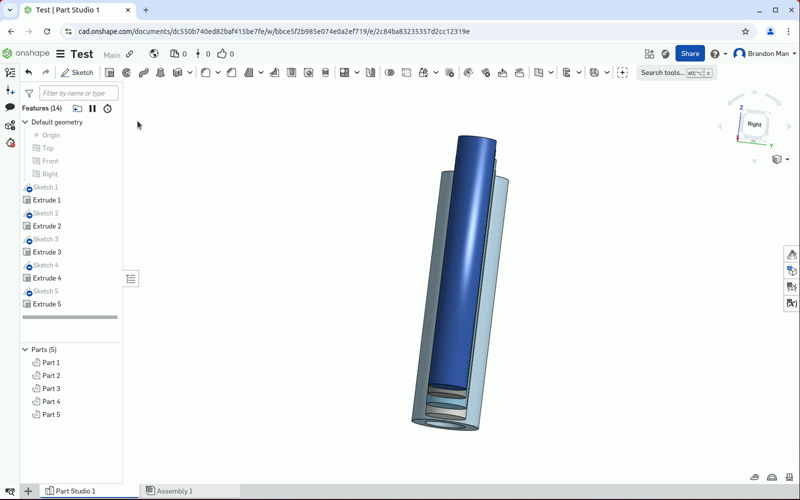
key(right, 3)
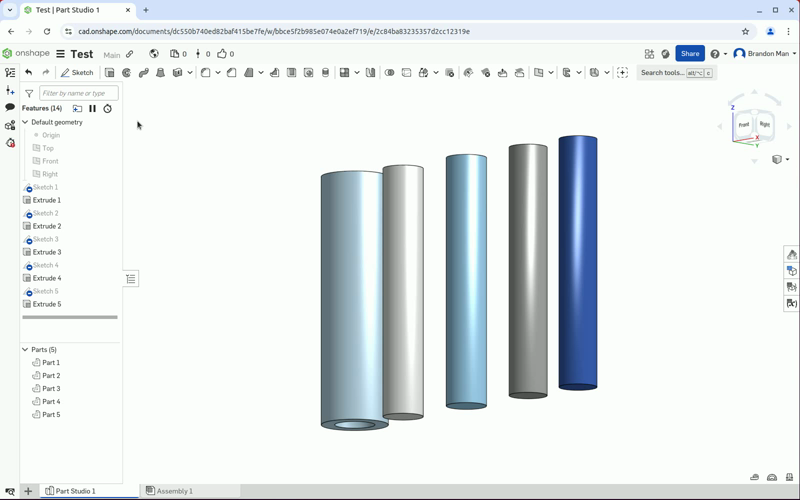
key(down, 3)
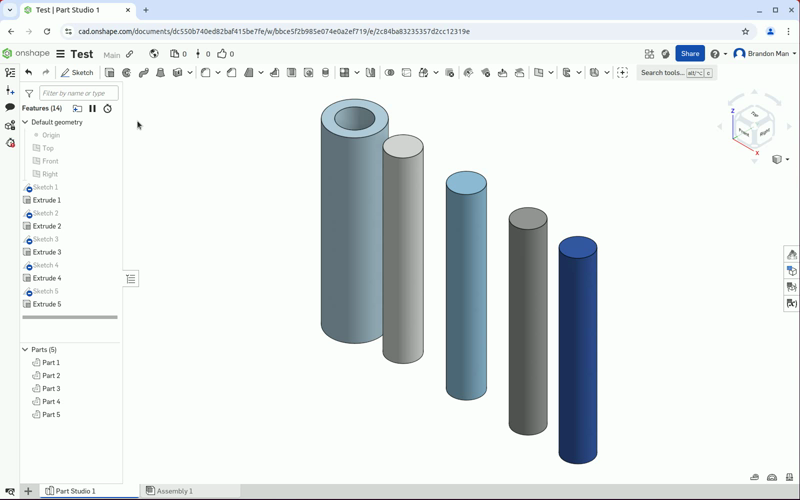
mouse_move(73, 189)
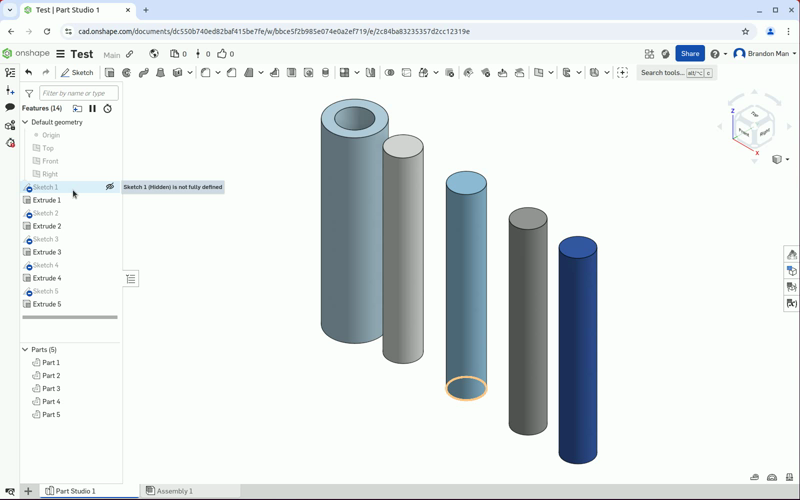
click(73, 189)